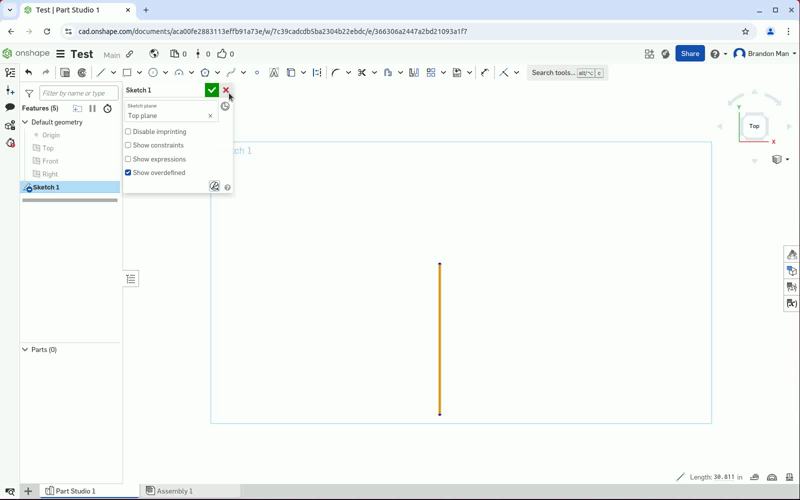
key(shift+h)
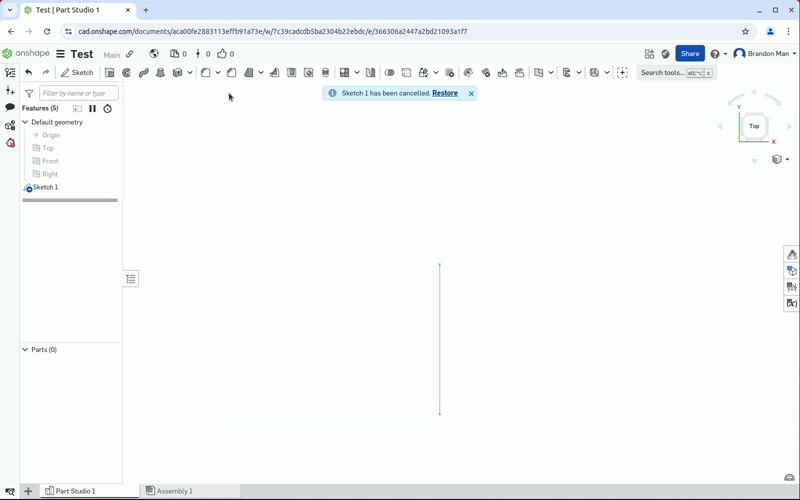
key(shift+s)
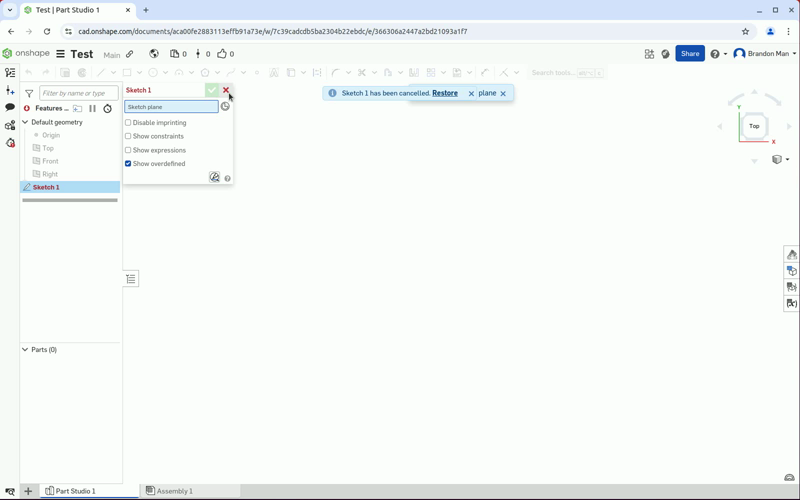
mouse_move(73, 150)
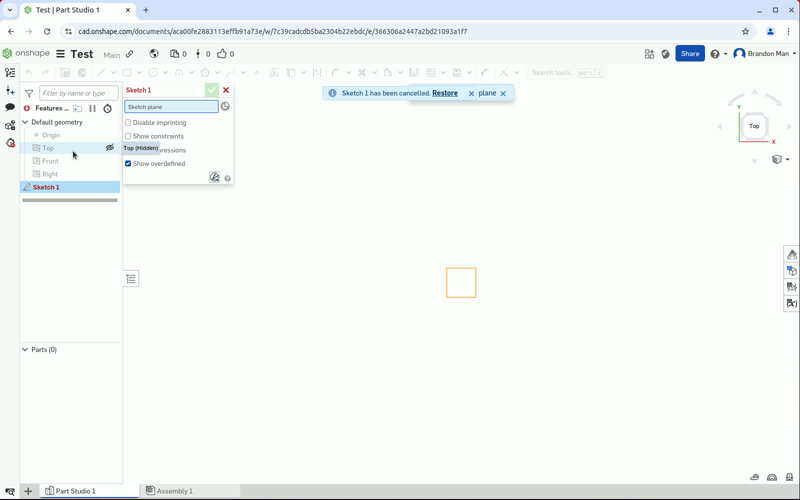
click(73, 150)
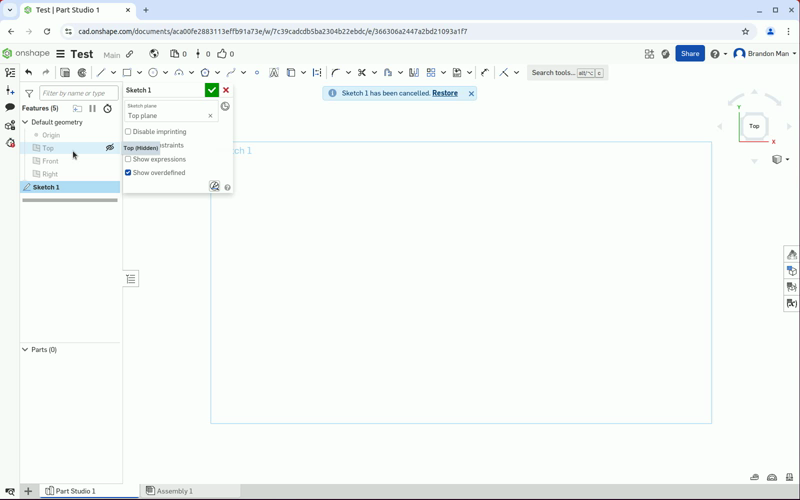
mouse_move(73, 352)
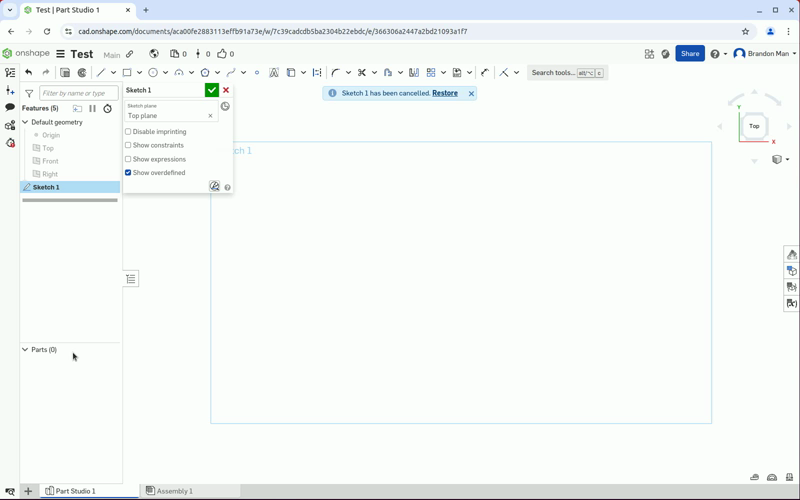
key(y)
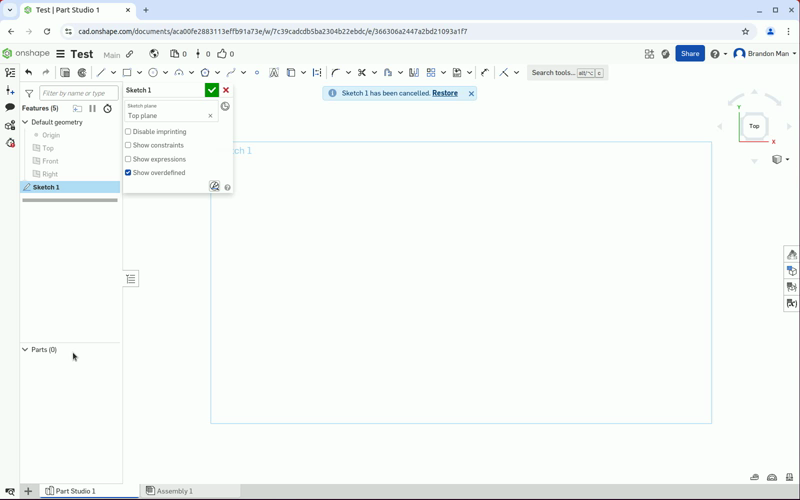
key(l)
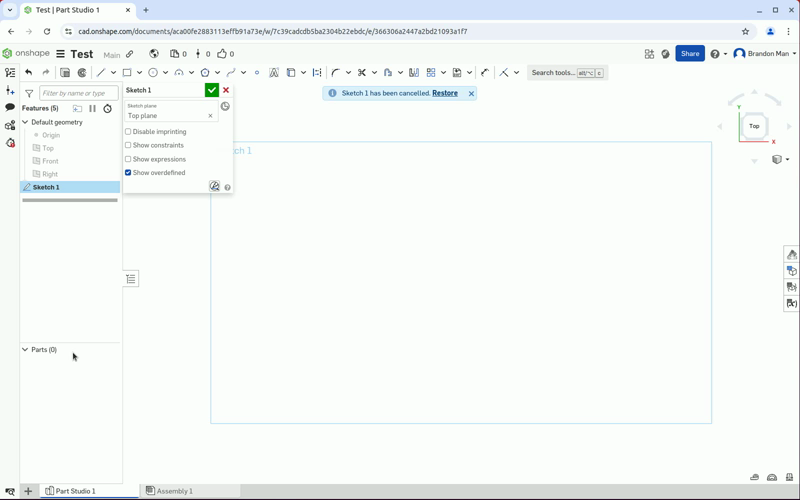
key_down(shift)
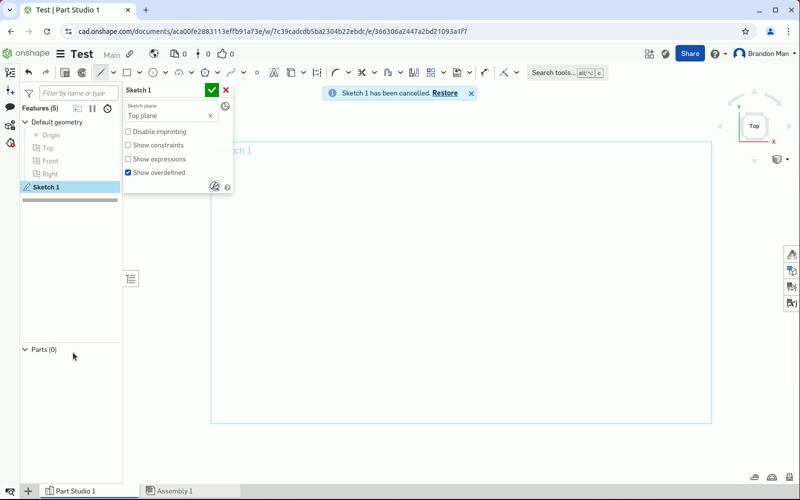
mouse_move(458, 286)
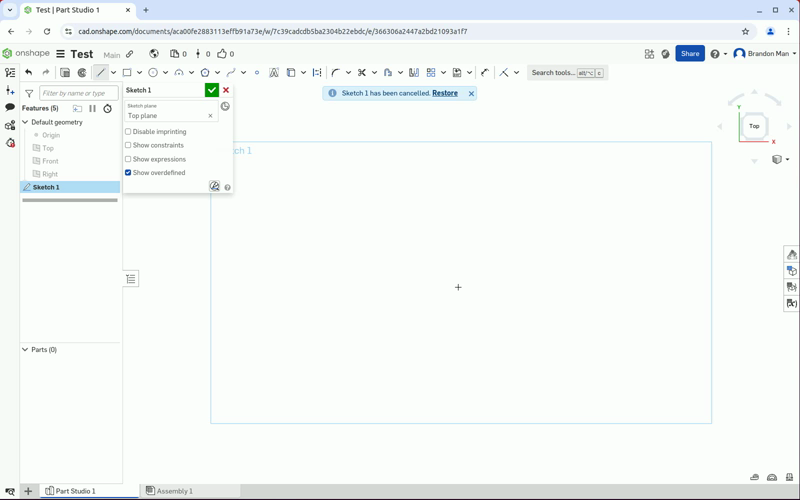
click(458, 286)
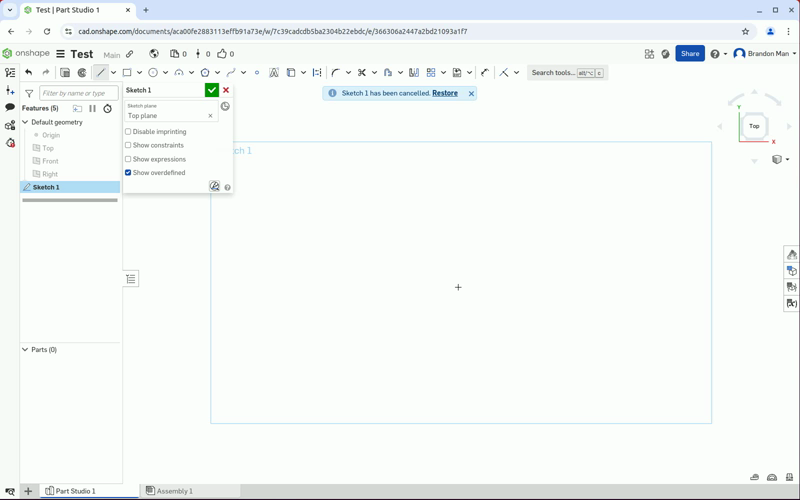
key_up(shift)
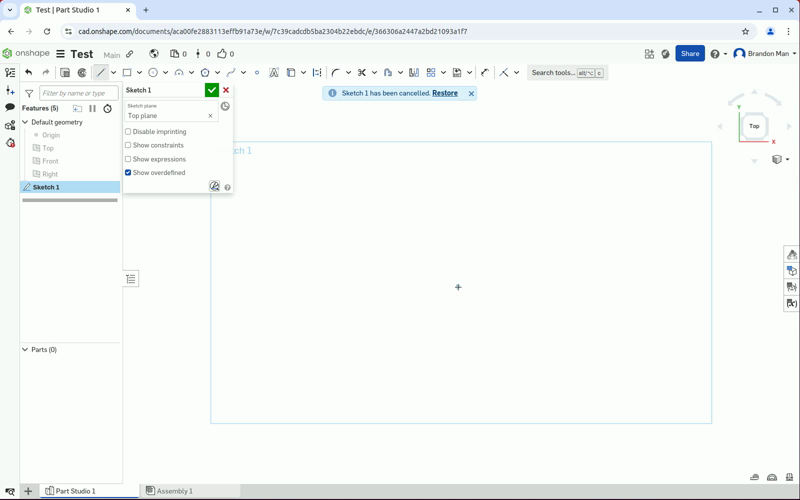
key_down(shift)
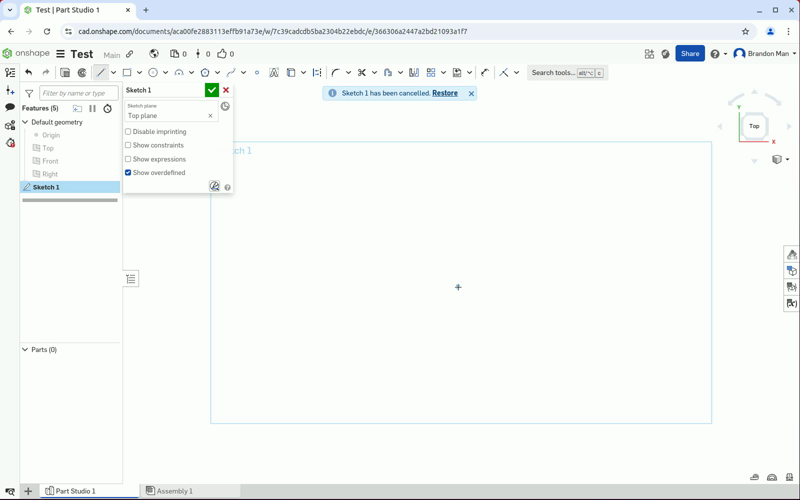
mouse_move(488, 286)
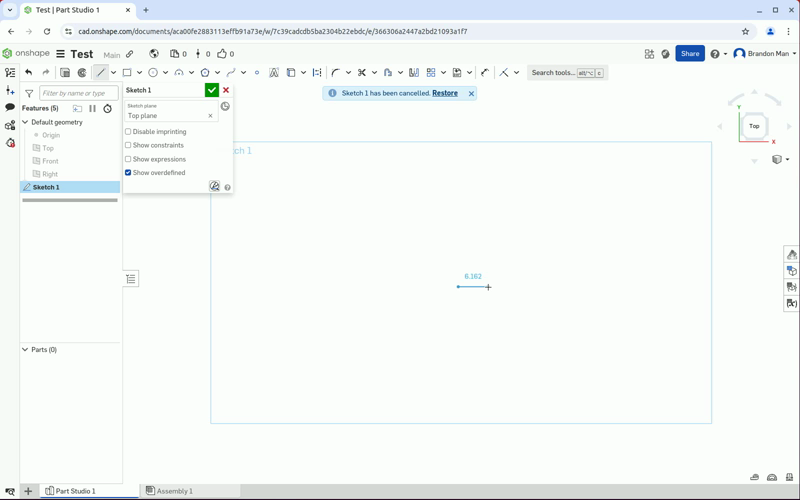
mouse_move(516, 286)
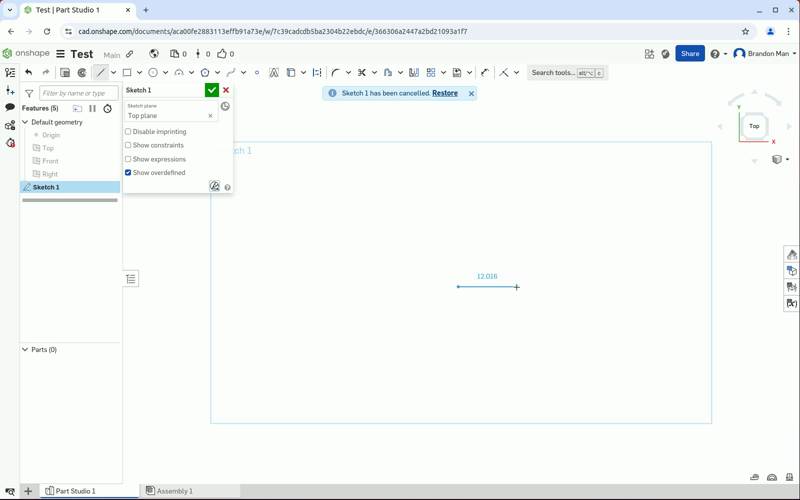
click(516, 286)
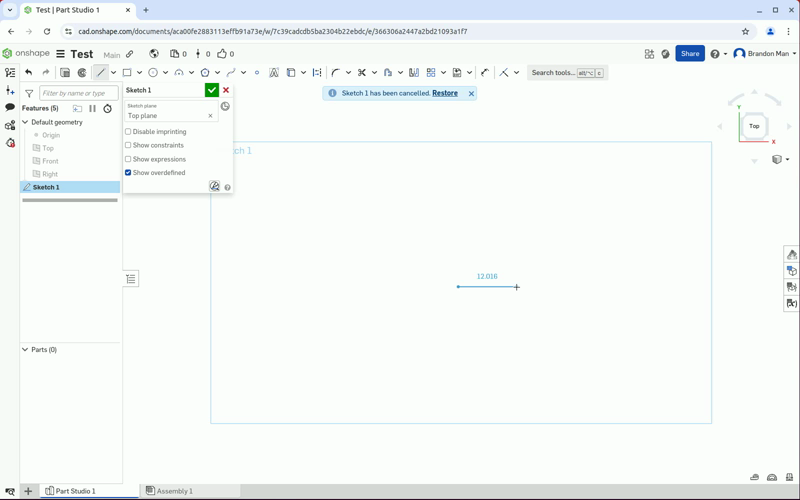
key_up(shift)
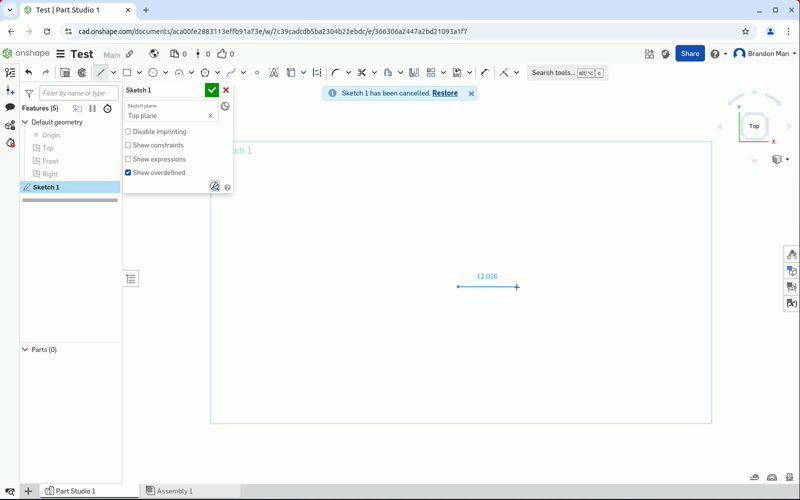
key_down(shift)
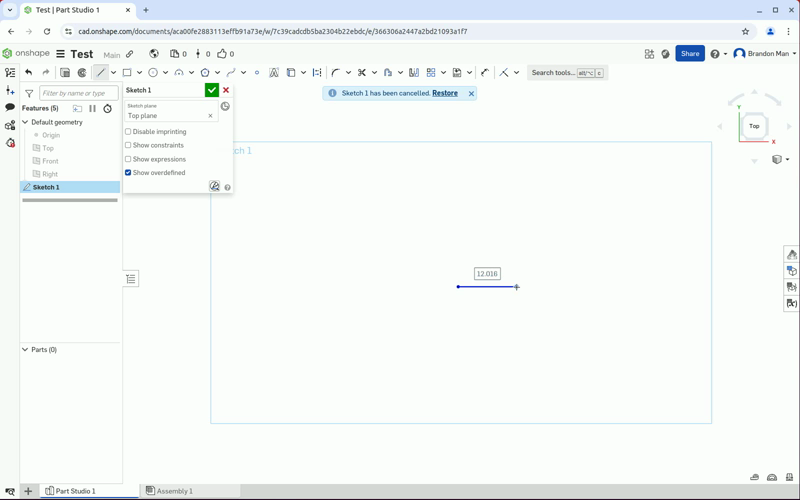
mouse_move(516, 170)
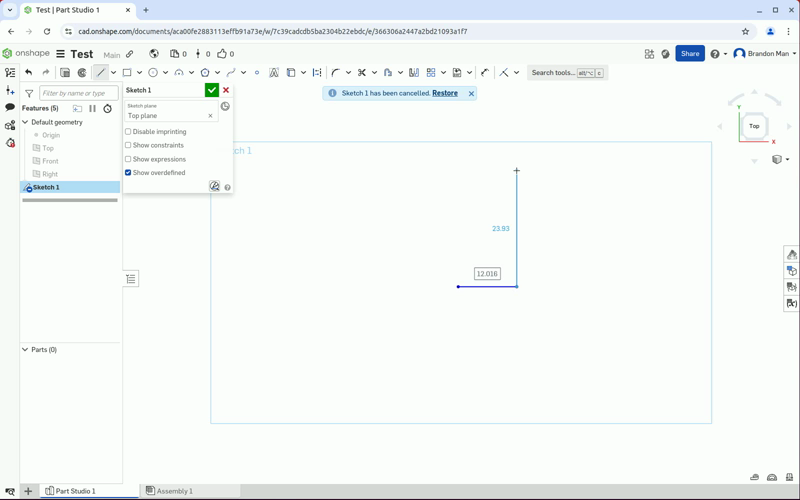
click(516, 170)
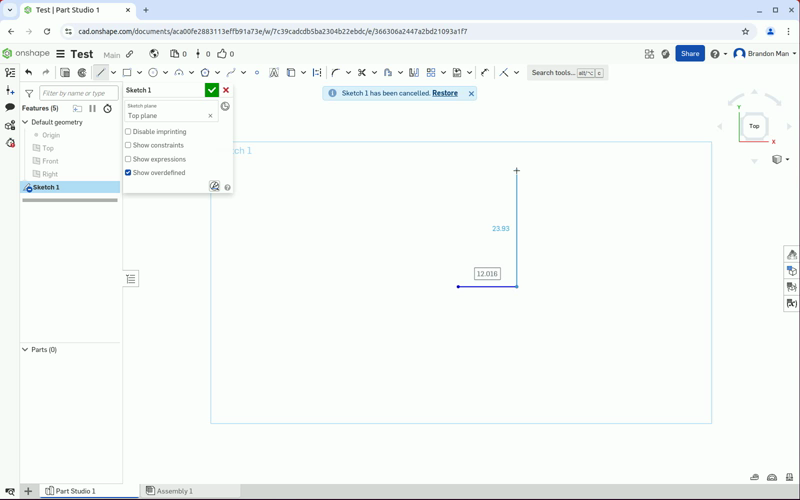
key_up(shift)
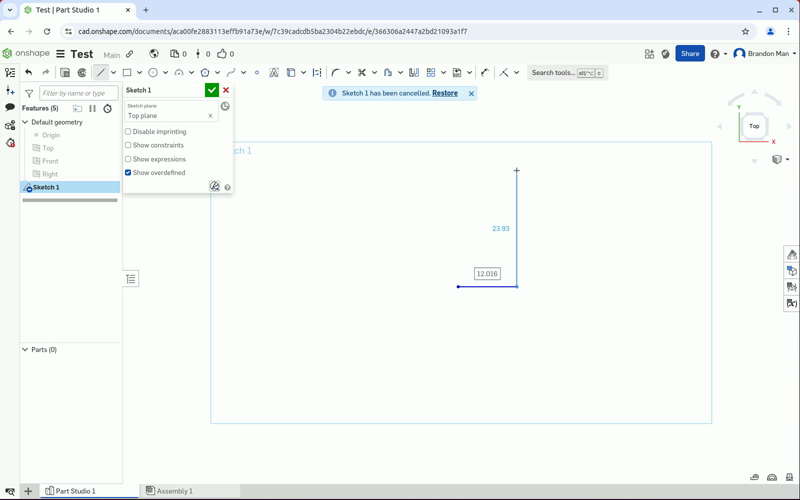
key_down(shift)
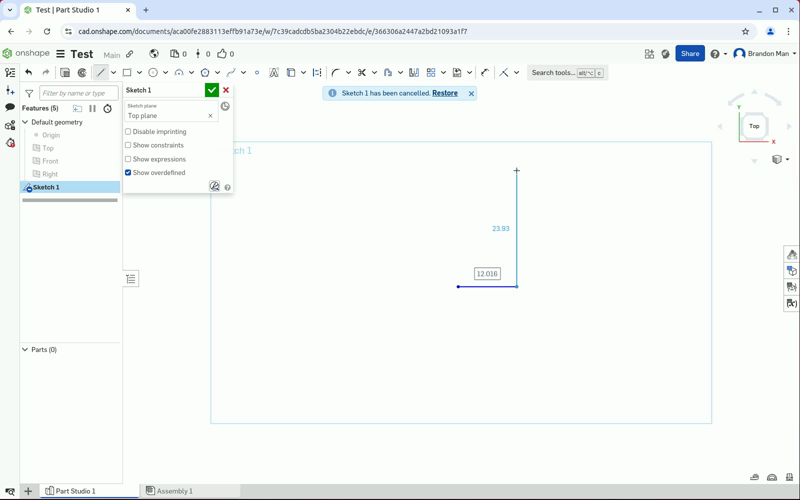
mouse_move(546, 170)
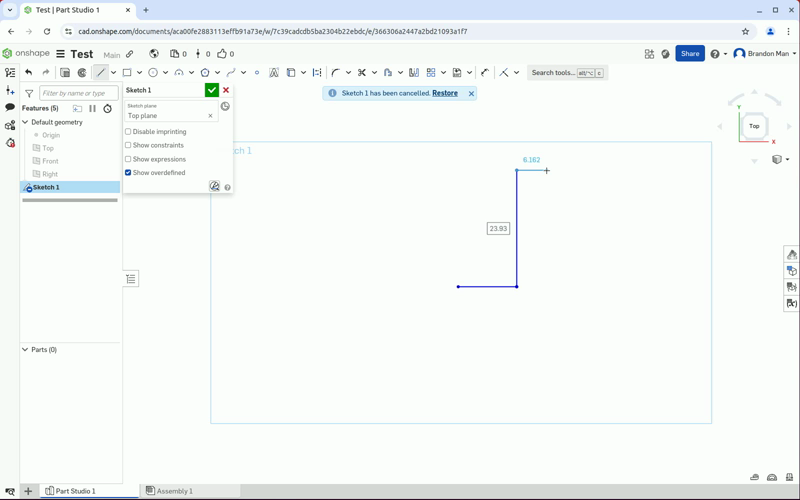
mouse_move(458, 170)
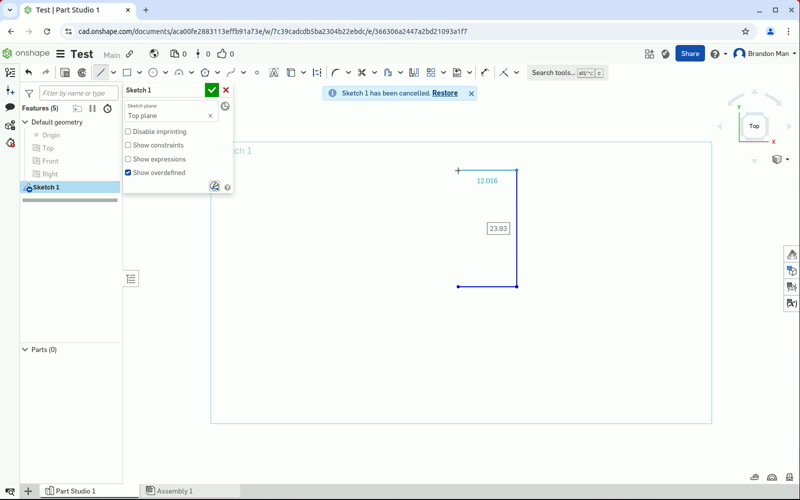
click(458, 170)
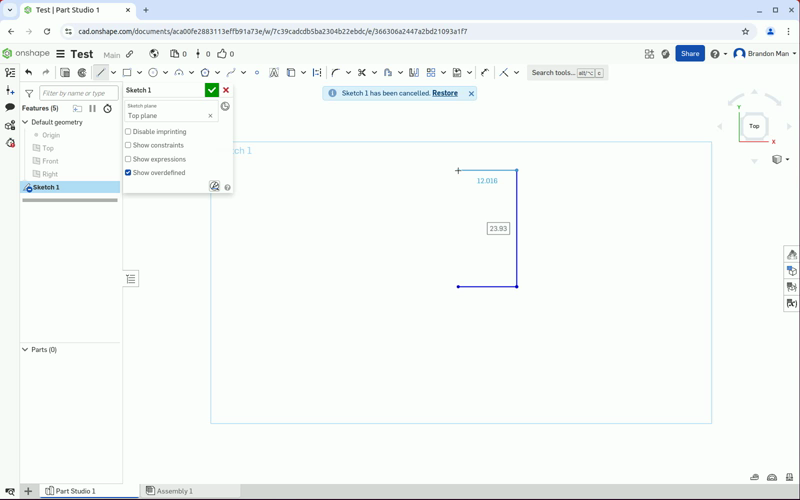
key_up(shift)
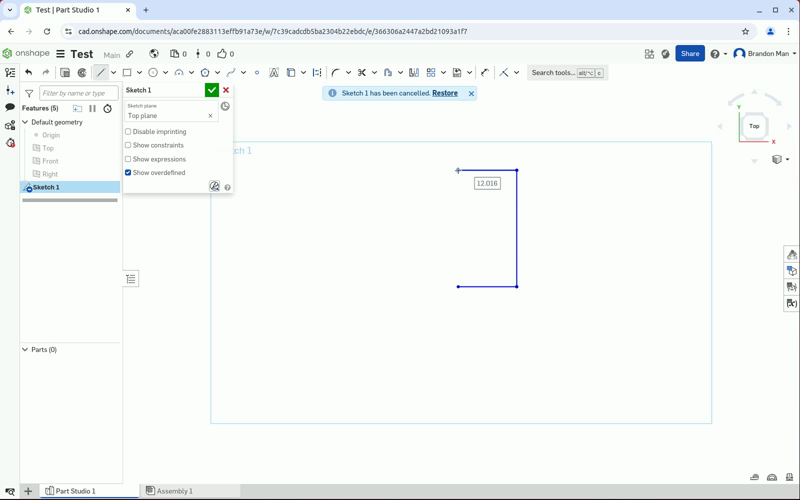
key_down(shift)
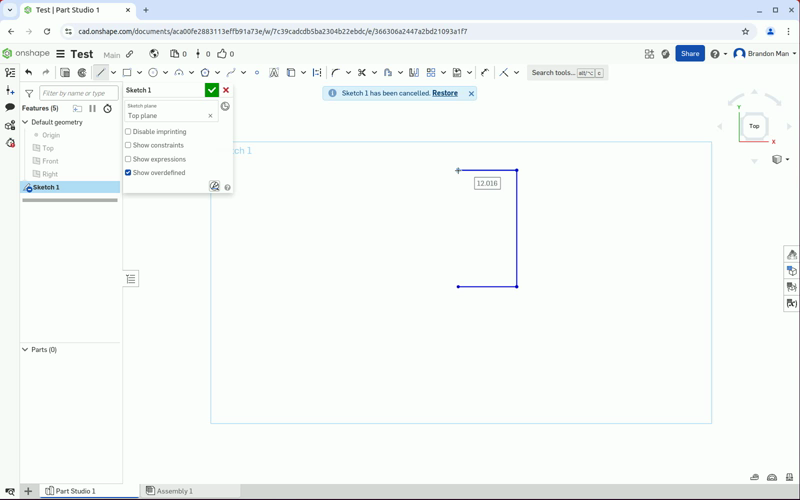
mouse_move(458, 286)
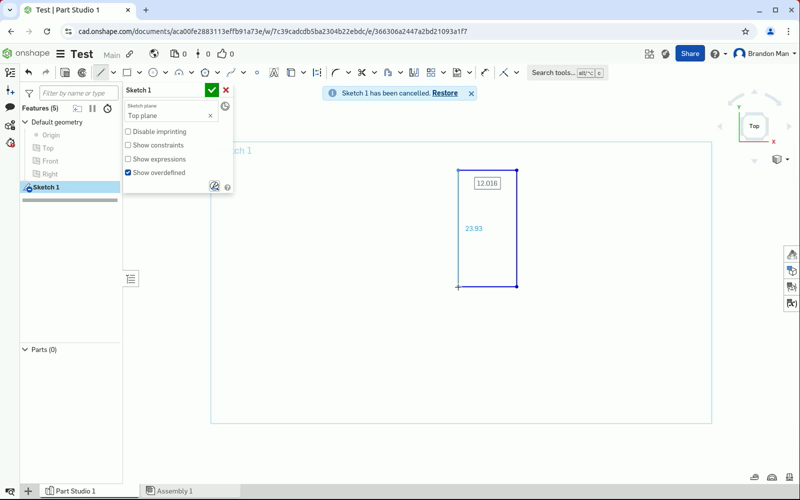
key_up(shift)
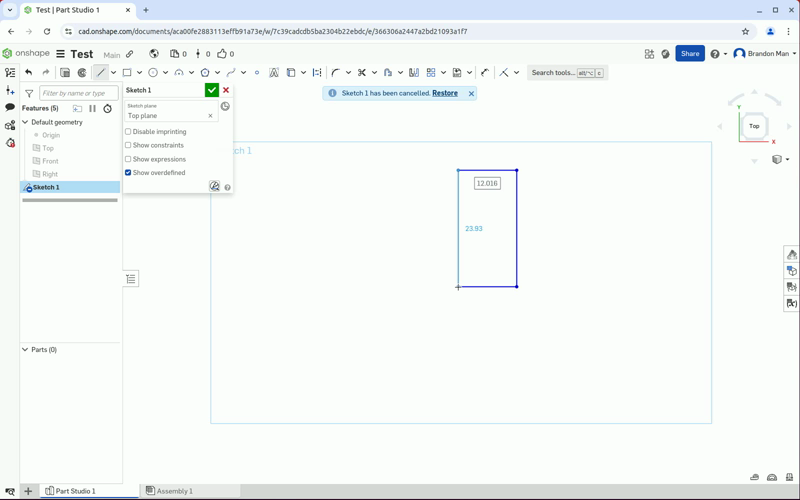
click(458, 286)
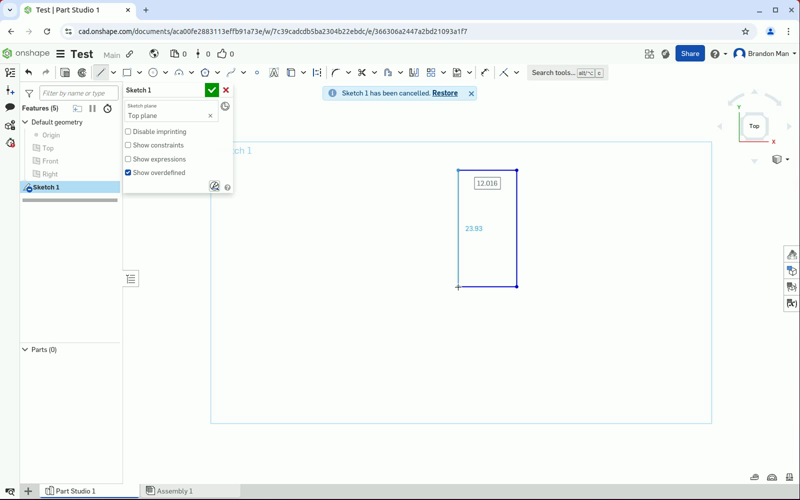
key(esc)
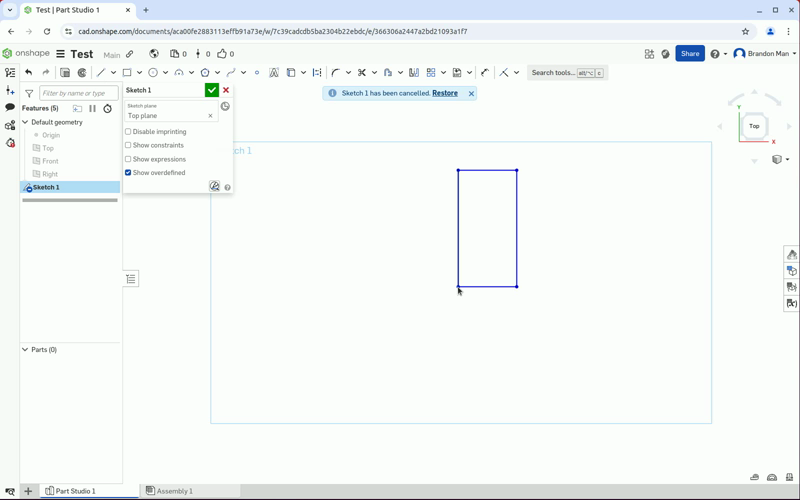
mouse_move(465, 250)
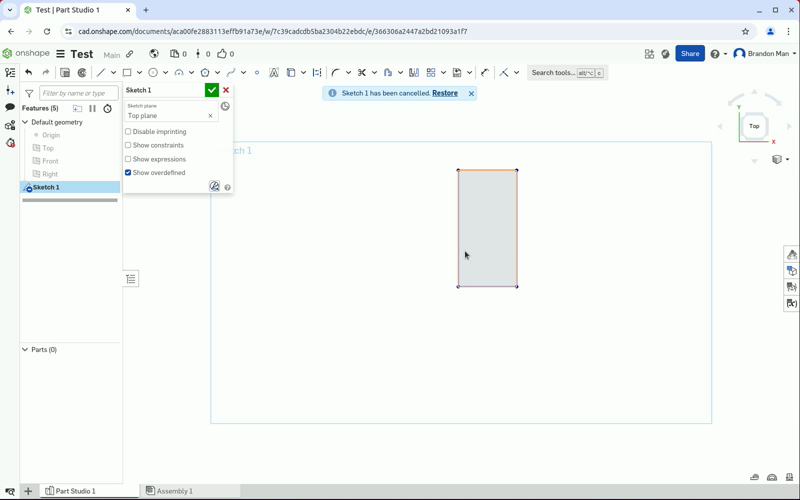
click(465, 250)
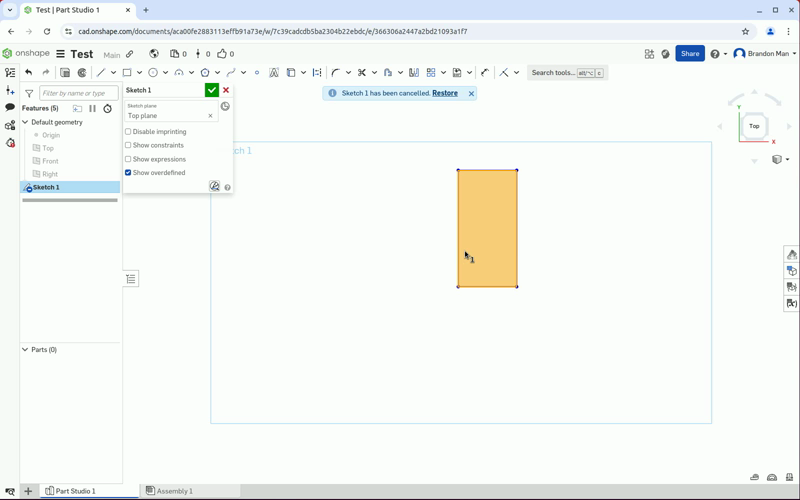
mouse_move(73, 352)
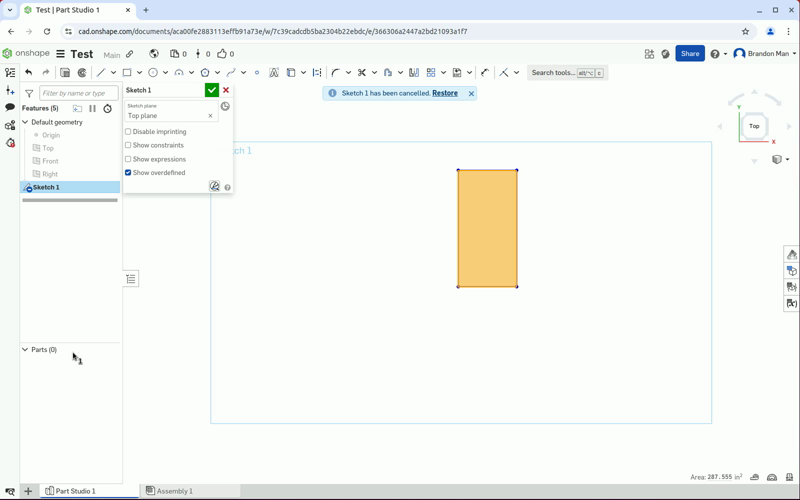
key(shift+y)
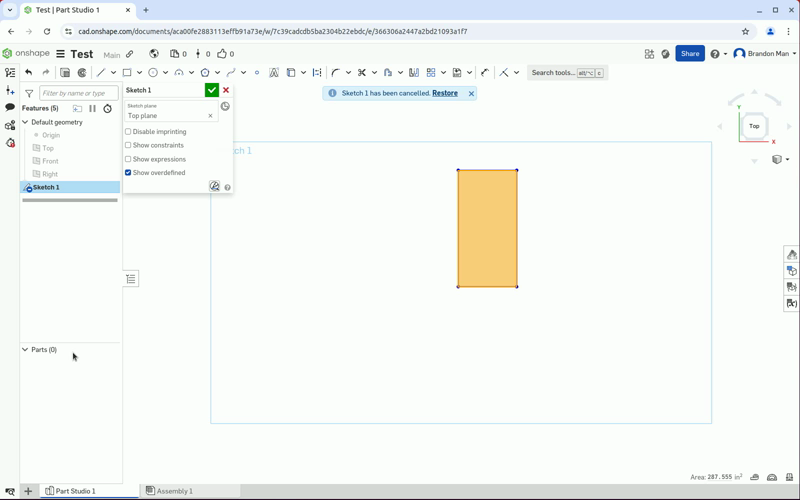
key(shift+e)
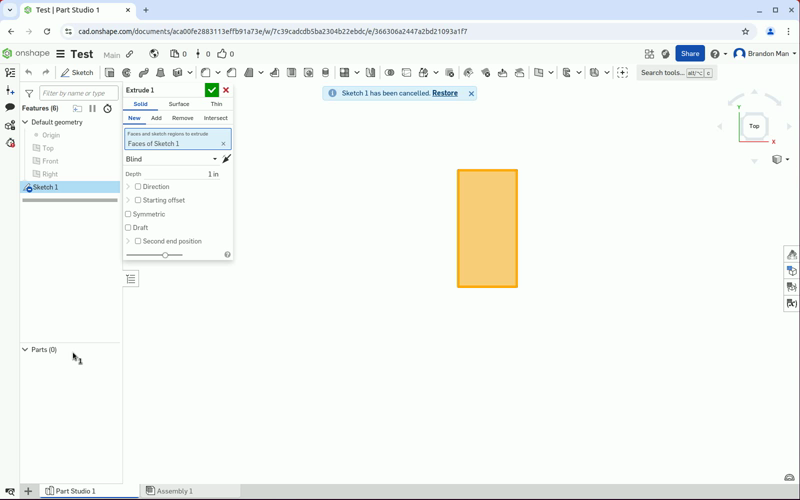
mouse_move(143, 106)
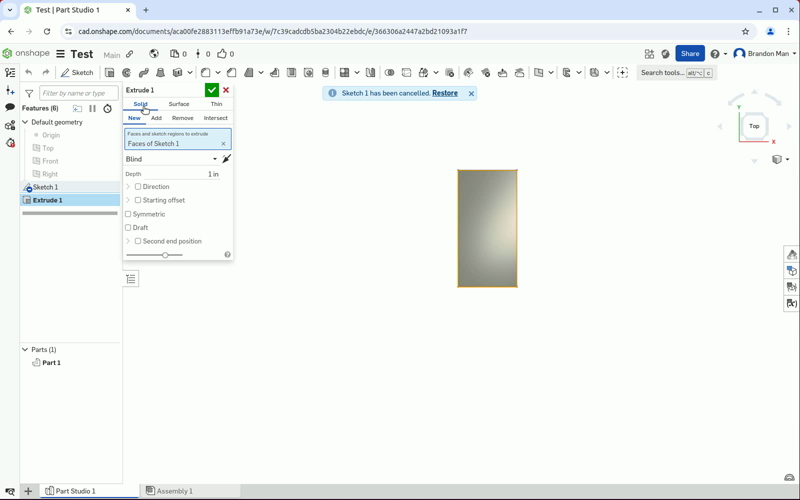
click(143, 106)
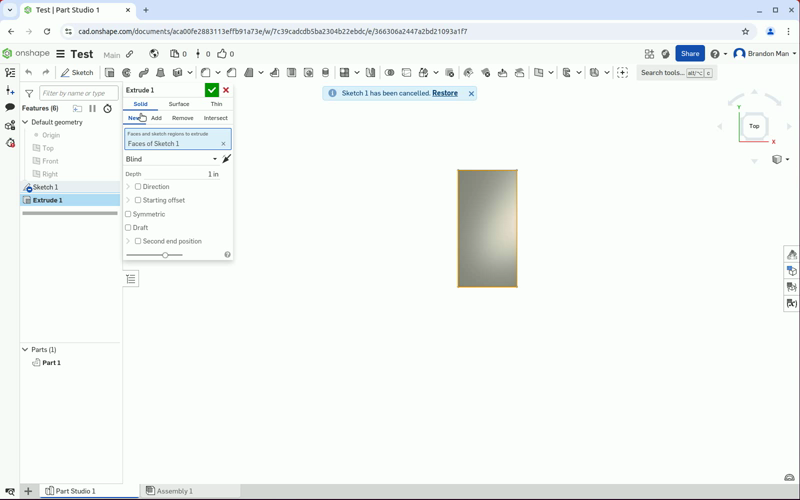
mouse_move(137, 120)
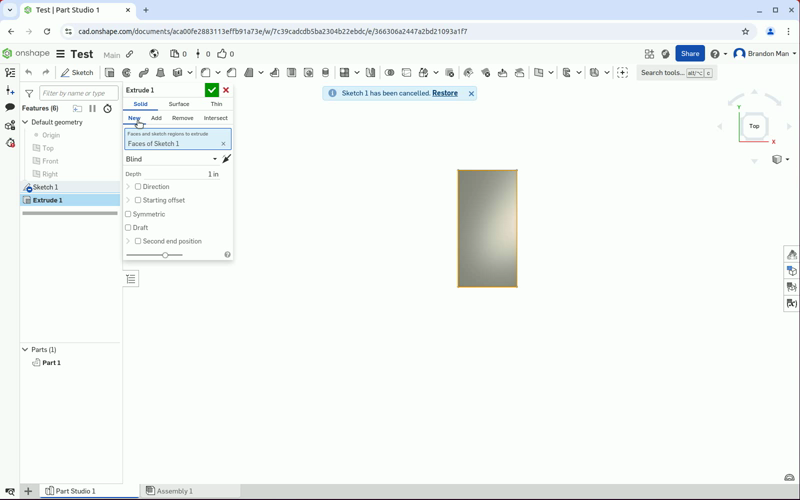
click(137, 120)
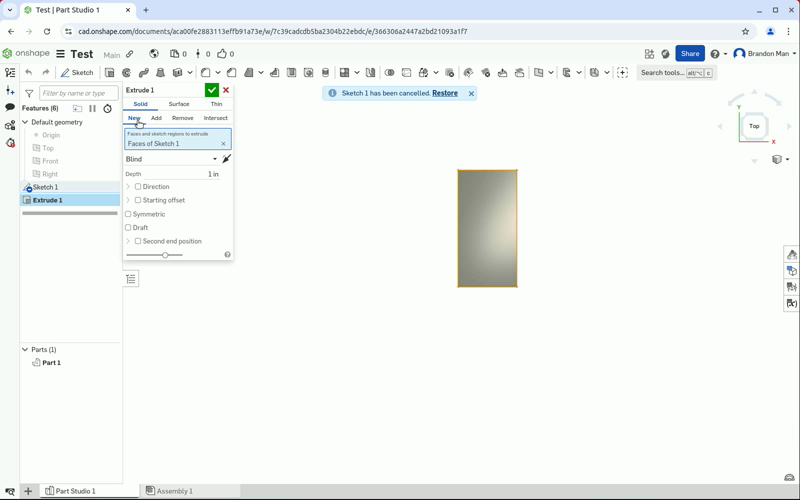
key(tab, 4)
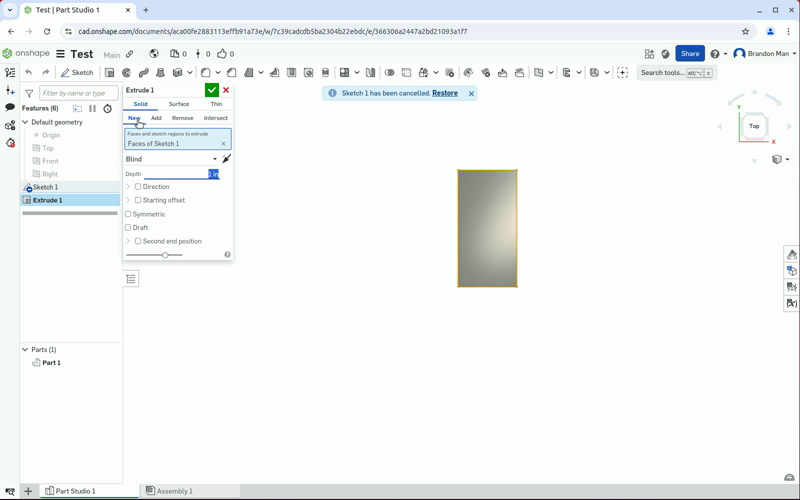
text(-0.241)
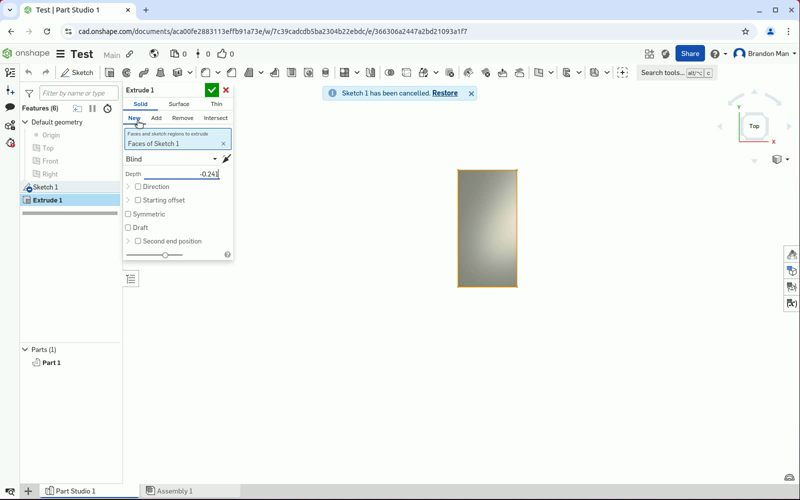
key(enter)
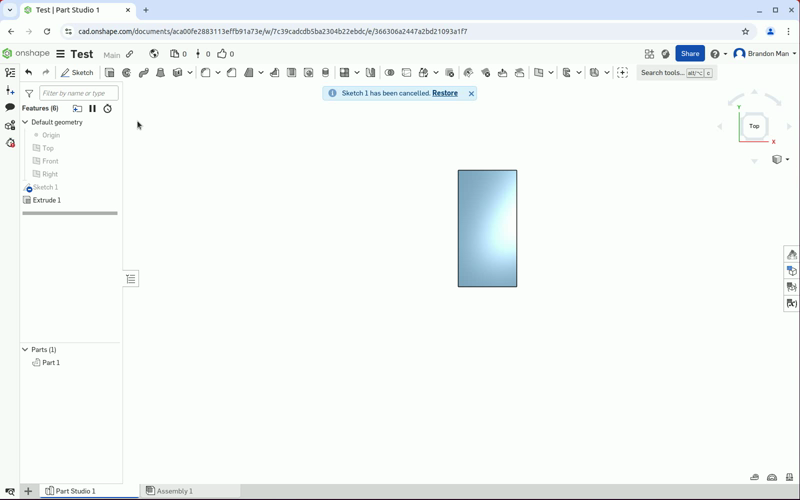
key(shift+h)
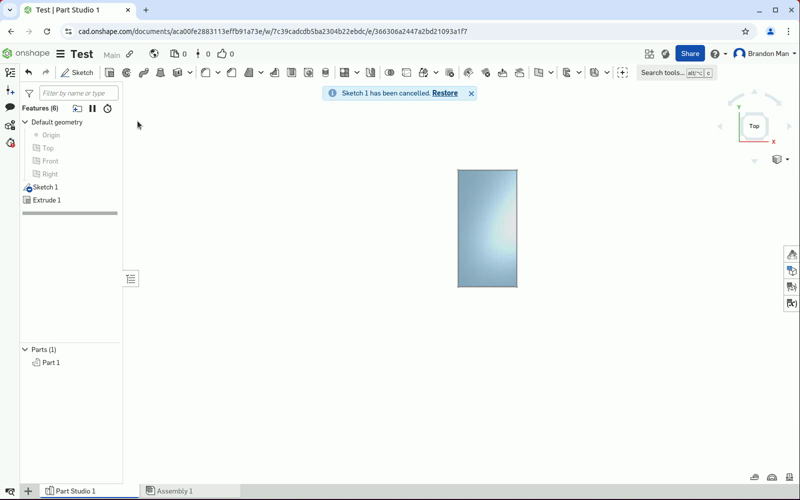
key(shift+h)
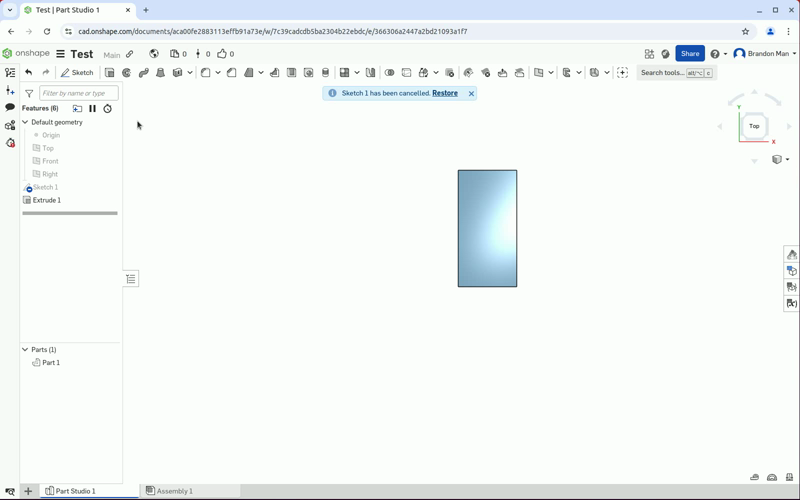
mouse_move(73, 189)
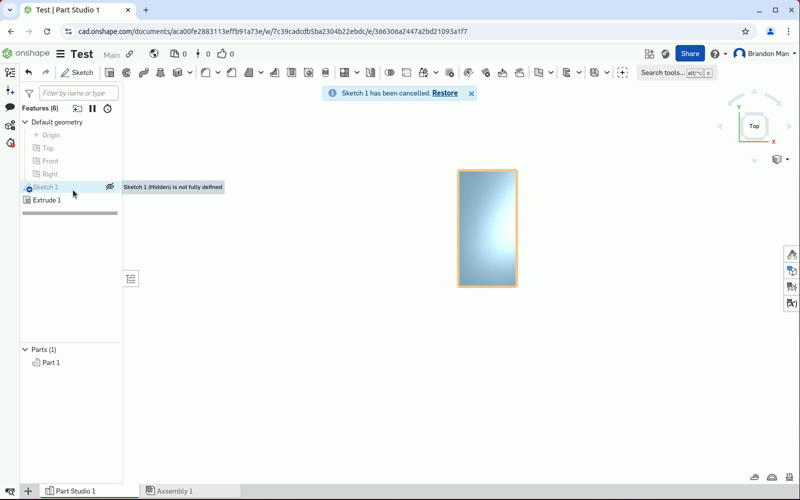
click(73, 189)
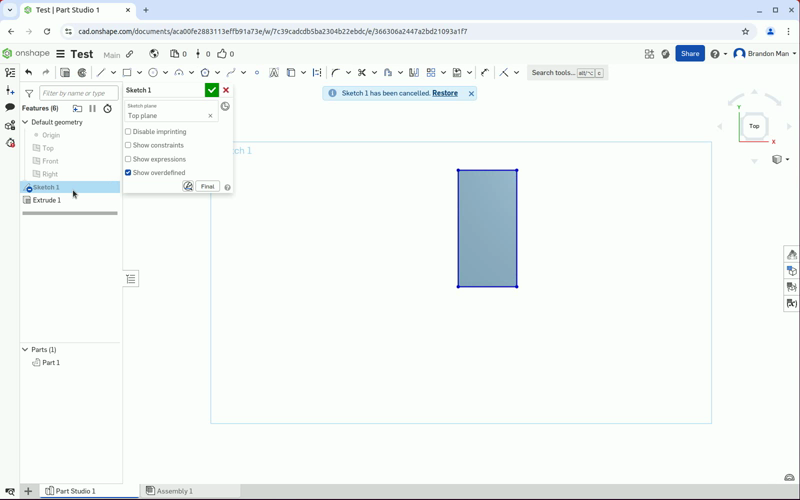
mouse_move(229, 92)
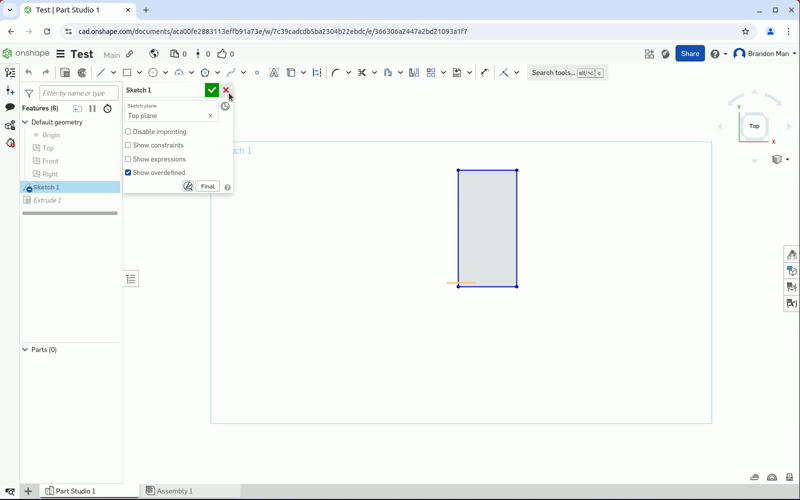
click(229, 92)
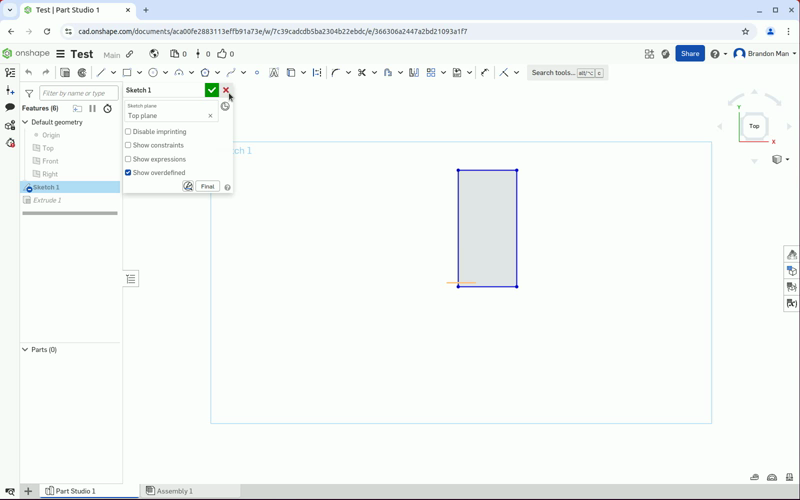
key(shift+s)
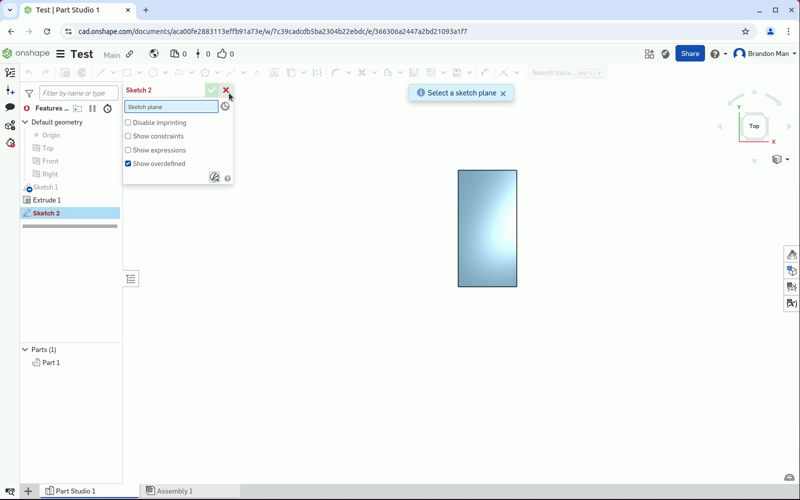
mouse_move(73, 150)
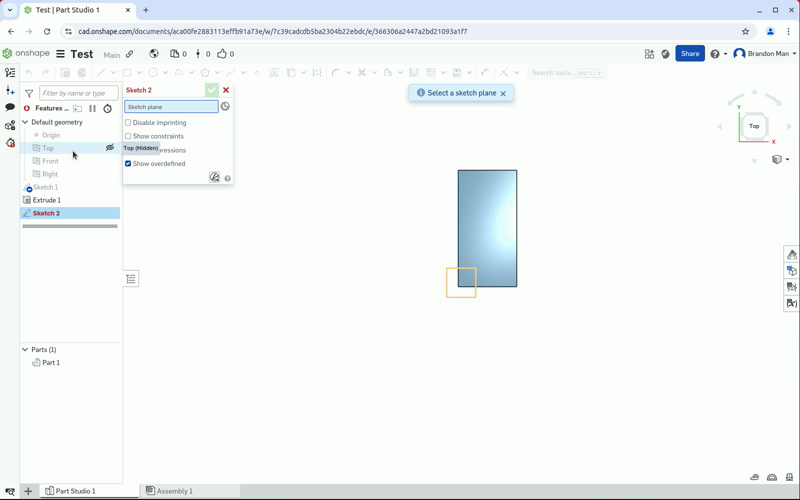
click(73, 150)
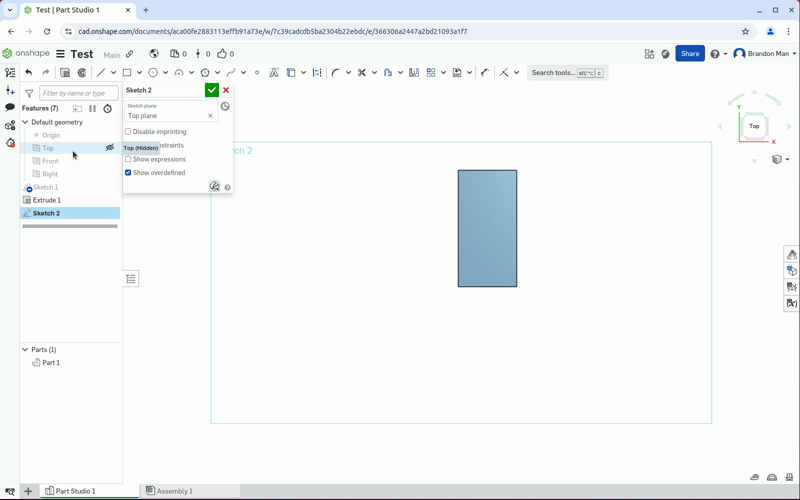
mouse_move(73, 352)
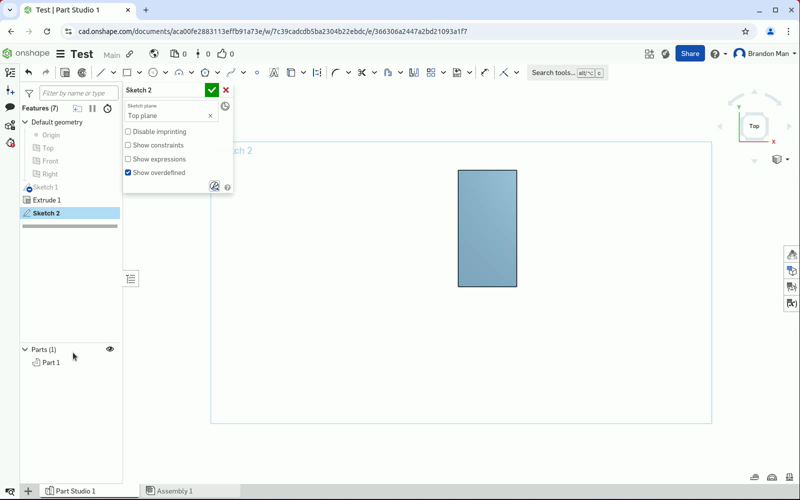
key(y)
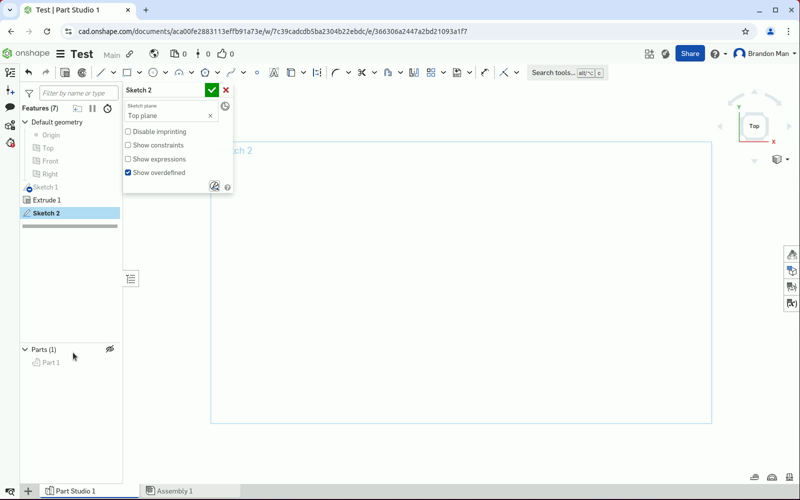
key(l)
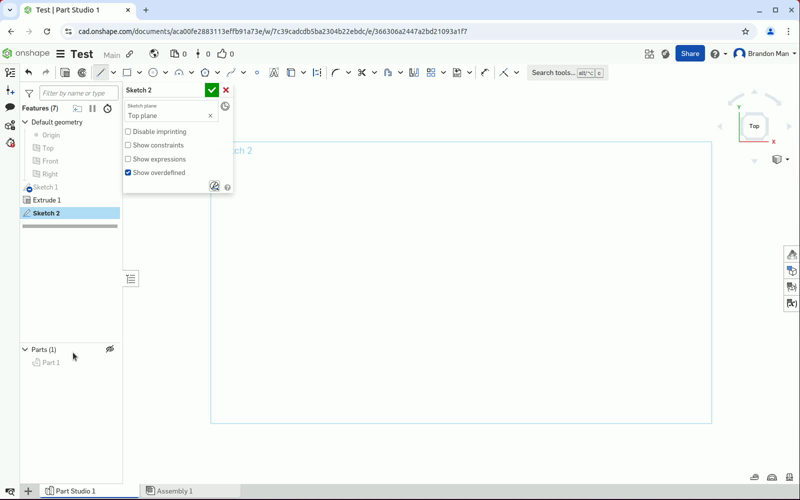
key_down(shift)
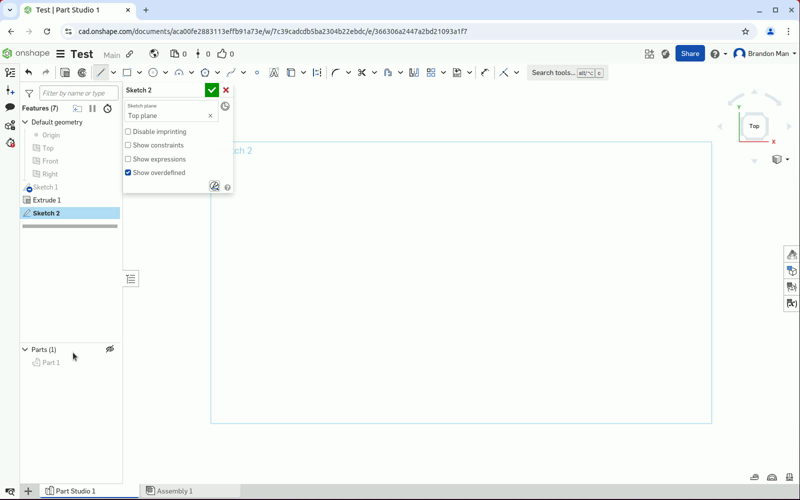
mouse_move(458, 251)
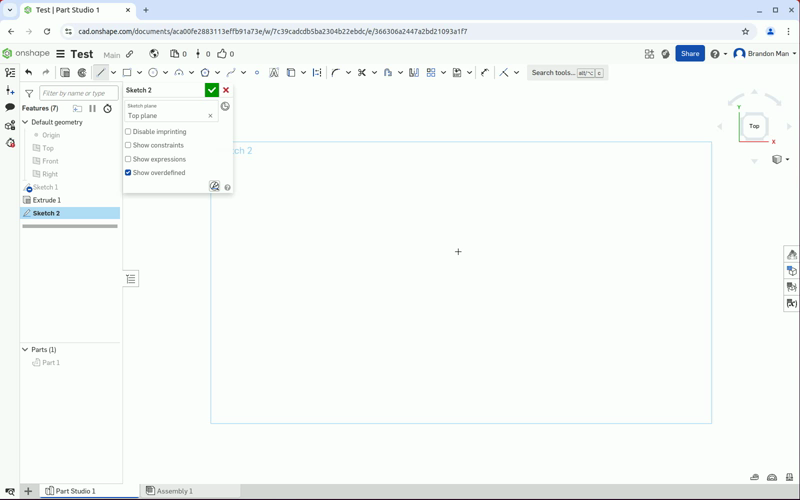
click(458, 251)
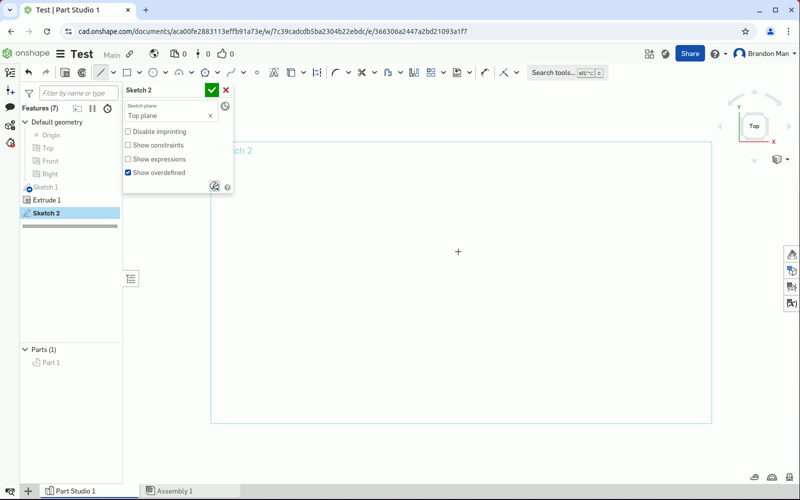
key_up(shift)
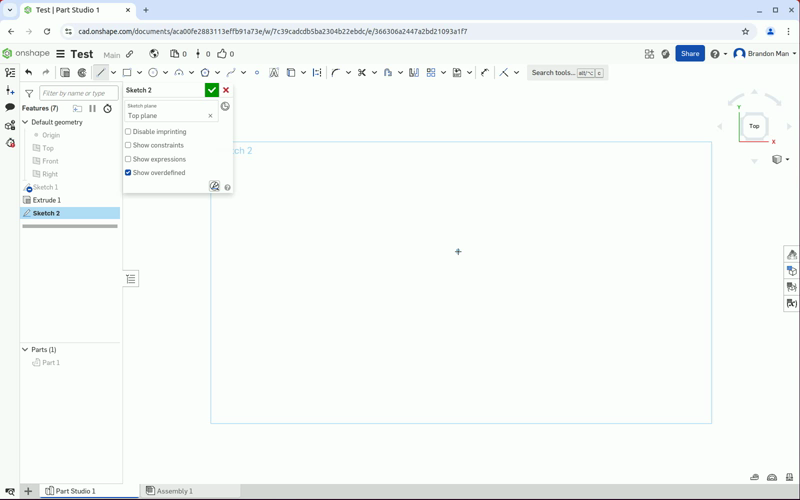
key_down(shift)
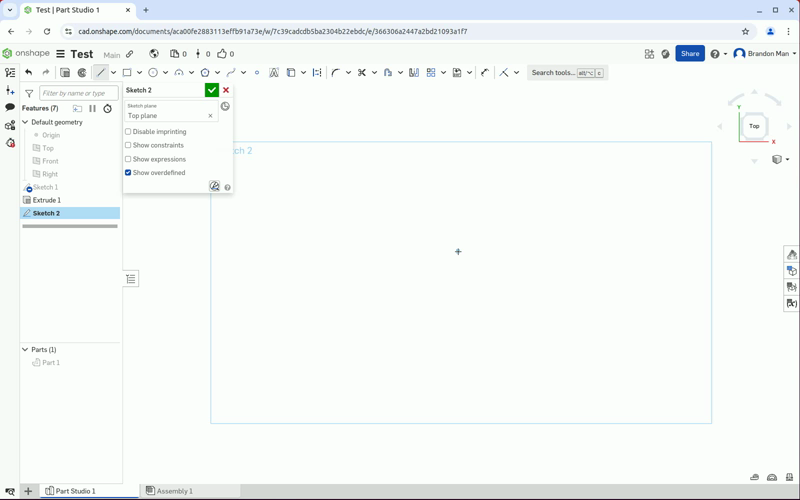
mouse_move(488, 251)
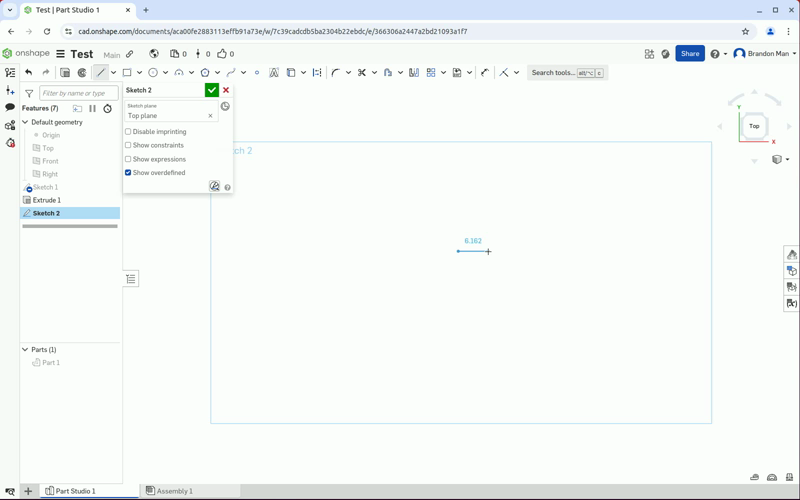
mouse_move(480, 228)
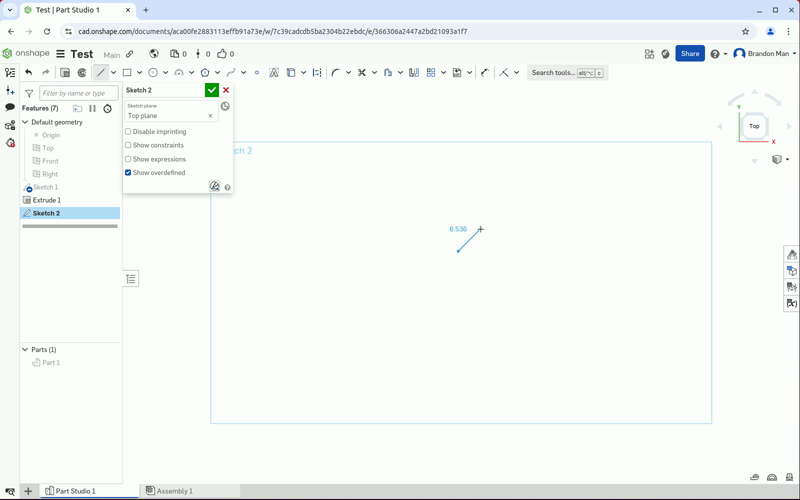
click(480, 228)
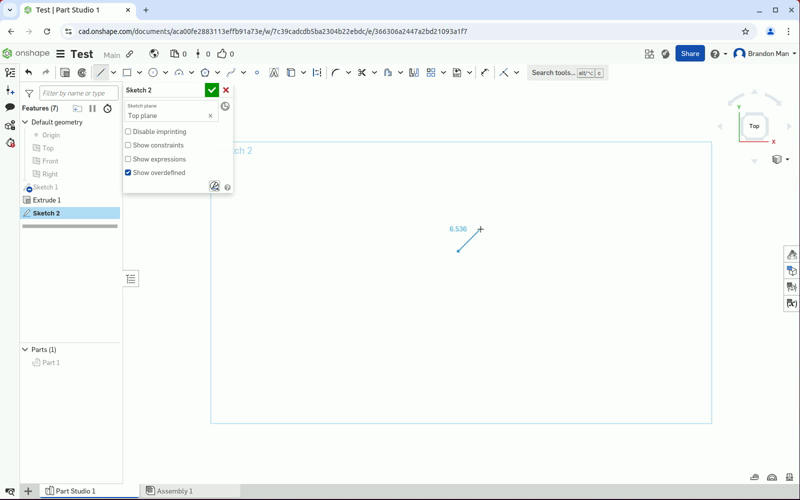
key_up(shift)
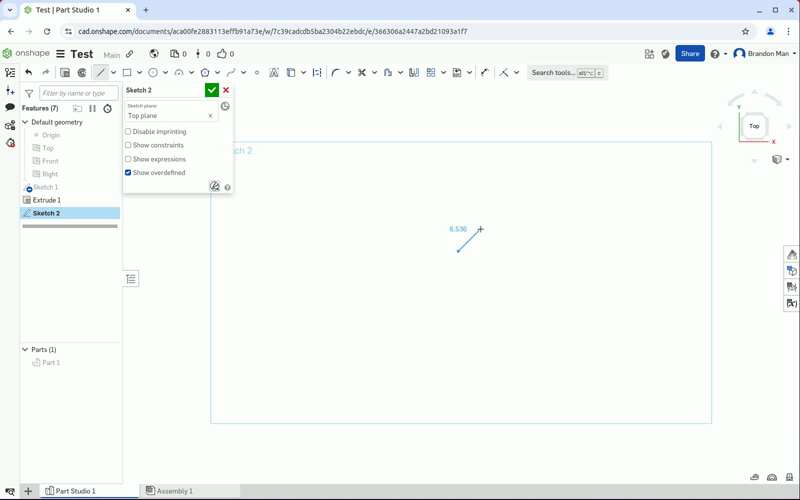
key_down(shift)
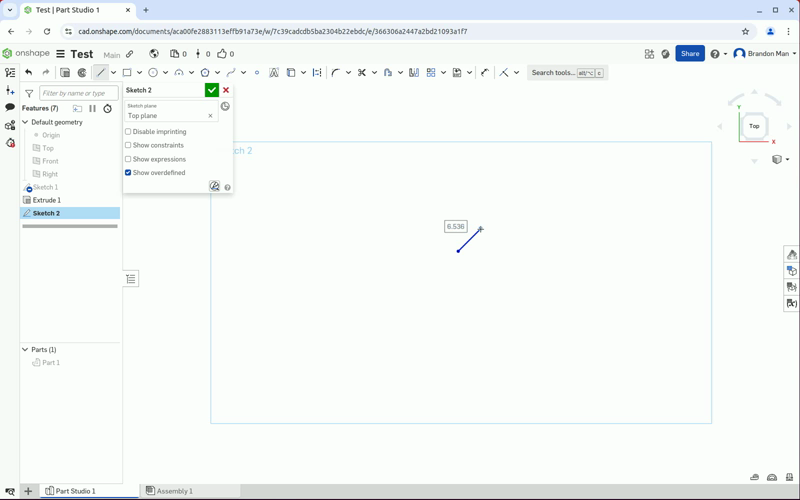
mouse_move(510, 228)
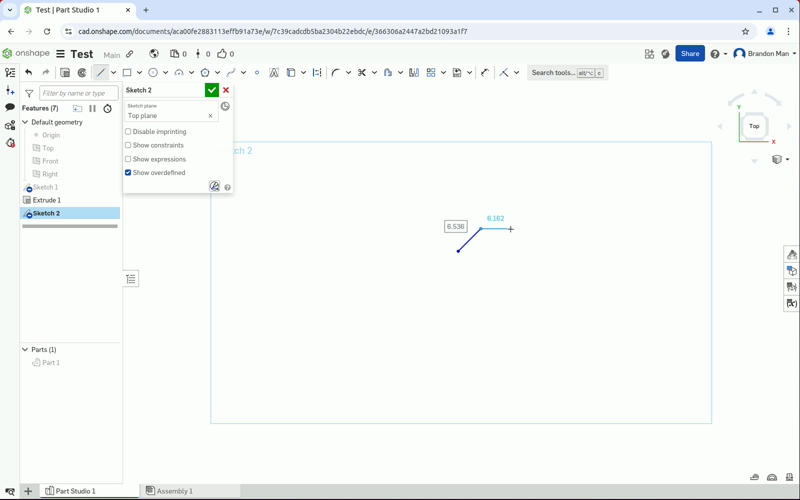
mouse_move(480, 192)
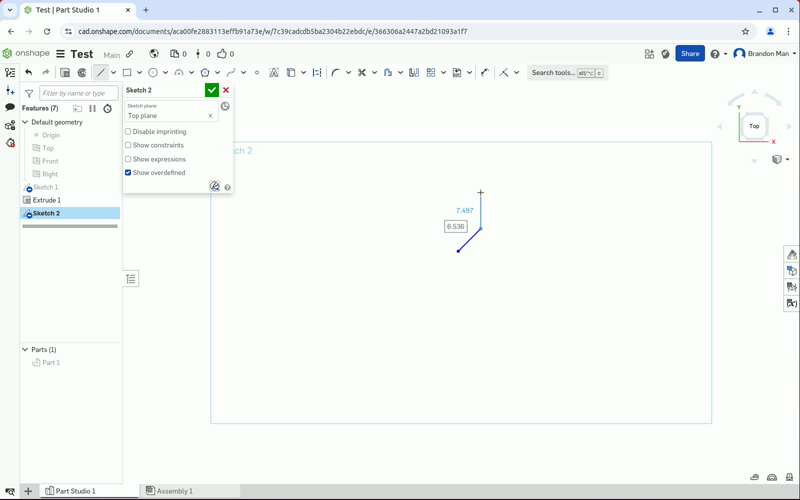
click(480, 192)
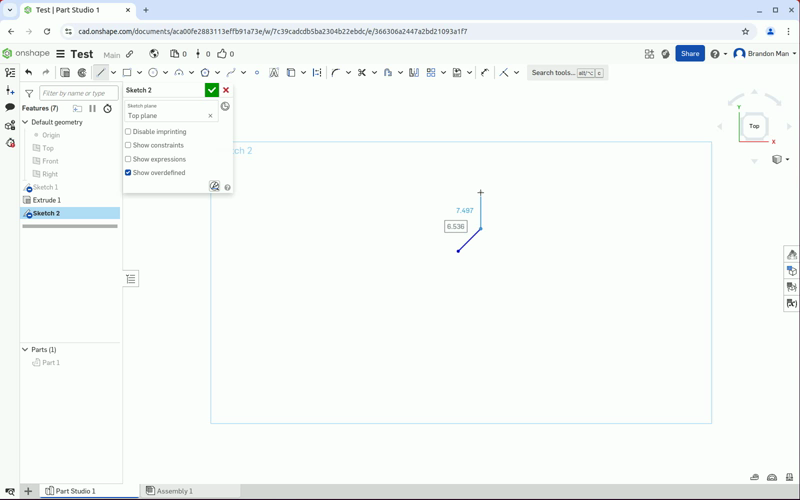
key_up(shift)
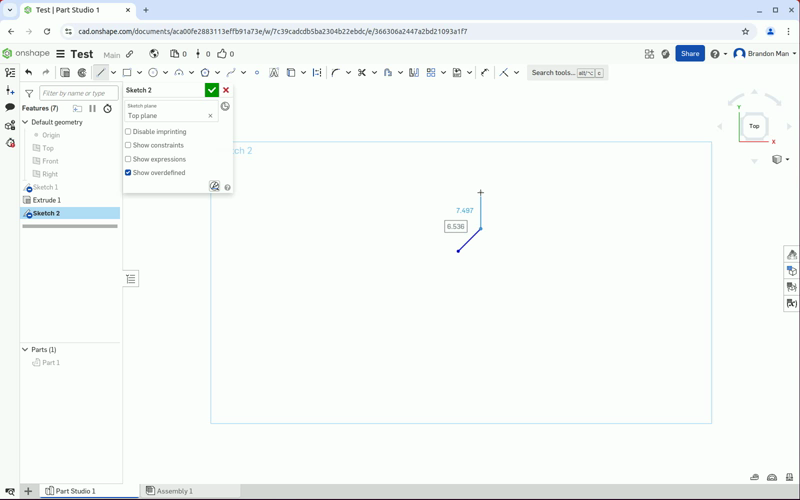
key_down(shift)
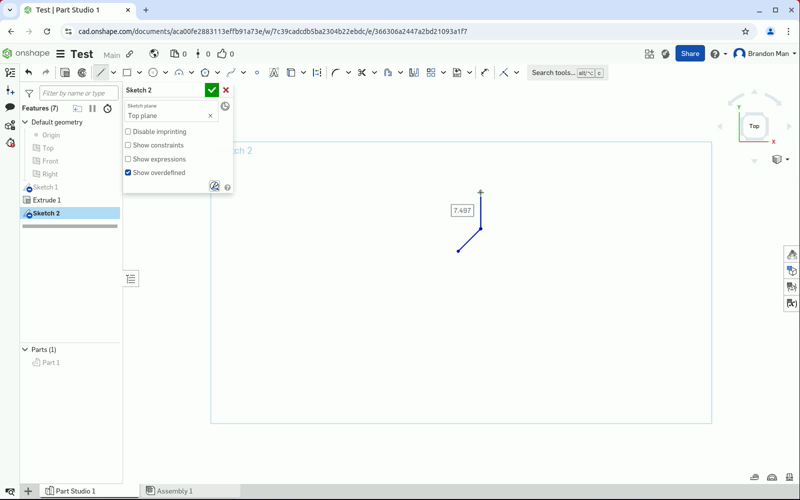
mouse_move(510, 192)
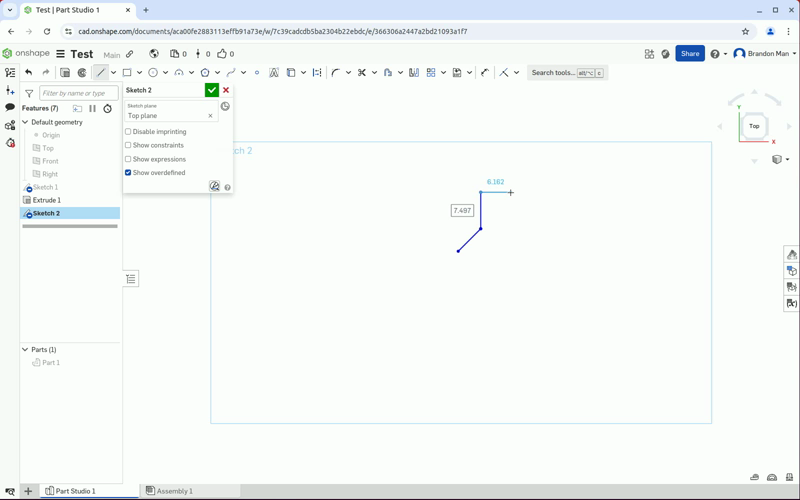
mouse_move(458, 170)
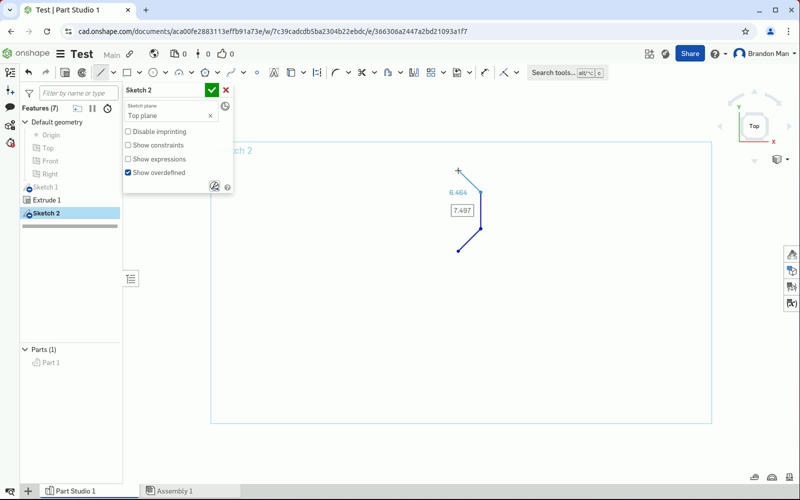
click(458, 170)
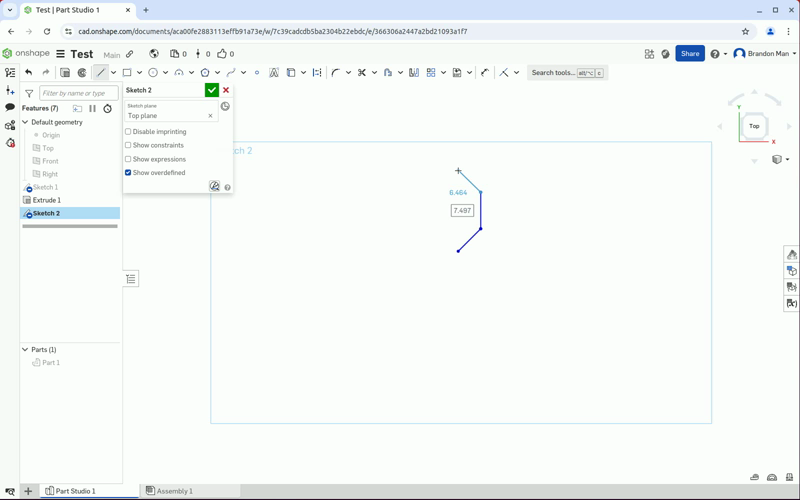
key_up(shift)
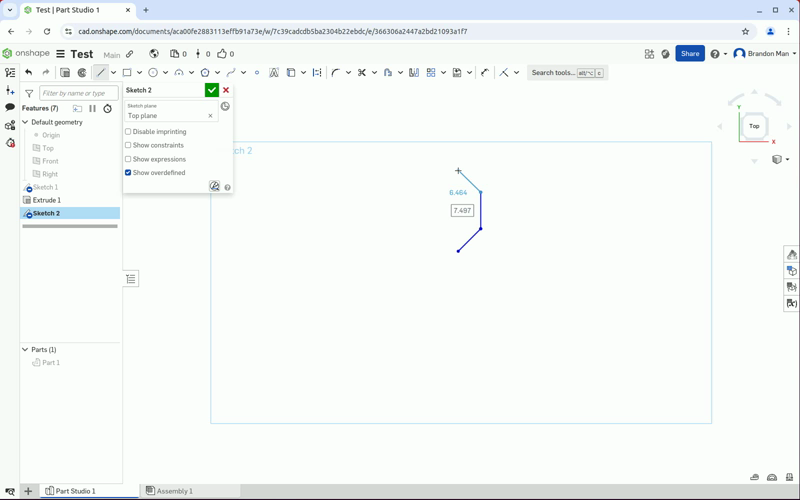
key_down(shift)
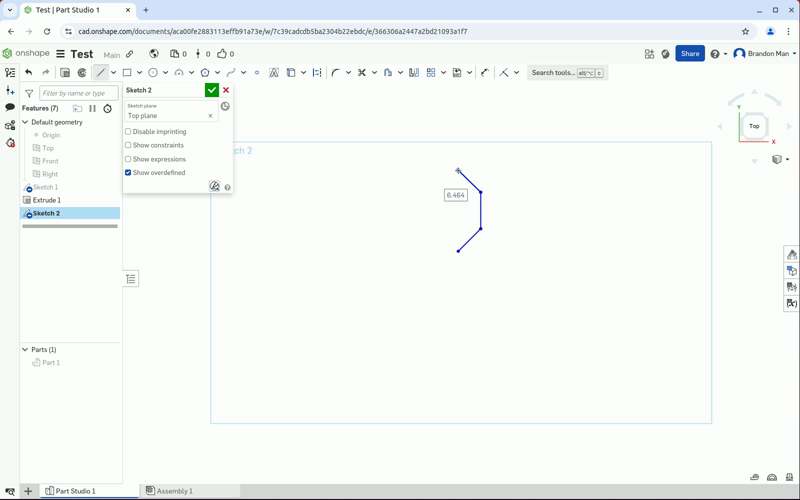
mouse_move(458, 251)
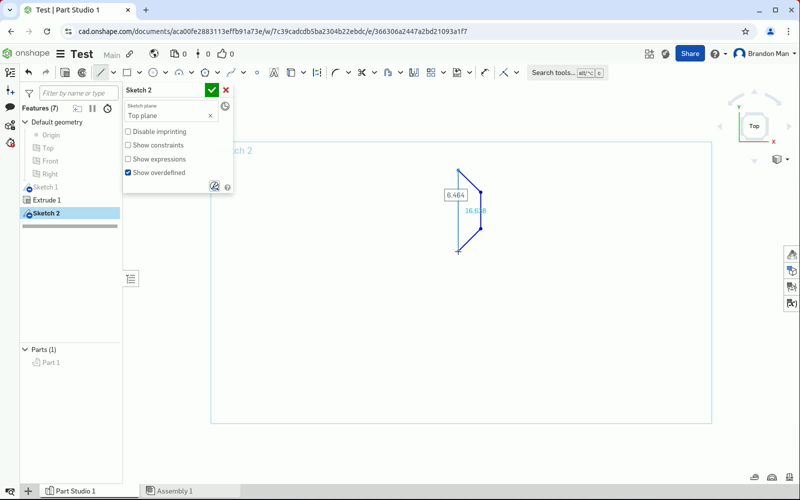
key_up(shift)
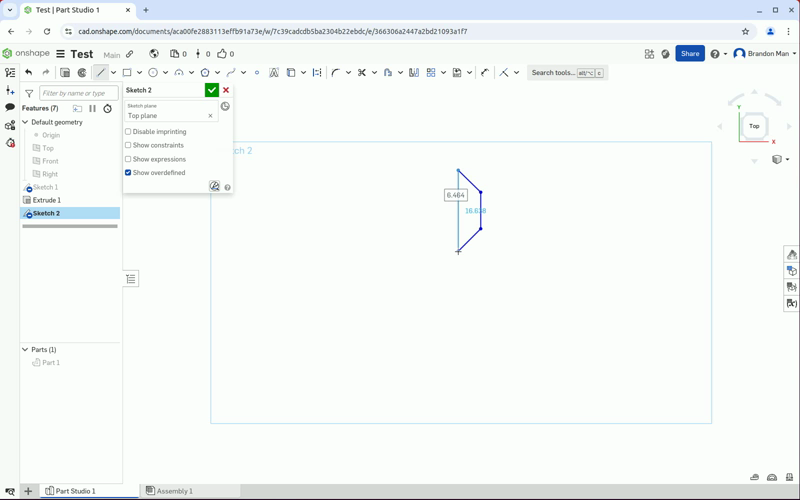
click(458, 251)
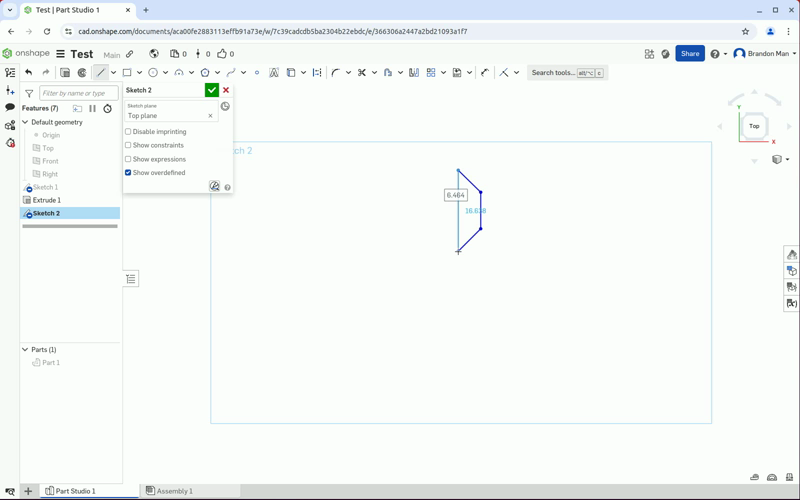
key(esc)
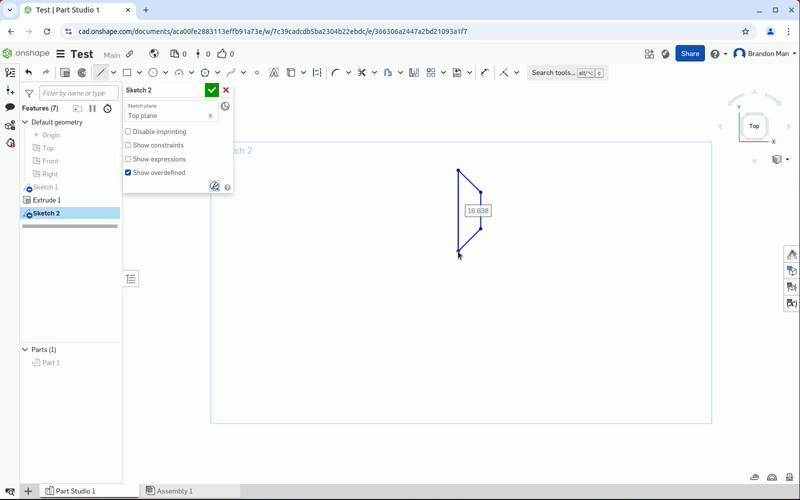
mouse_move(479, 209)
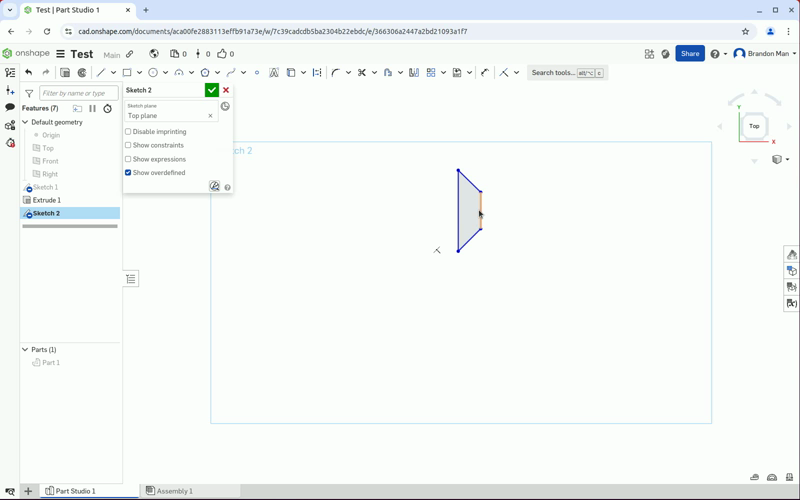
scroll(6)
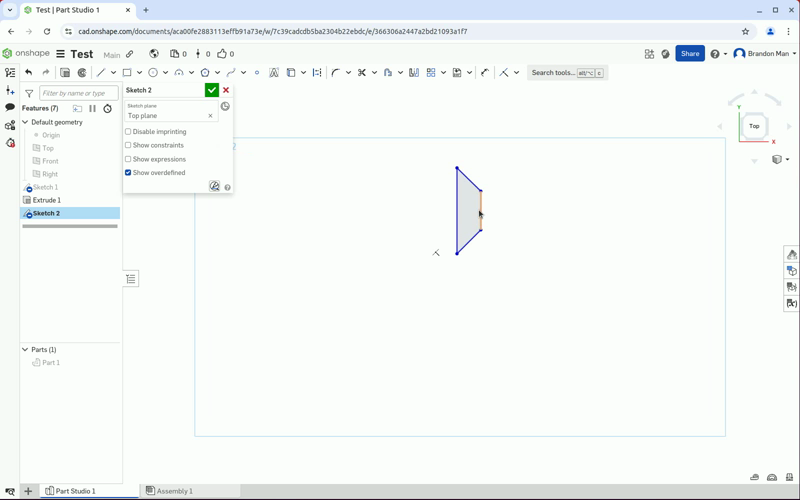
scroll(6)
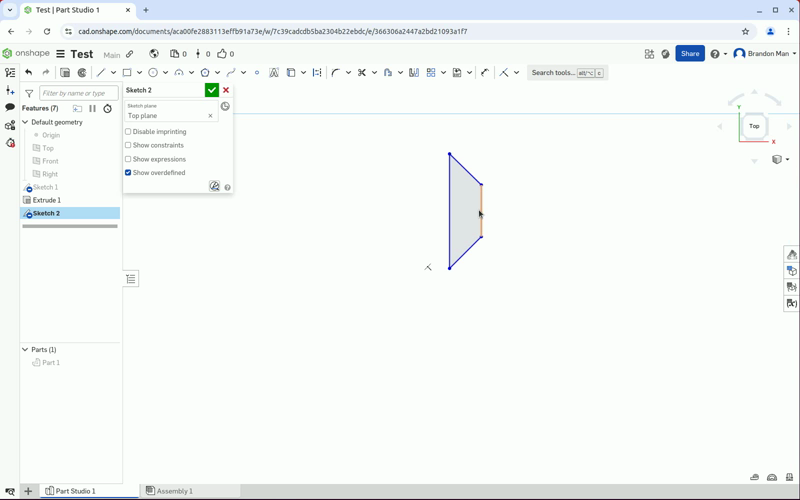
scroll(6)
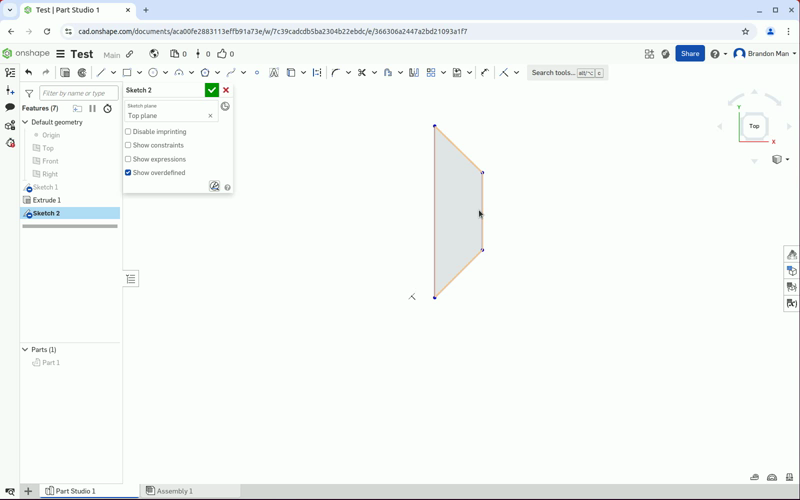
scroll(6)
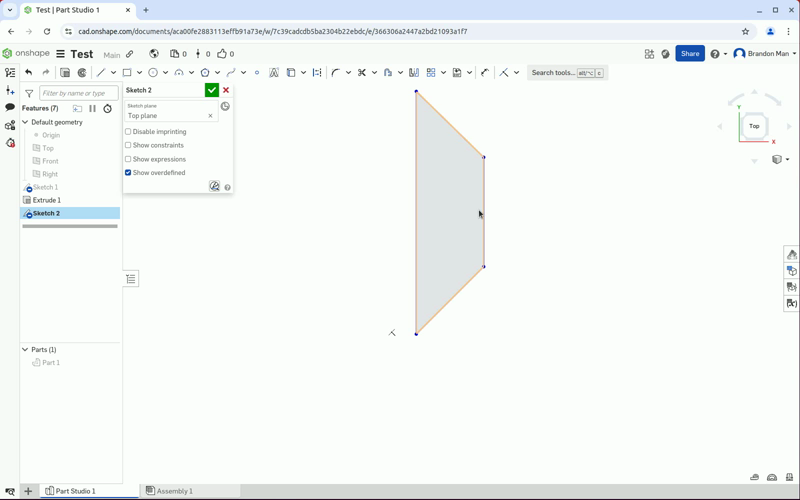
scroll(6)
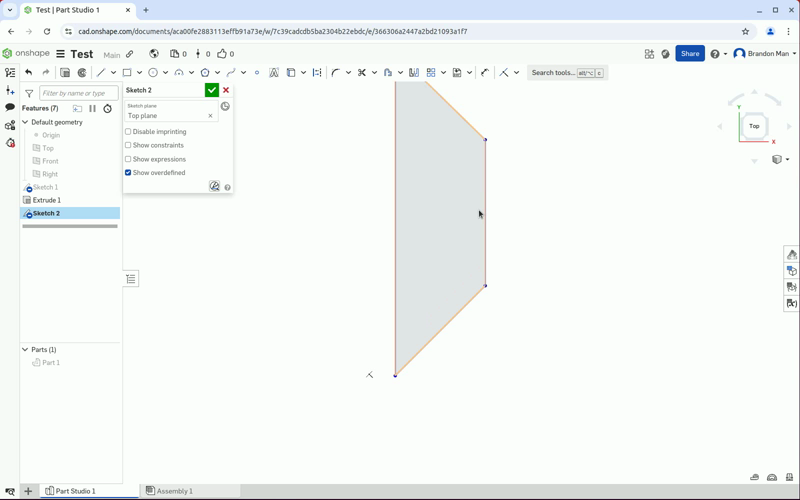
scroll(6)
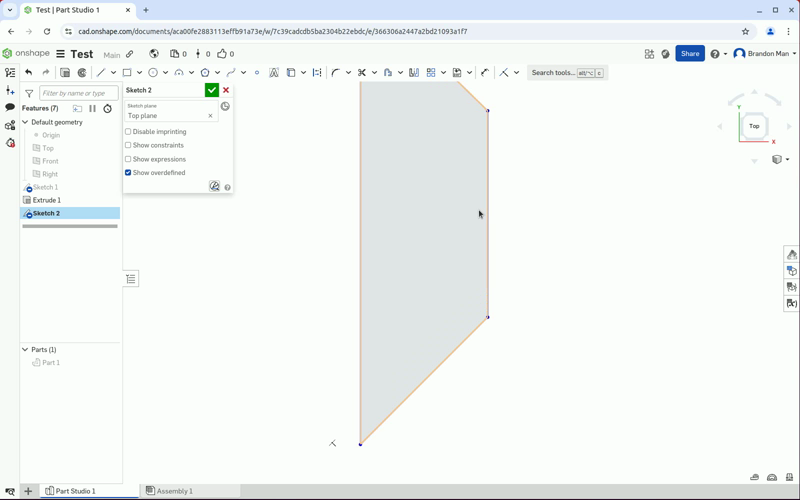
scroll(6)
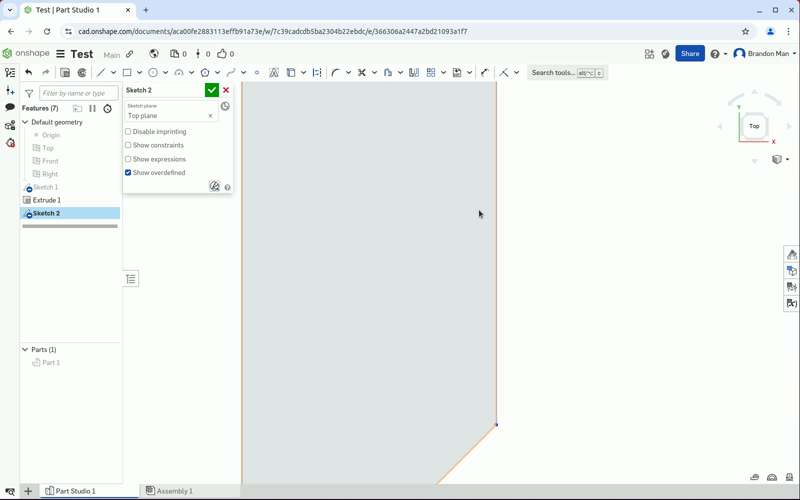
click(479, 209)
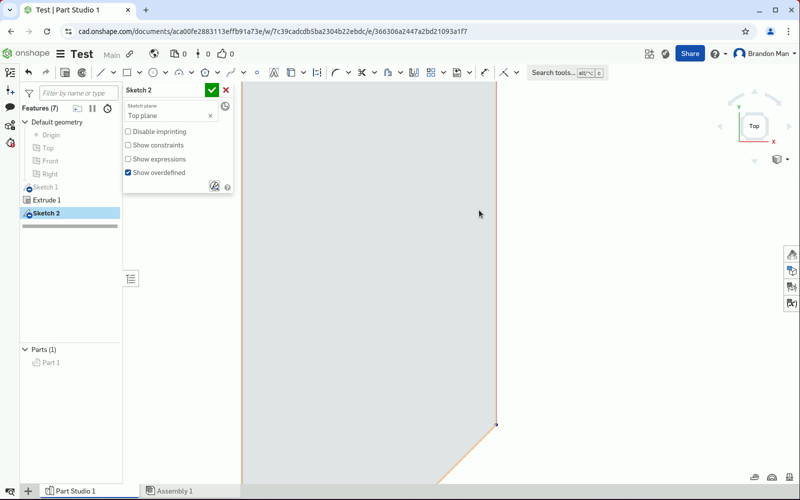
scroll(-6)
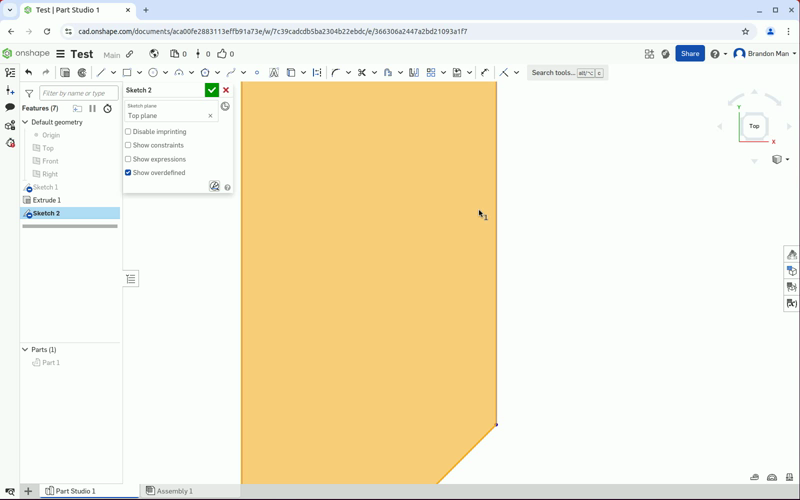
scroll(-6)
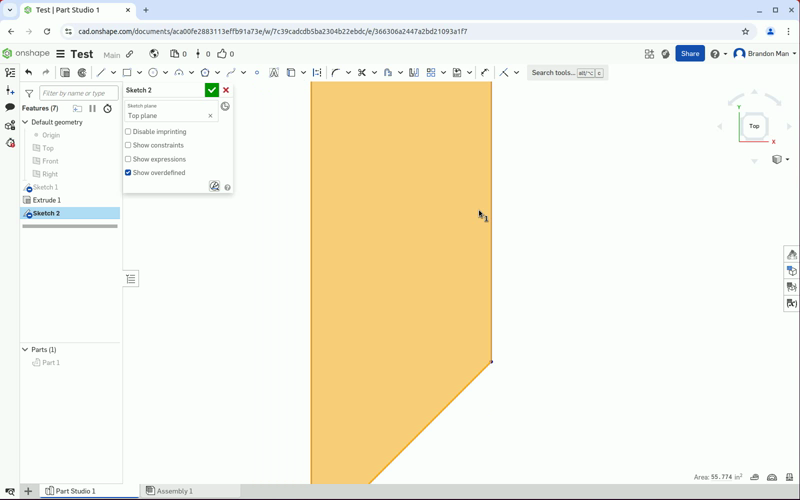
scroll(-6)
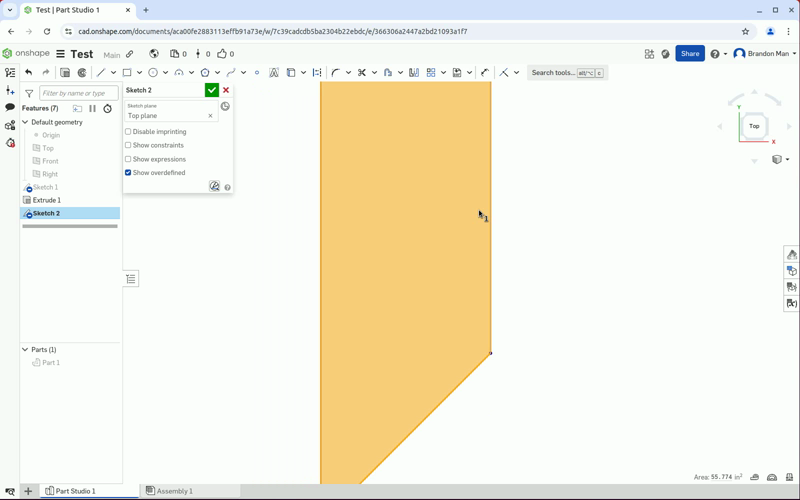
scroll(-6)
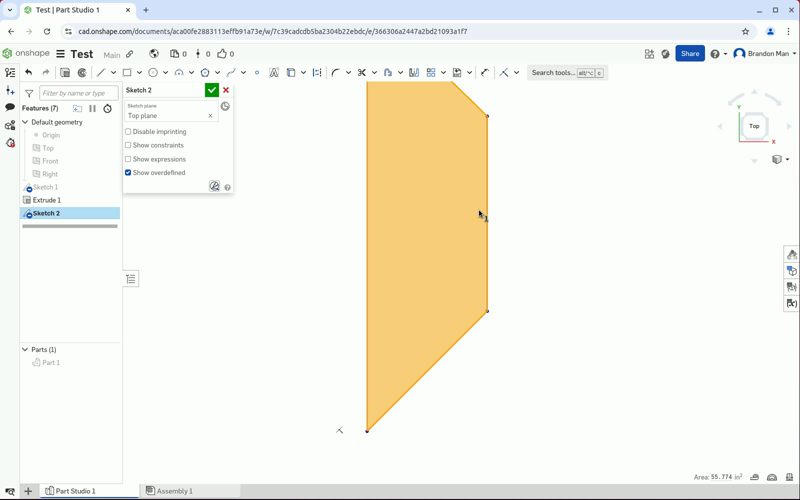
scroll(-6)
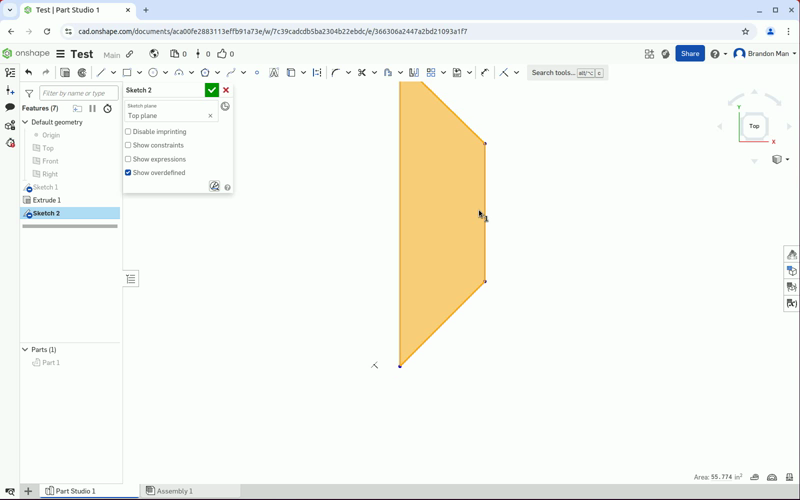
scroll(-6)
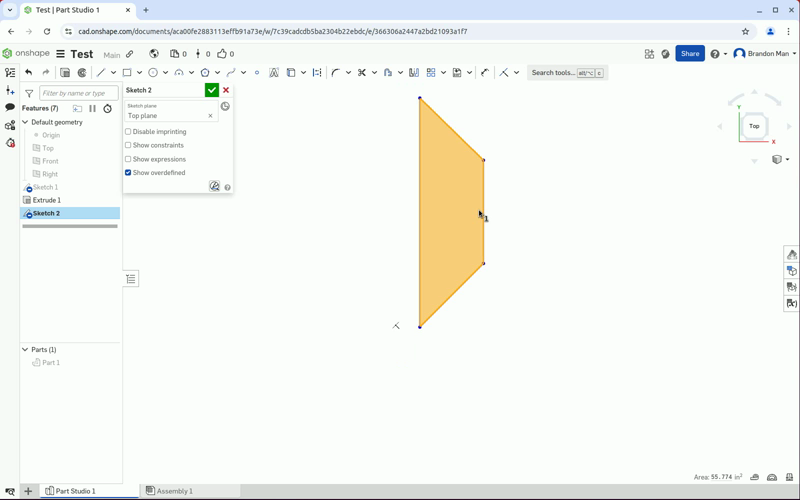
scroll(-6)
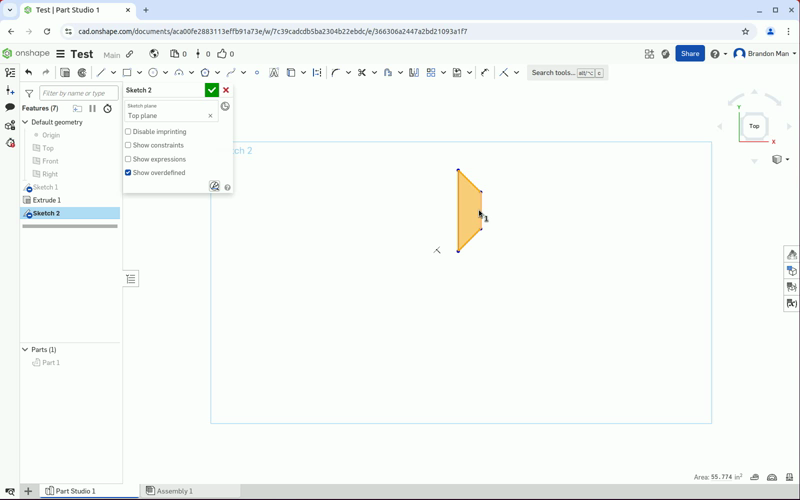
mouse_move(73, 352)
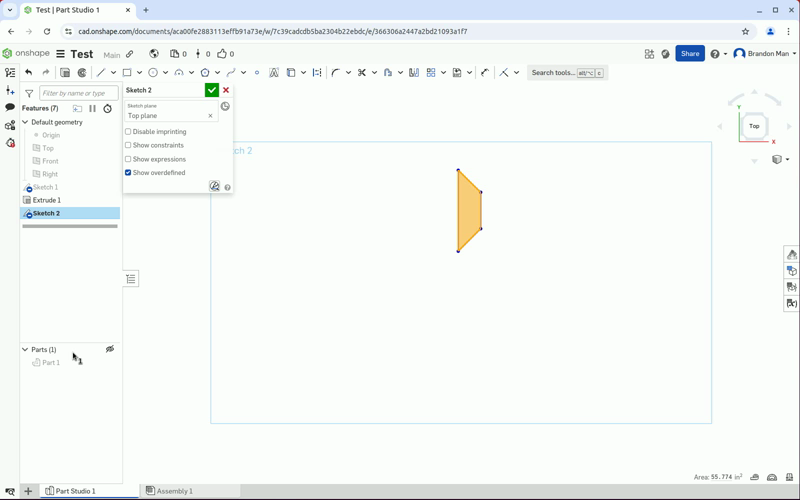
key(shift+y)
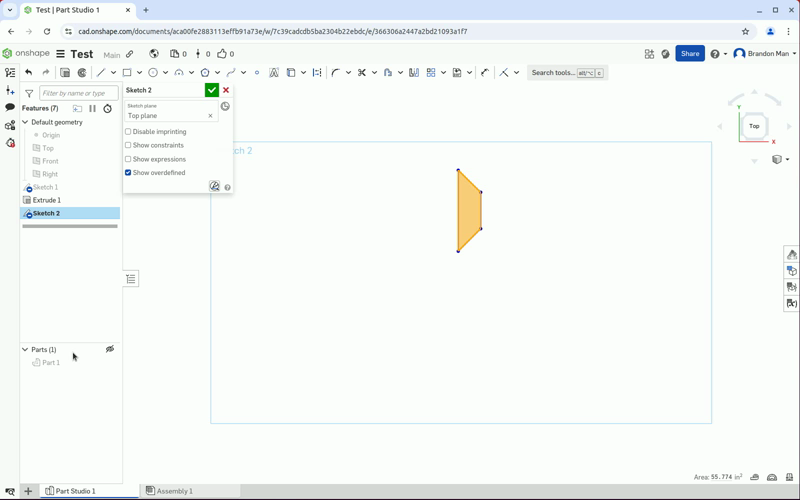
key(shift+e)
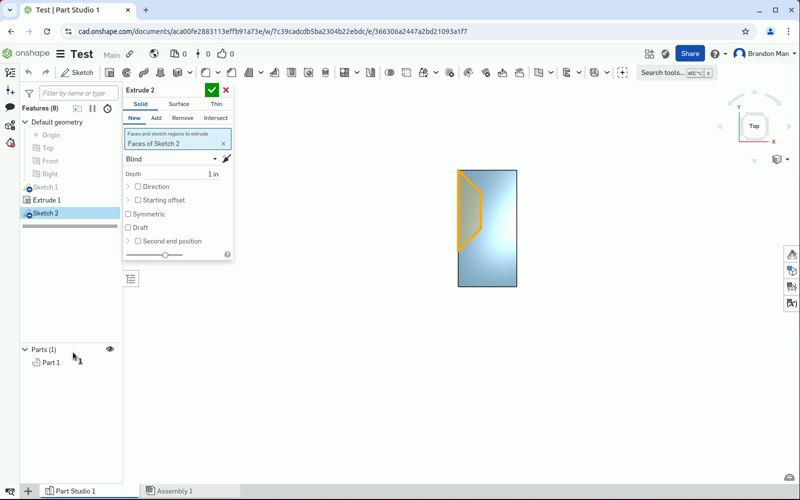
mouse_move(143, 106)
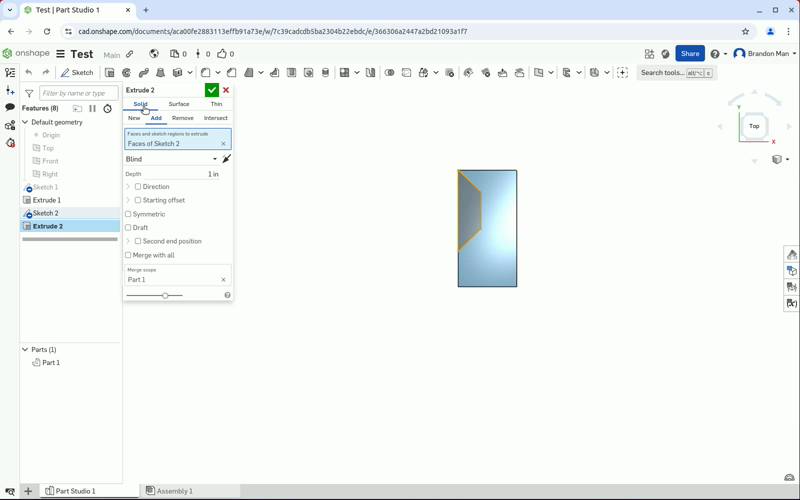
click(143, 106)
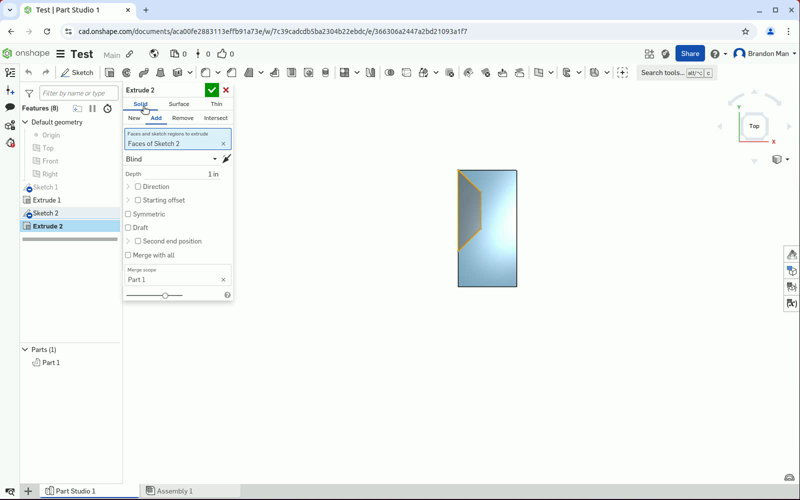
mouse_move(186, 120)
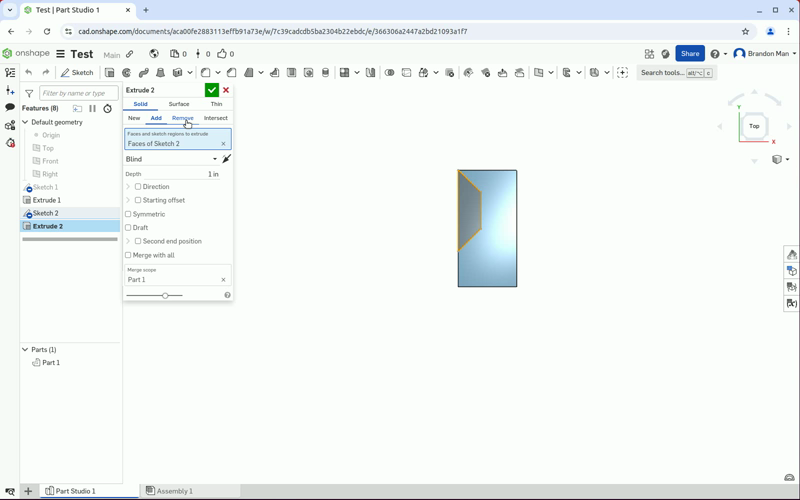
click(186, 120)
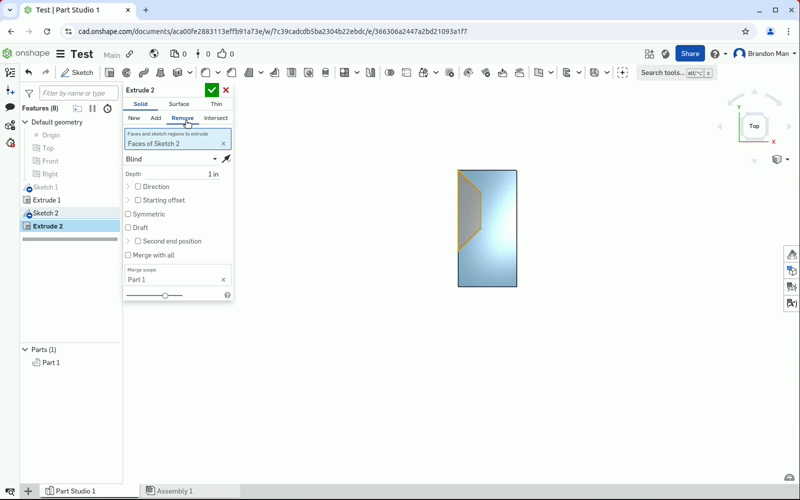
key(tab, 4)
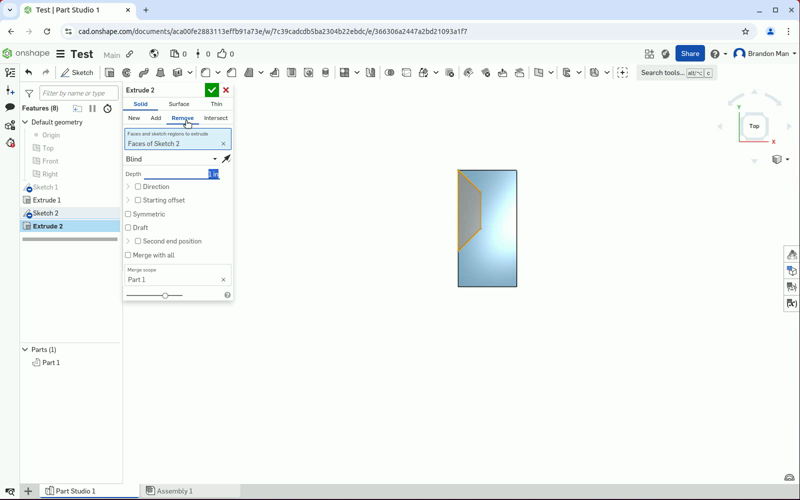
text(0.241)
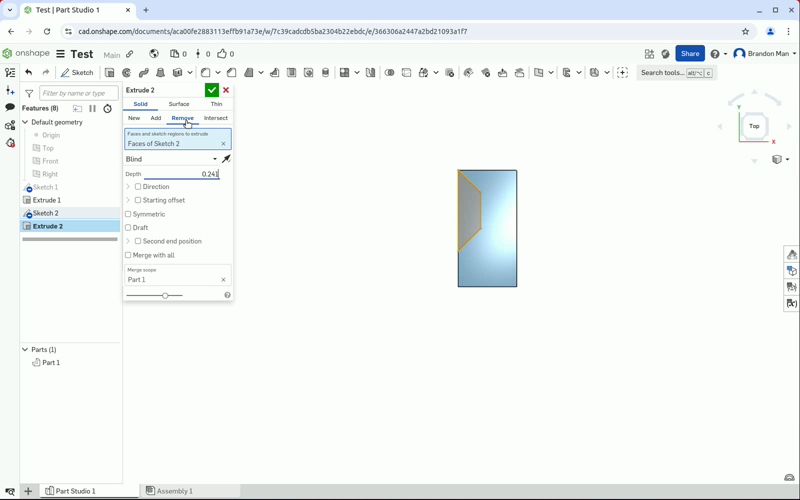
key(tab, 6)
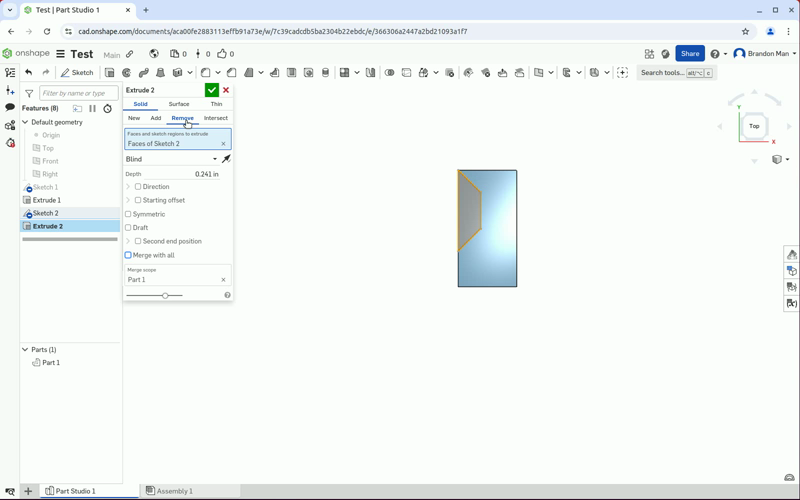
key(space)
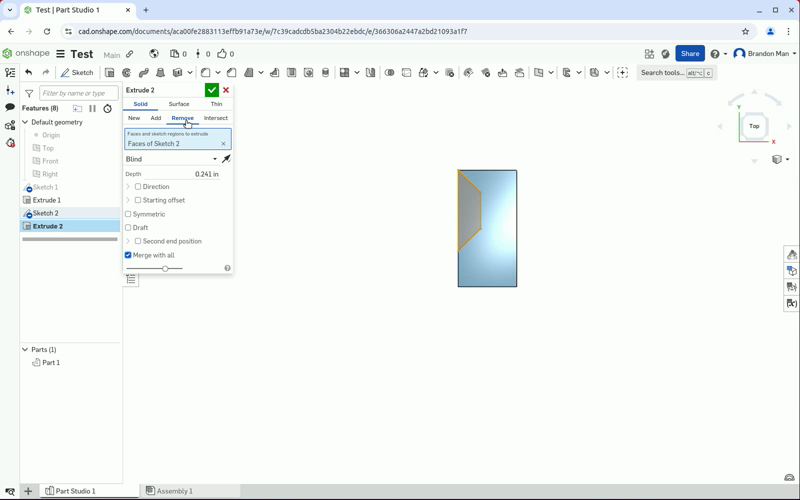
key(enter)
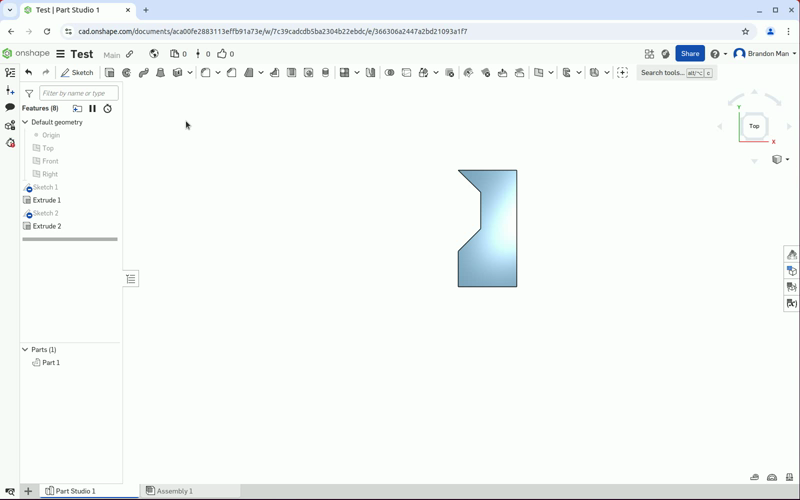
key(shift+h)
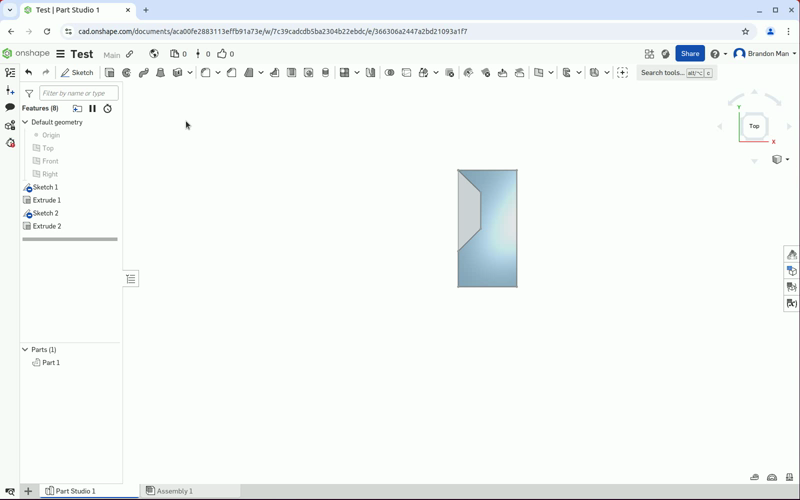
key(shift+h)
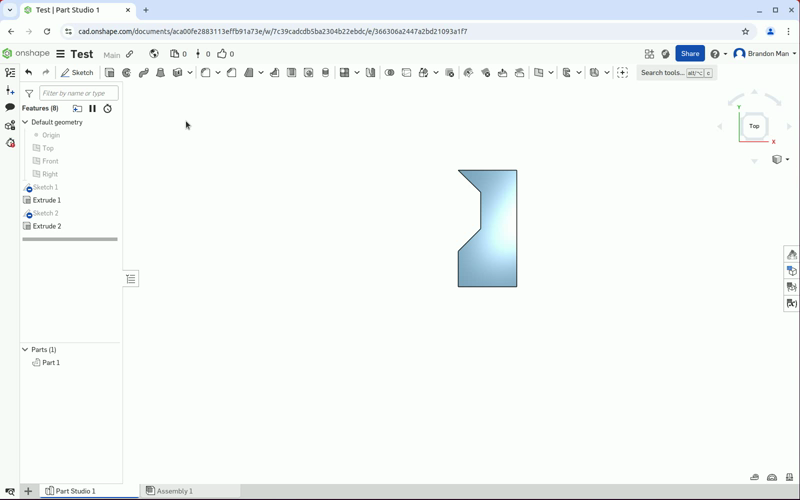
mouse_move(73, 189)
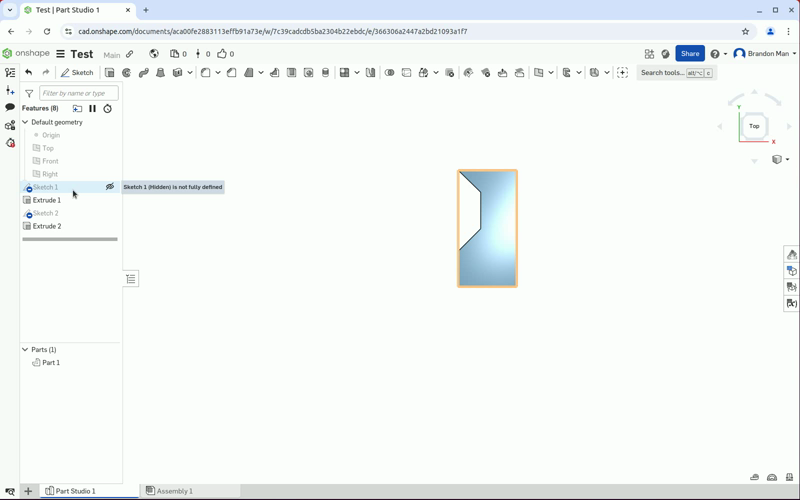
click(73, 189)
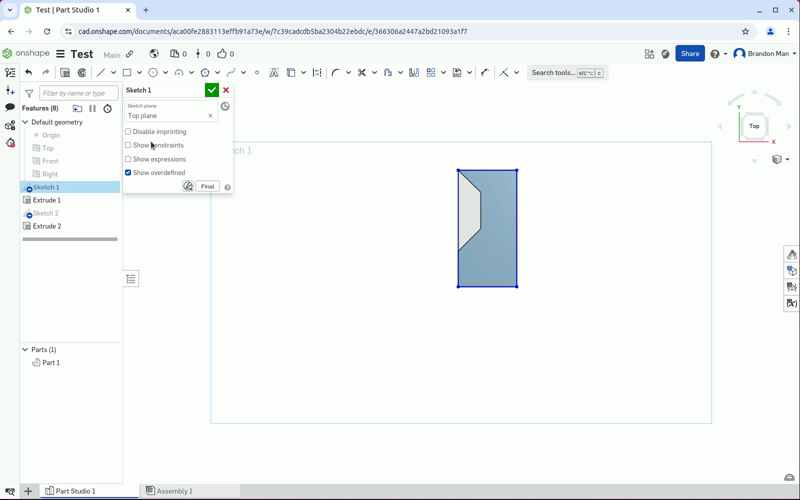
mouse_move(229, 92)
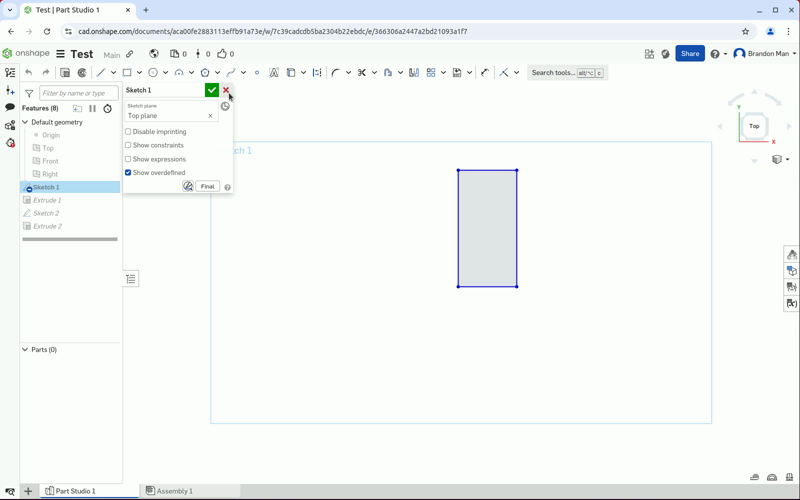
click(229, 92)
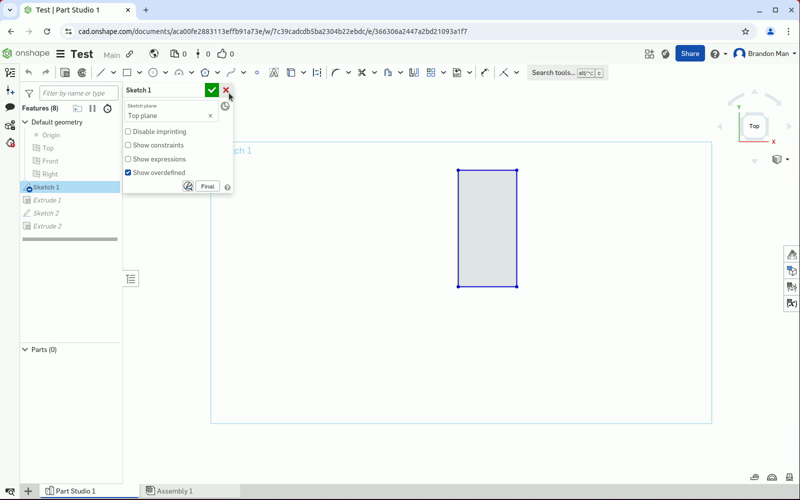
key(shift+s)
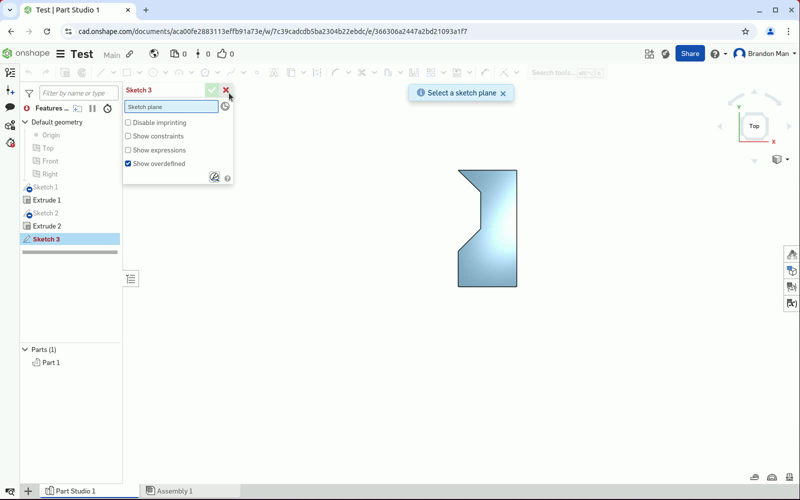
mouse_move(73, 150)
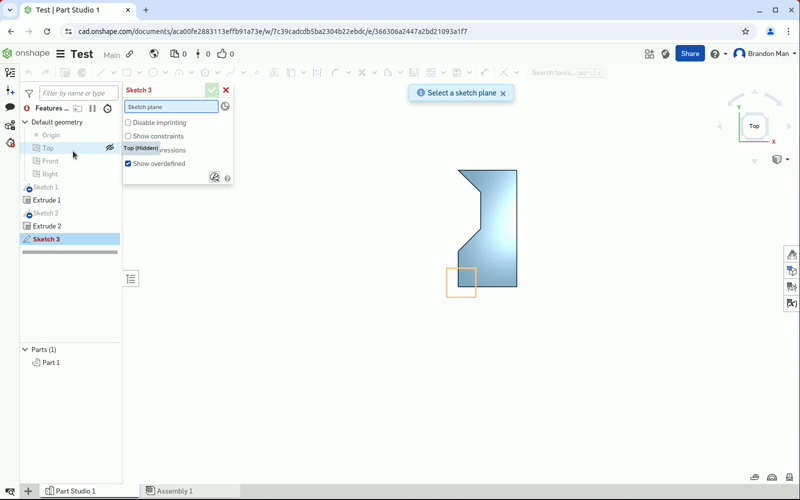
click(73, 150)
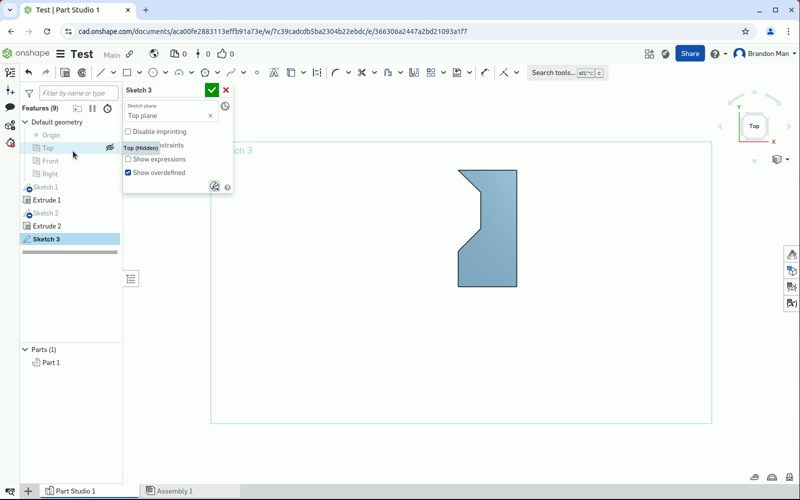
mouse_move(73, 352)
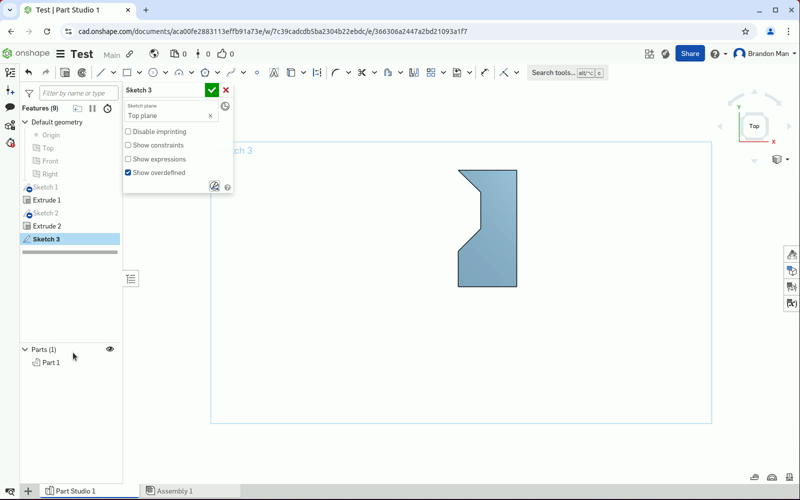
key(y)
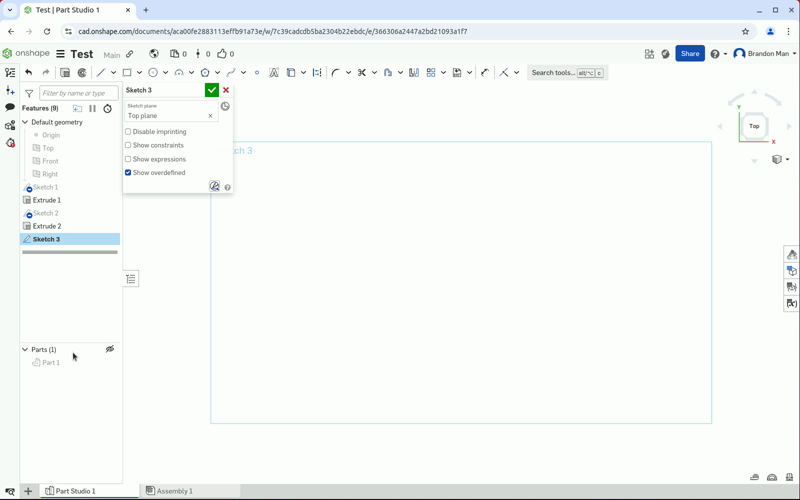
key(l)
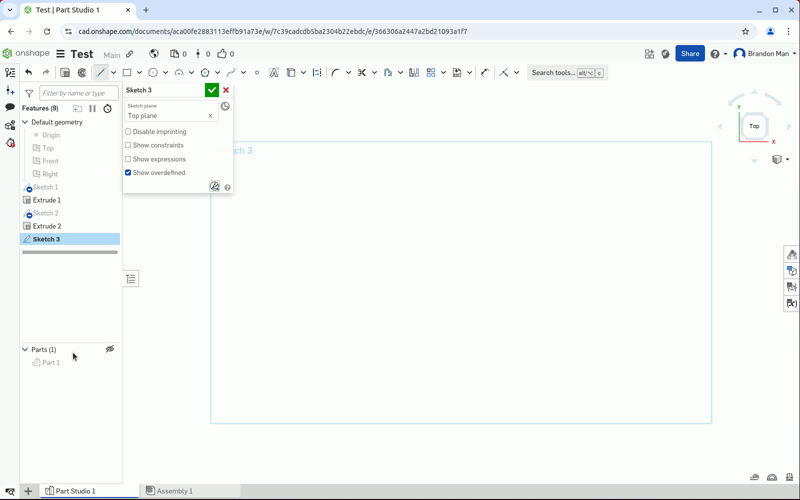
key_down(shift)
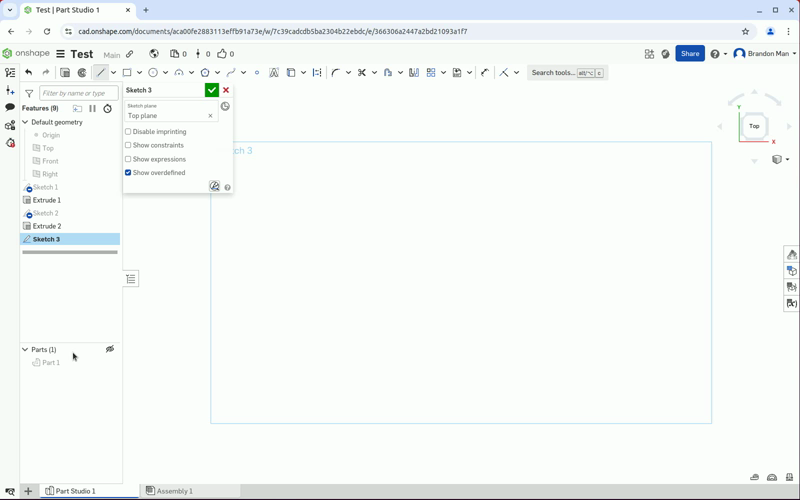
mouse_move(458, 275)
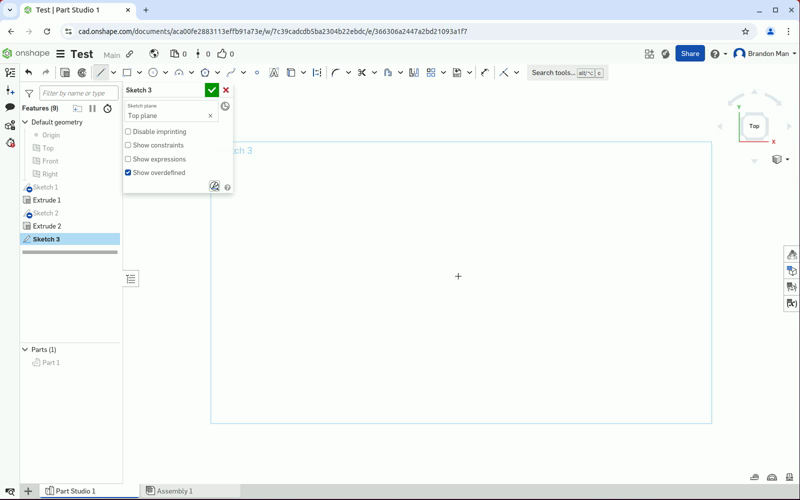
click(458, 275)
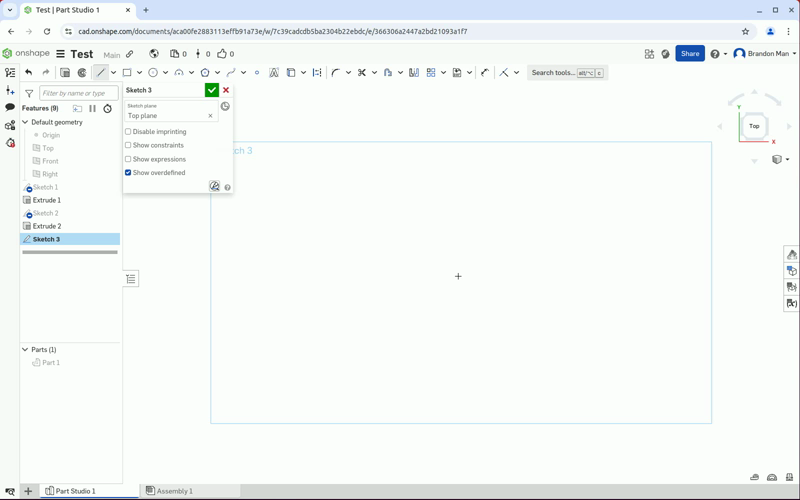
key_up(shift)
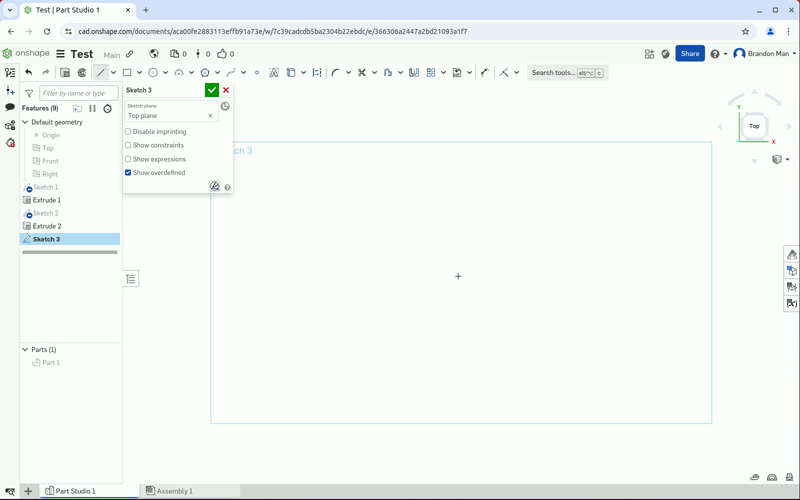
key_down(shift)
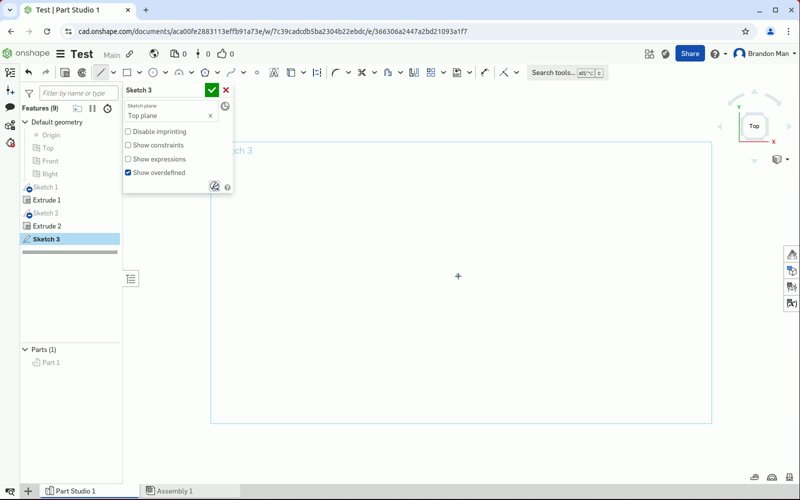
mouse_move(488, 275)
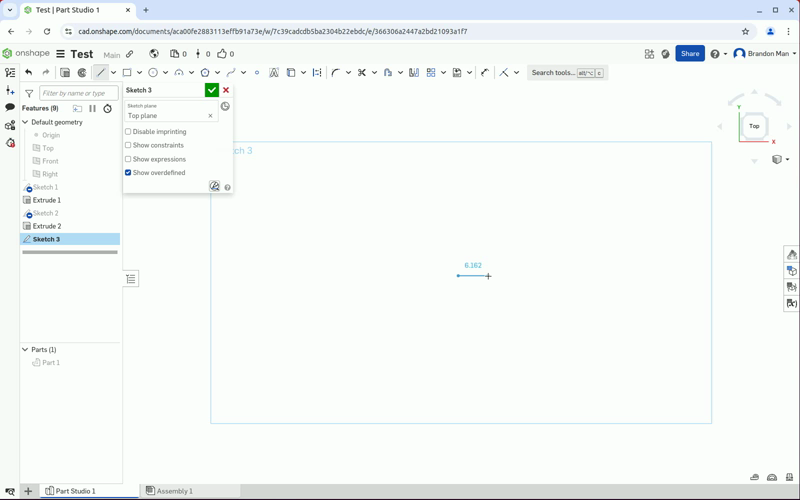
mouse_move(466, 284)
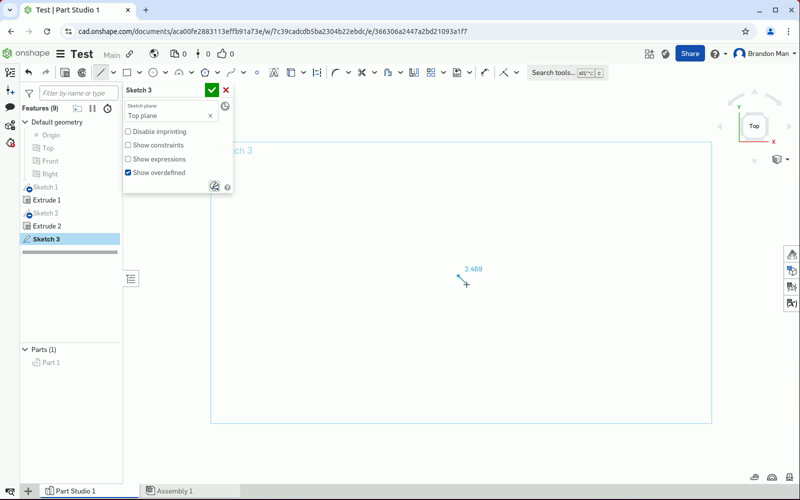
click(466, 284)
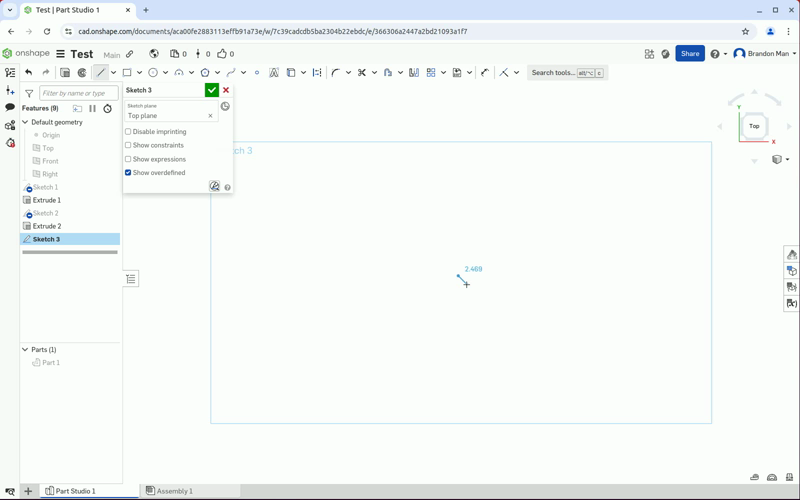
key_up(shift)
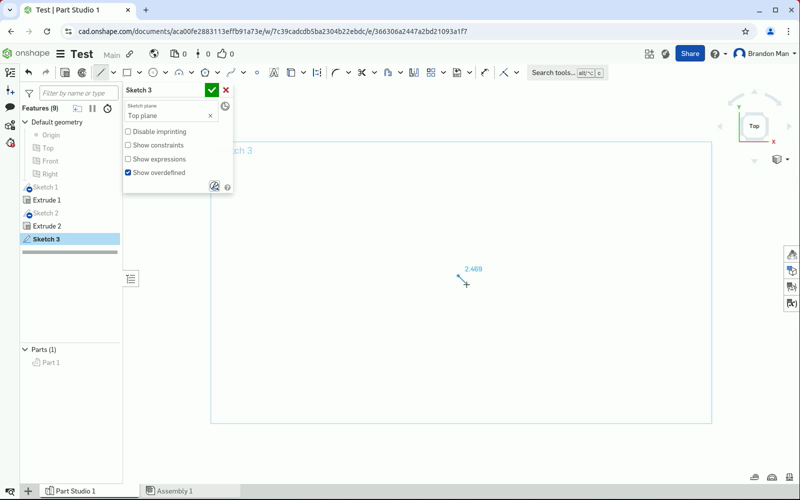
key_down(shift)
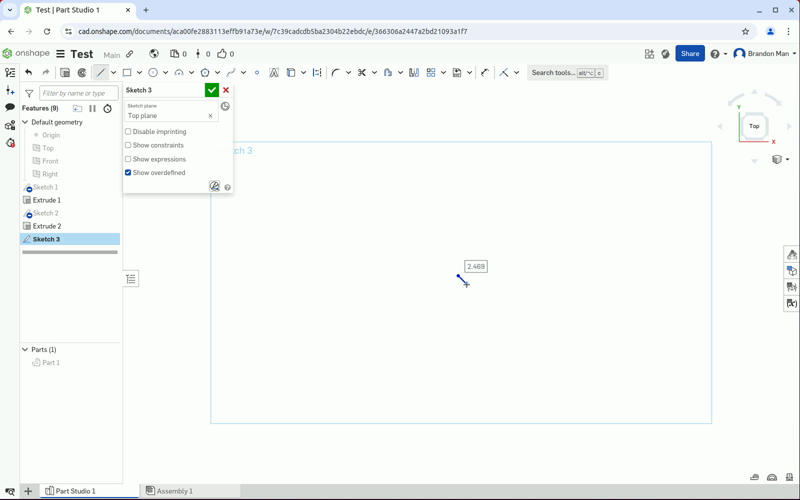
mouse_move(496, 284)
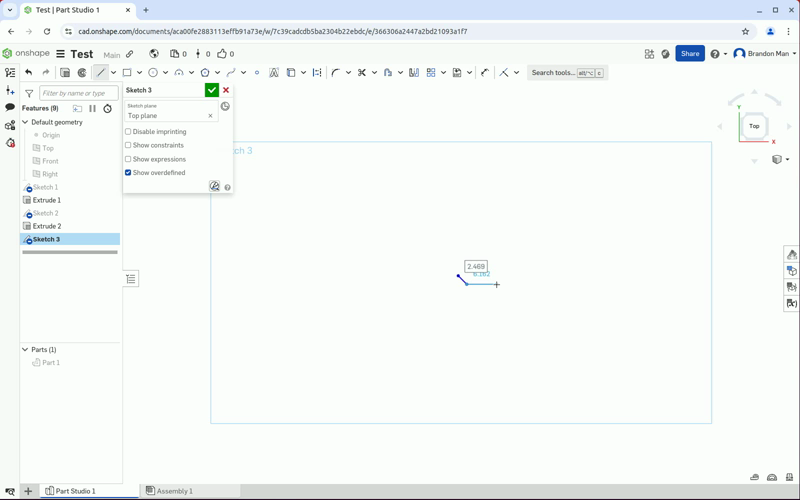
mouse_move(480, 284)
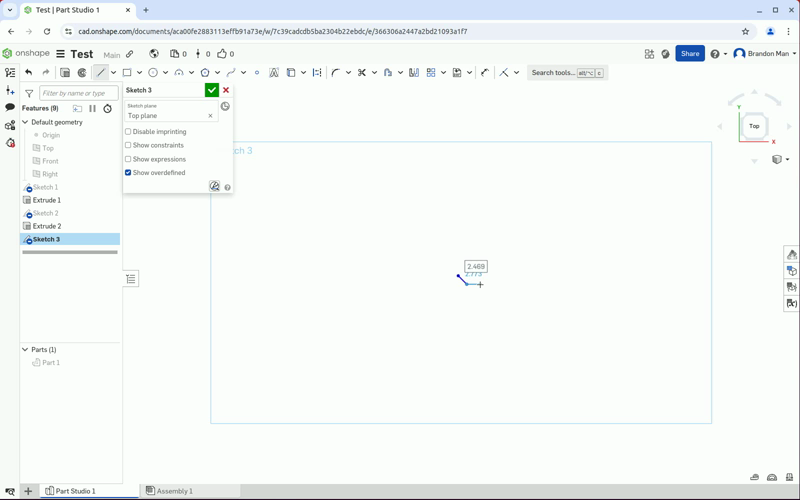
click(480, 284)
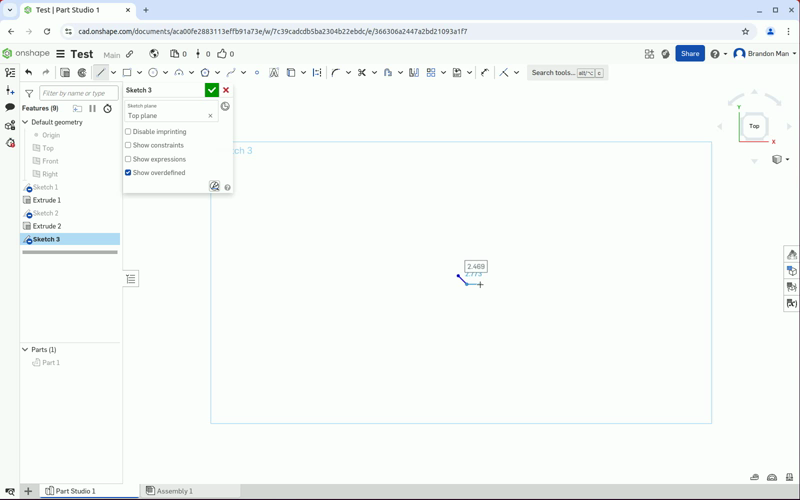
key_up(shift)
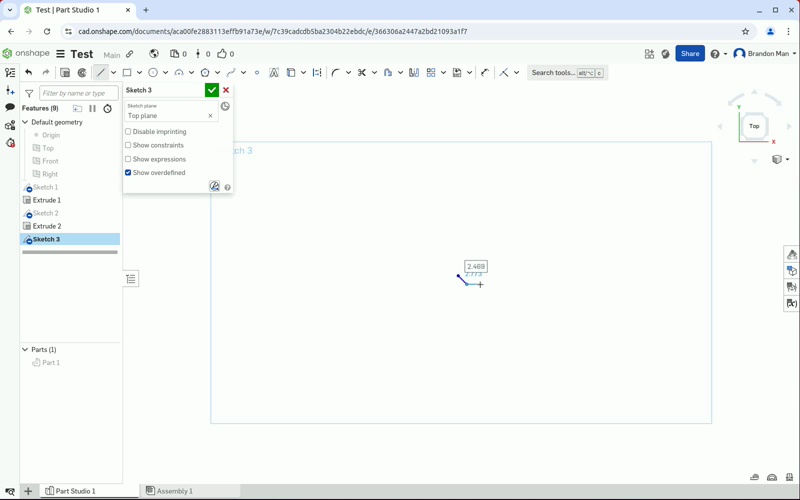
key_down(shift)
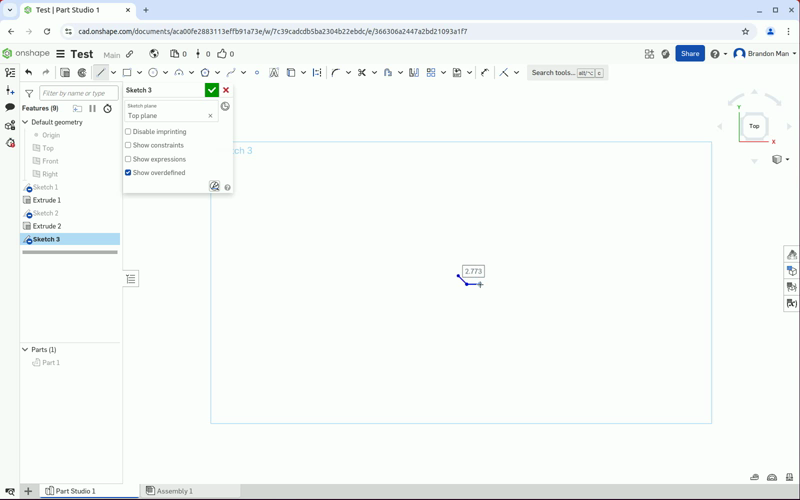
mouse_move(510, 284)
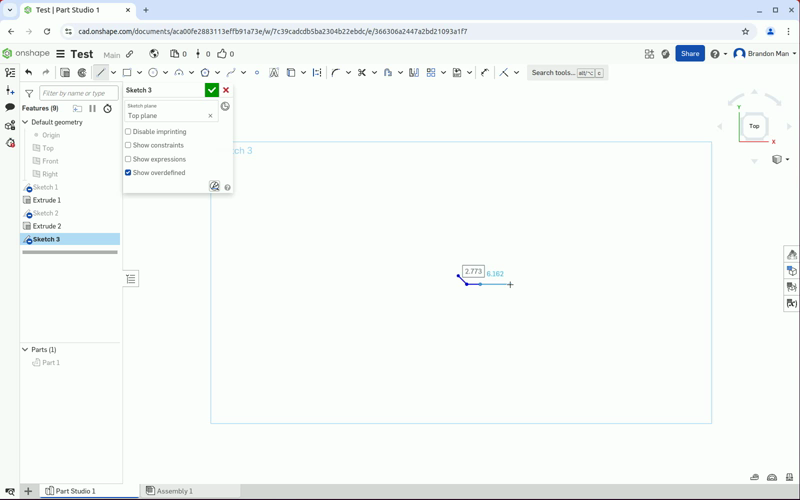
mouse_move(480, 228)
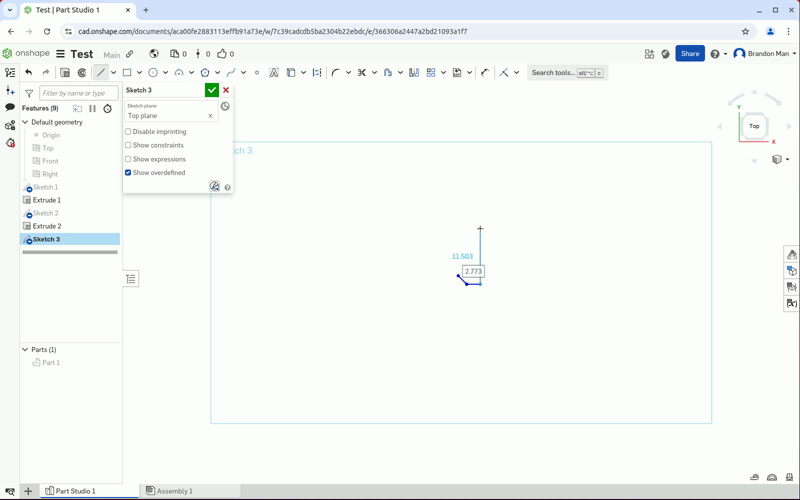
click(480, 228)
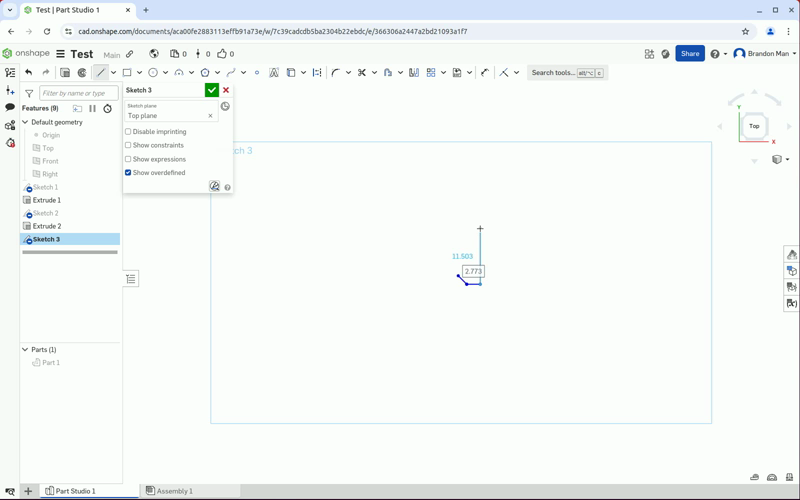
key_up(shift)
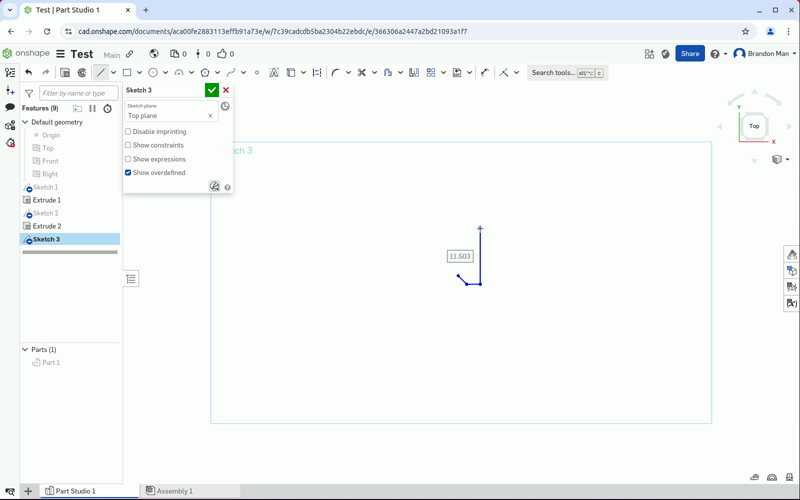
key_down(shift)
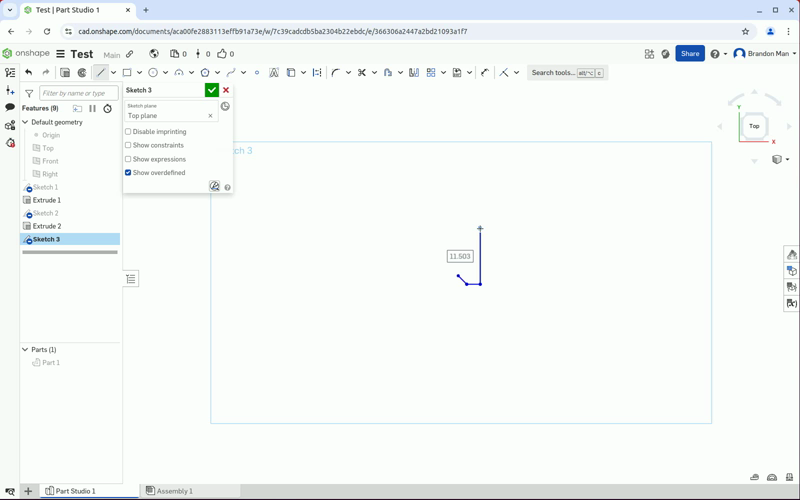
mouse_move(510, 228)
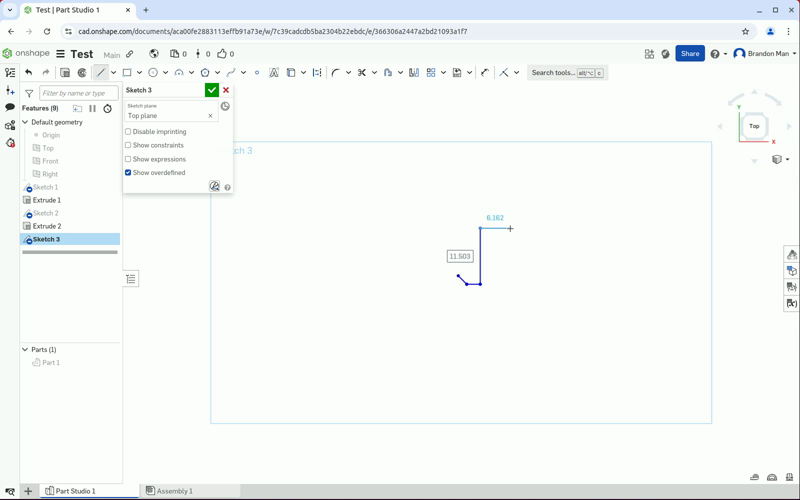
mouse_move(458, 250)
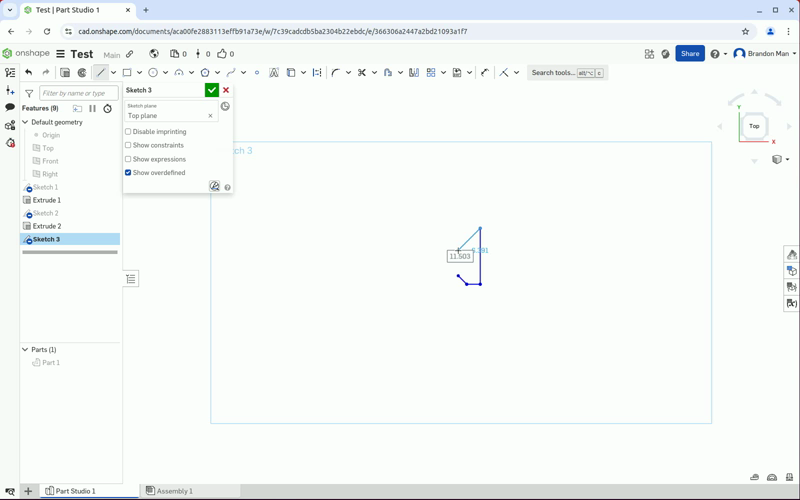
click(458, 250)
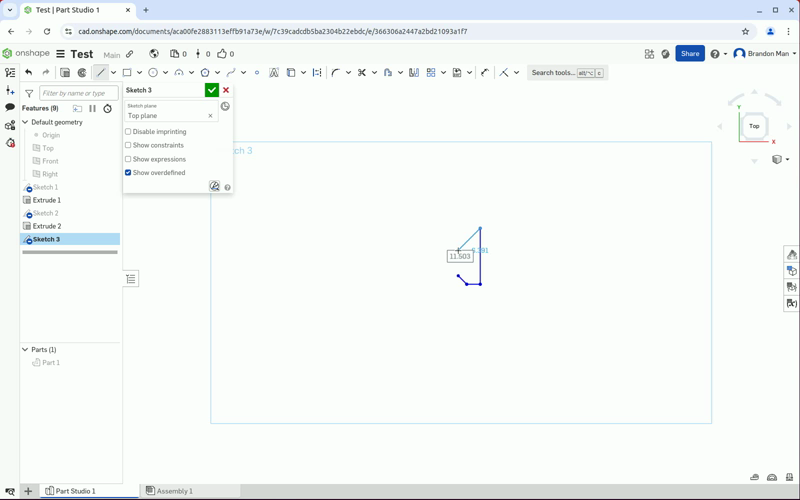
key_up(shift)
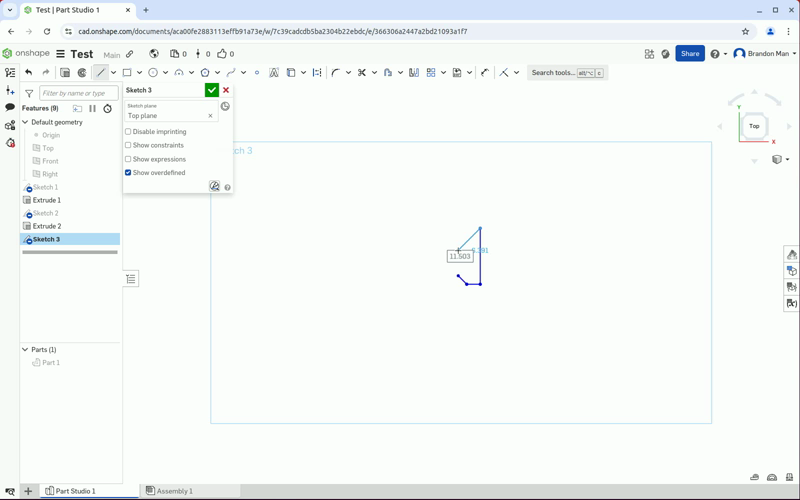
mouse_move(488, 250)
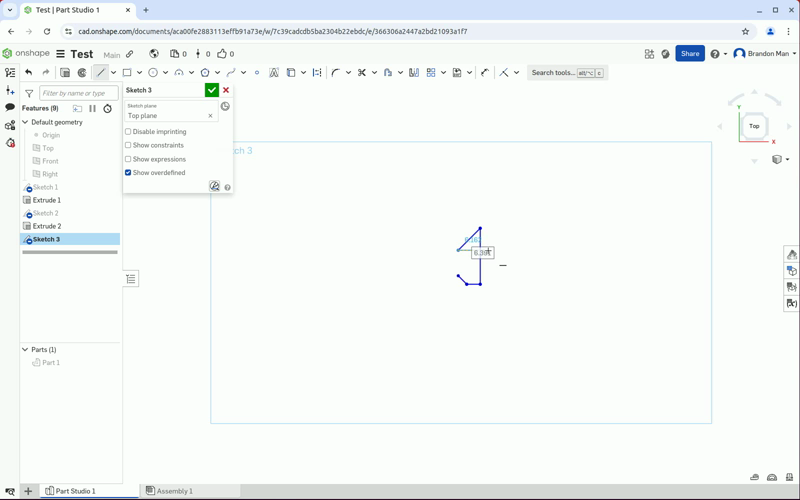
key_down(shift)
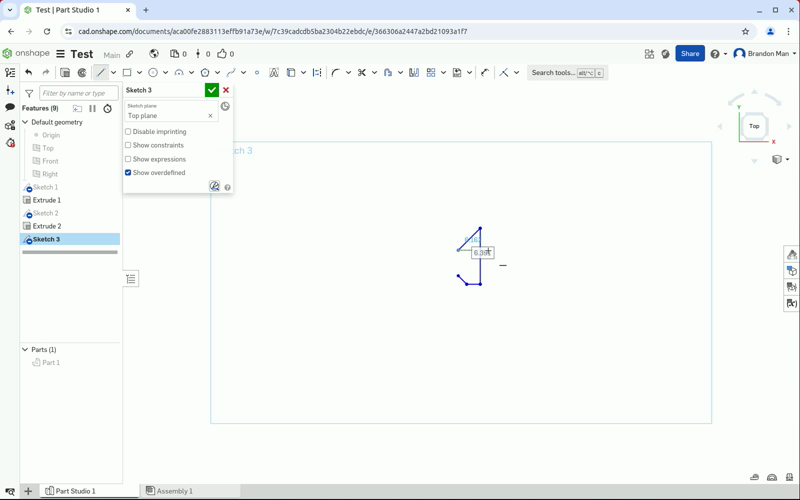
mouse_move(458, 275)
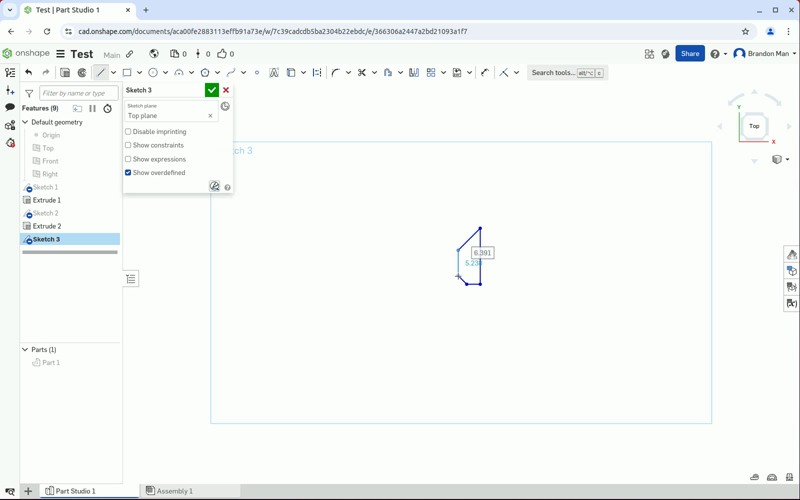
key_up(shift)
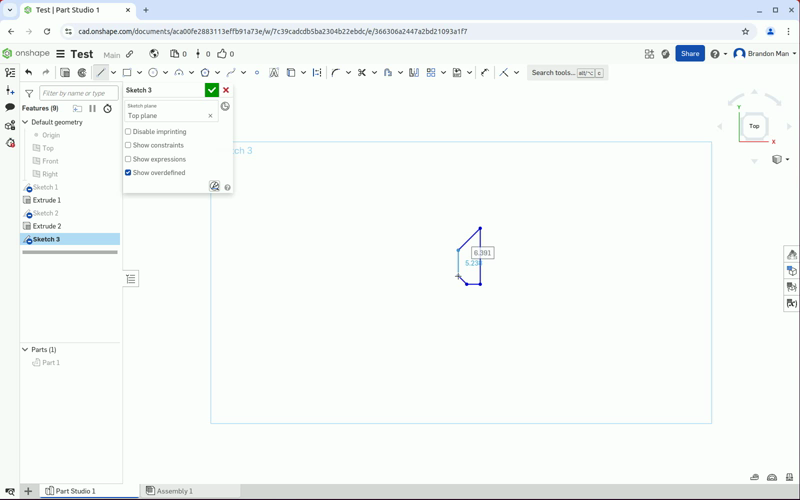
click(458, 275)
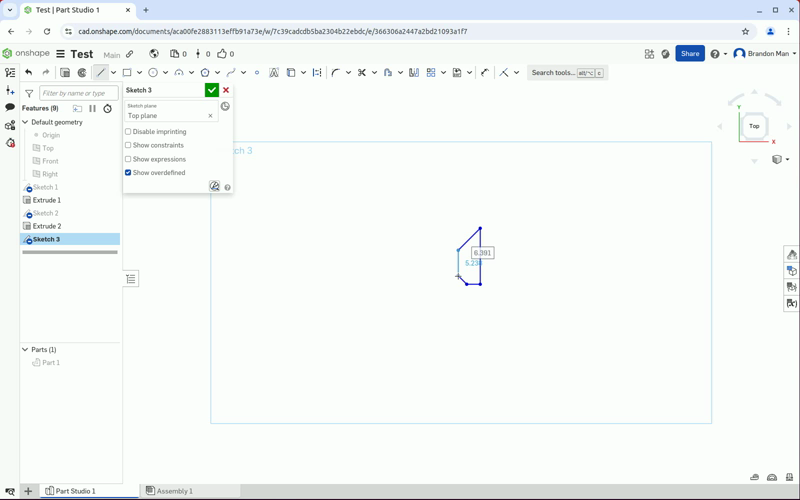
key(esc)
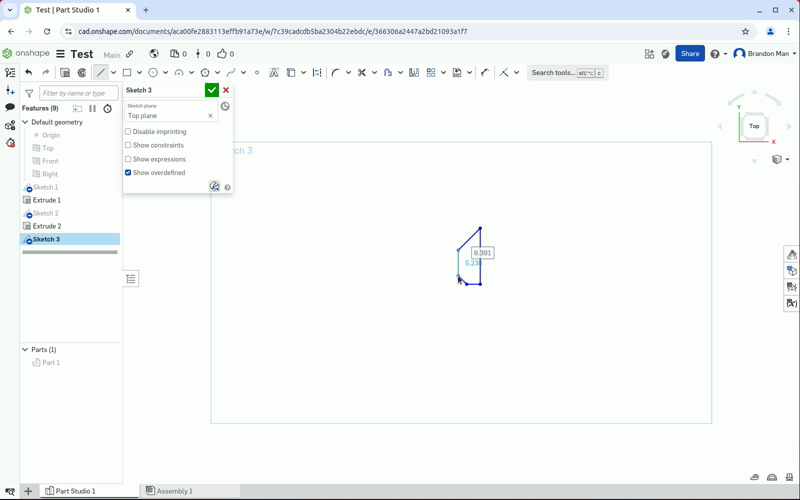
mouse_move(479, 252)
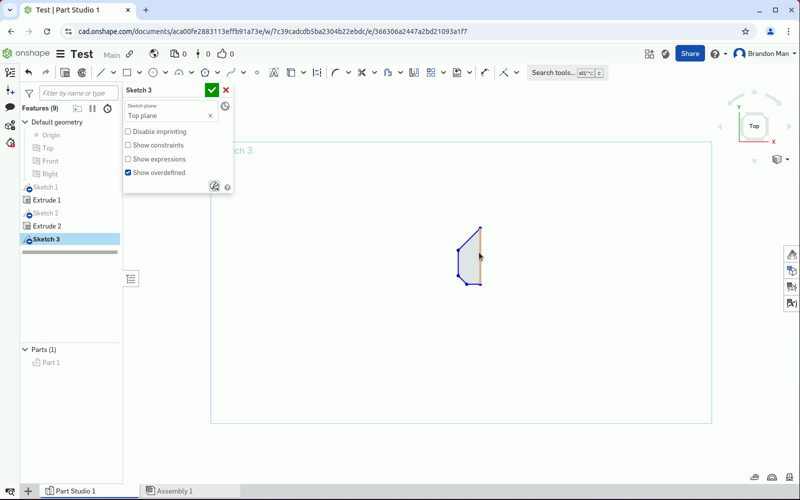
scroll(6)
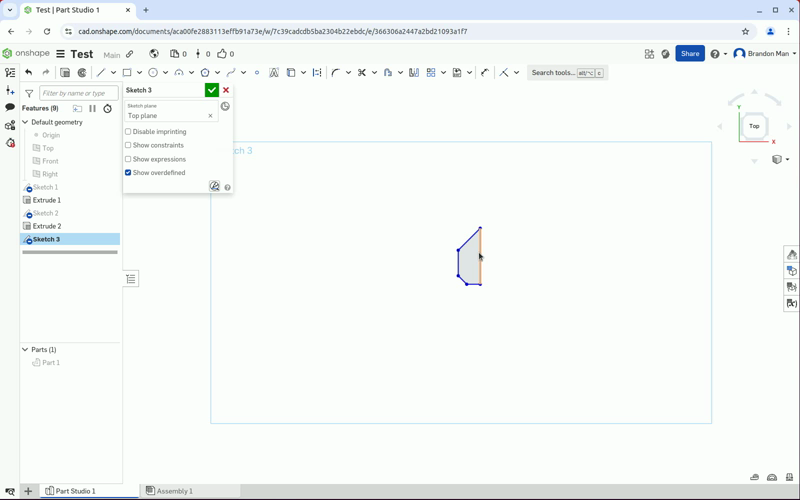
scroll(6)
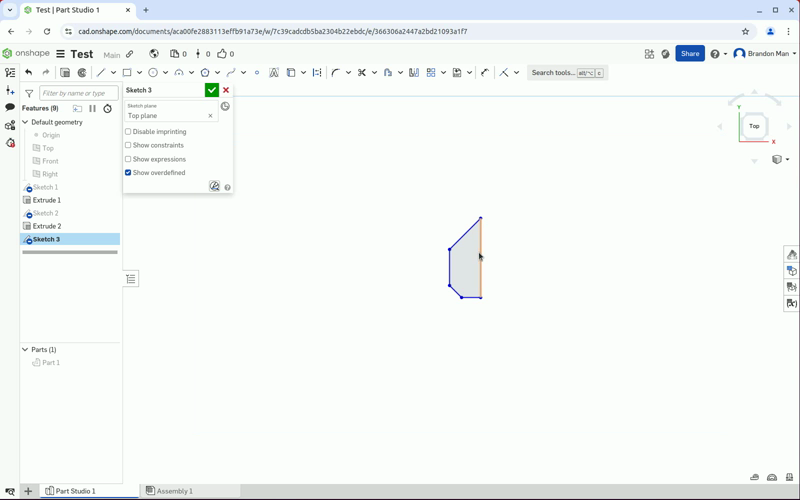
scroll(6)
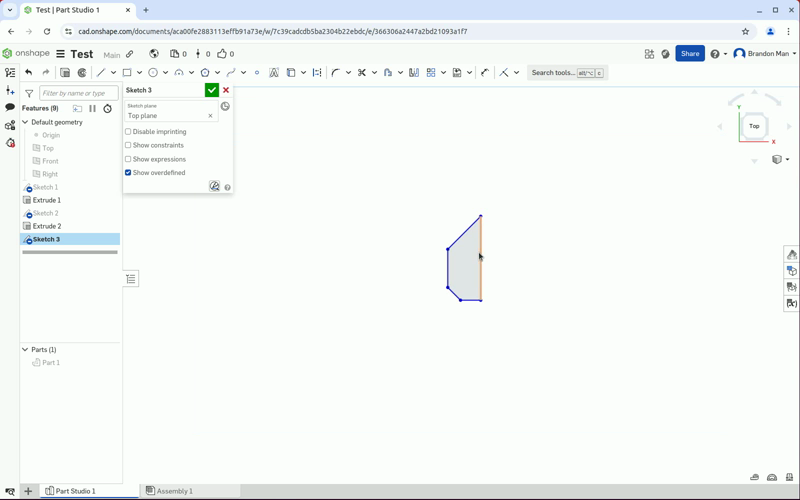
scroll(6)
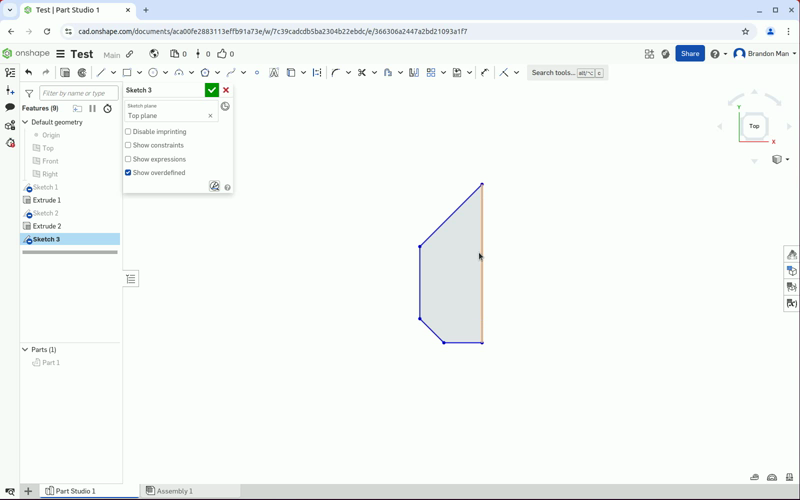
scroll(6)
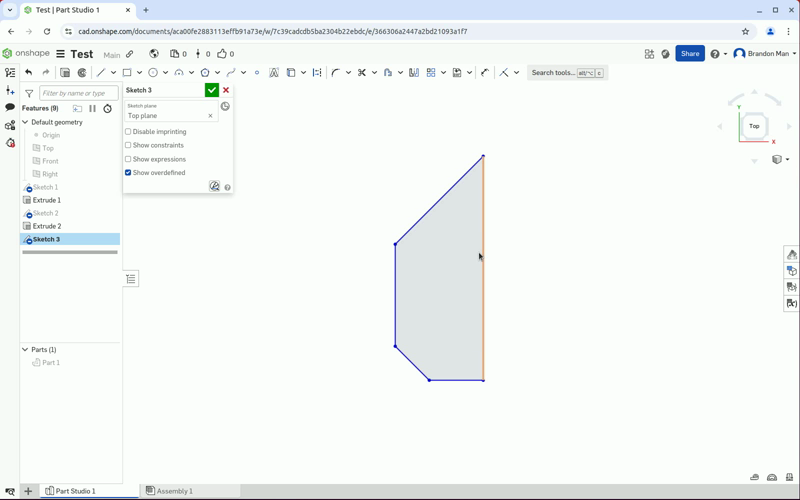
scroll(6)
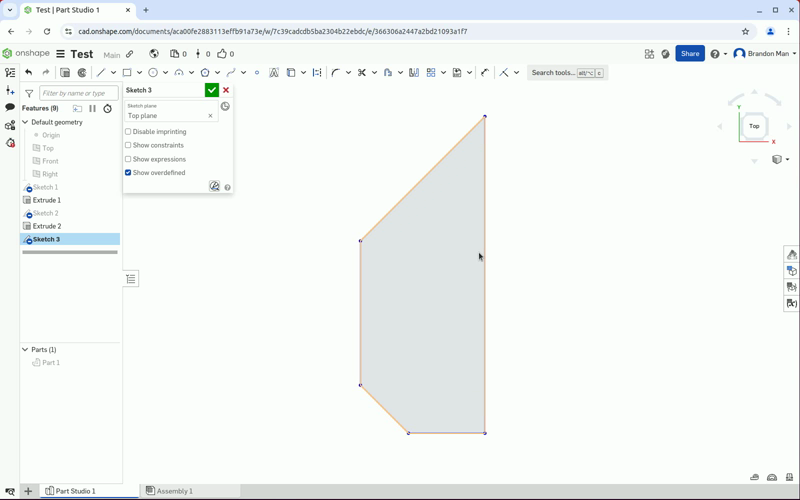
scroll(6)
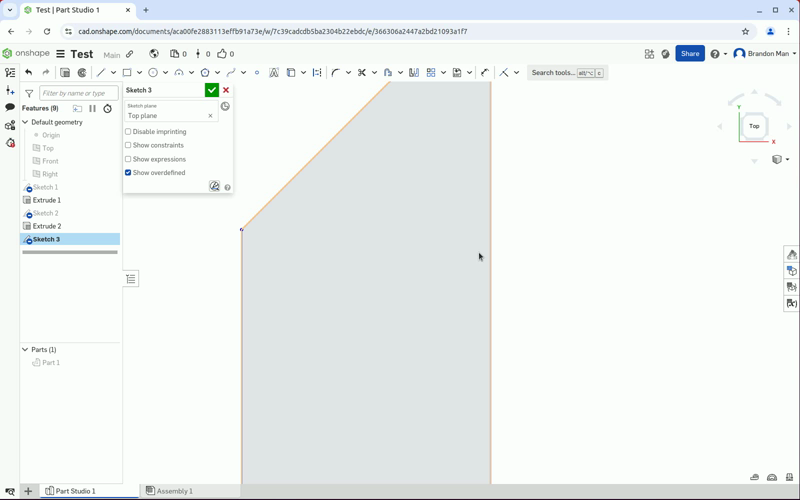
click(479, 252)
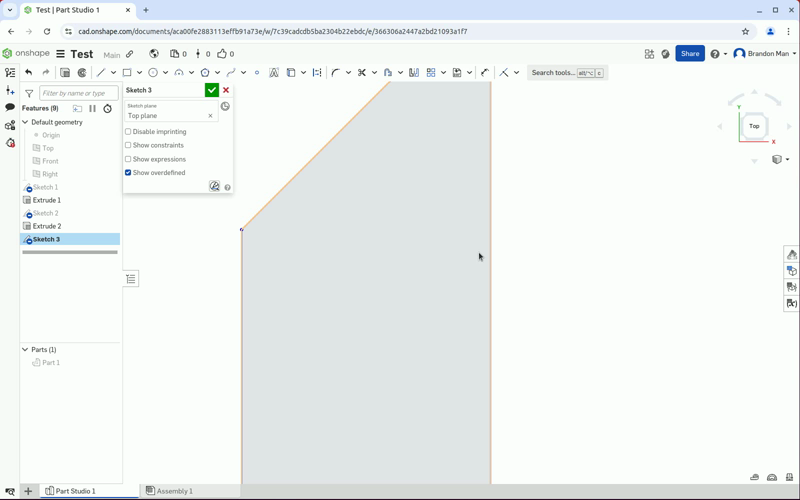
scroll(-6)
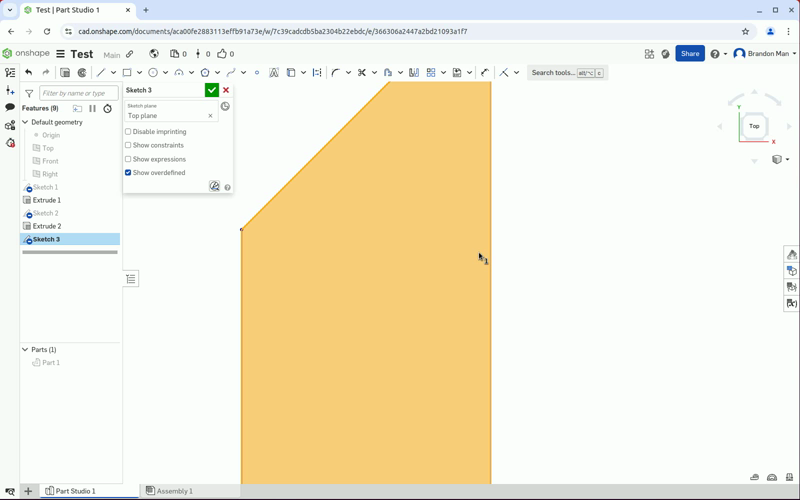
scroll(-6)
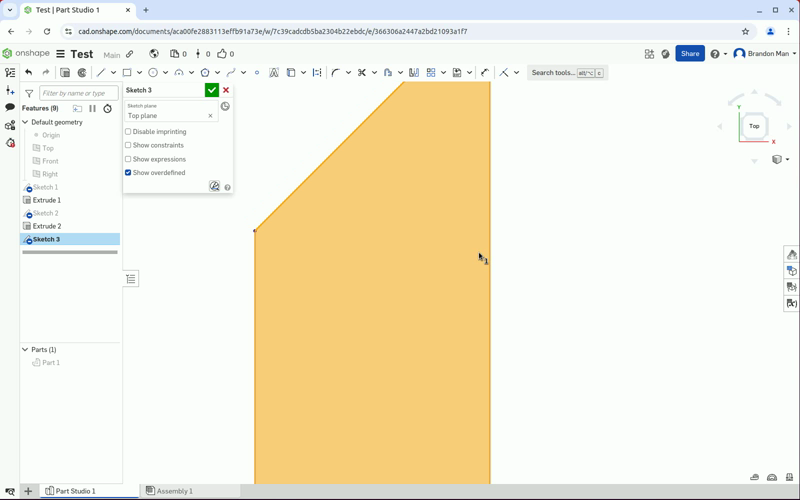
scroll(-6)
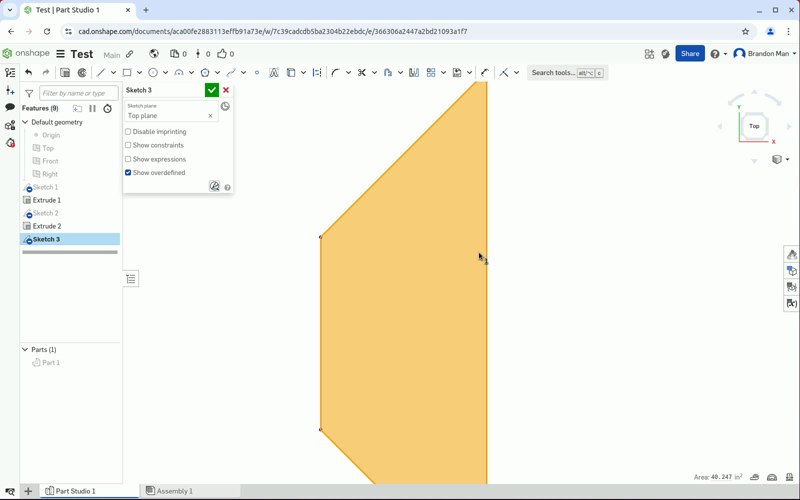
scroll(-6)
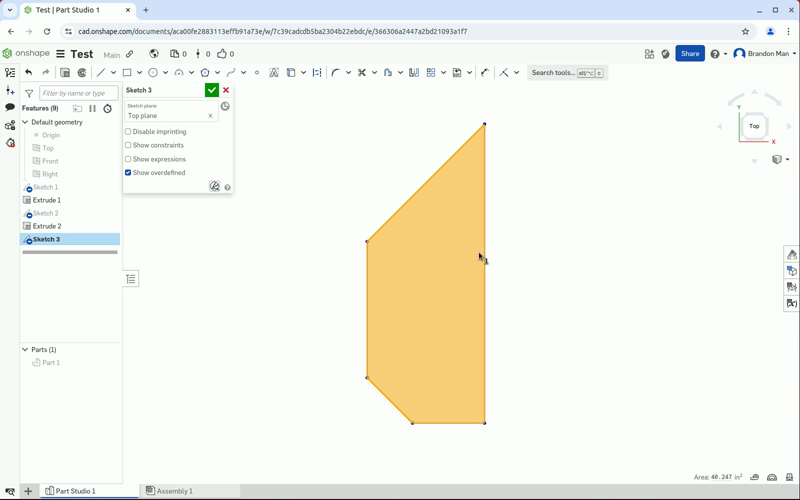
scroll(-6)
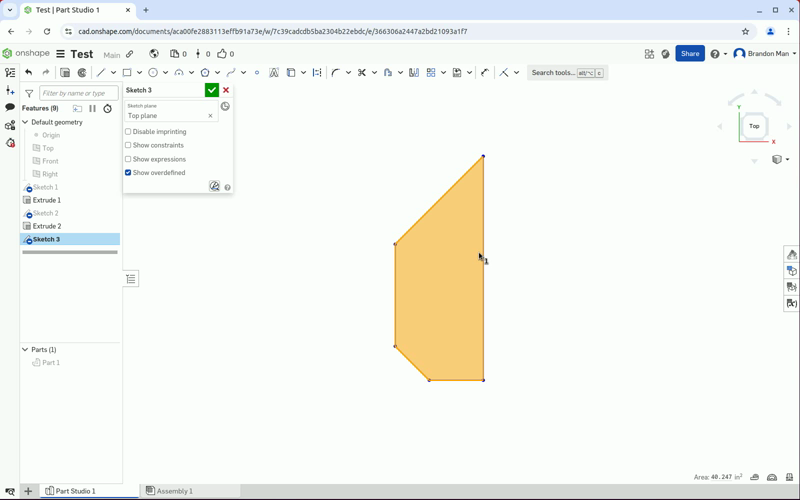
scroll(-6)
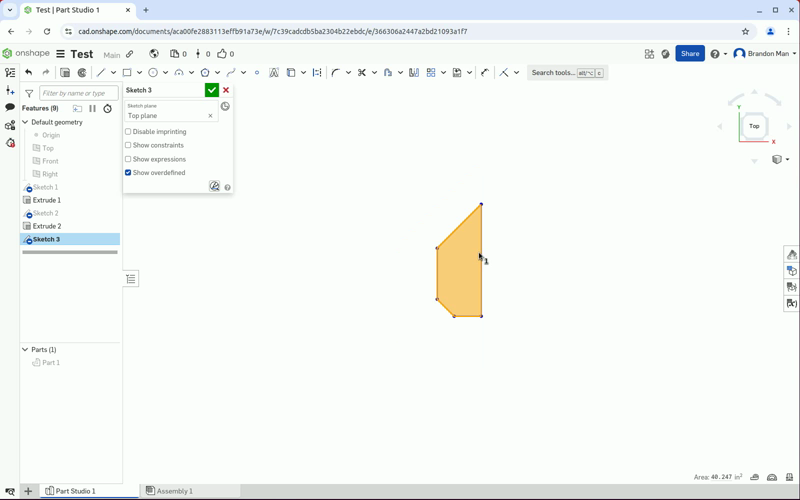
scroll(-6)
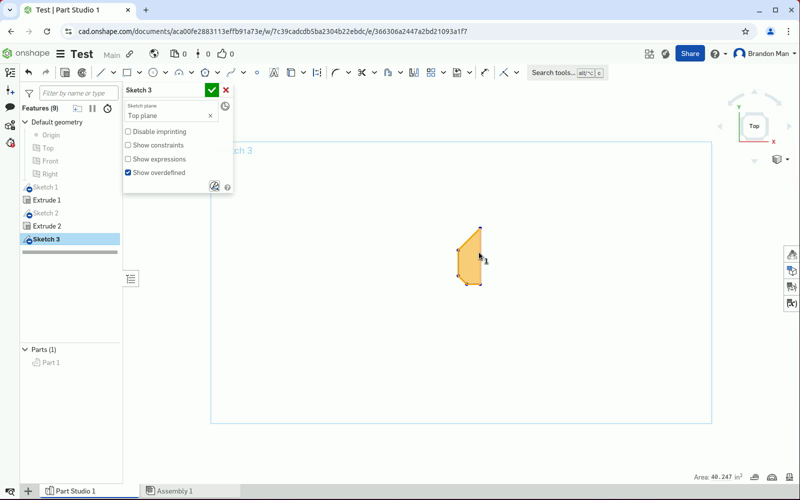
mouse_move(73, 352)
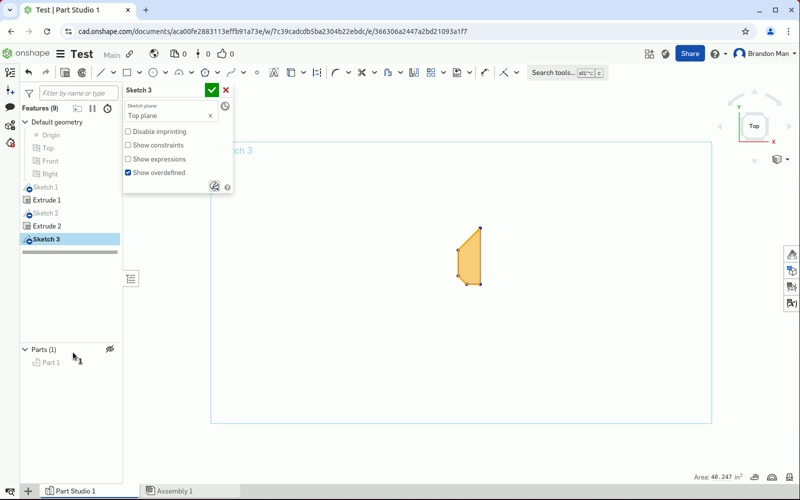
key(shift+y)
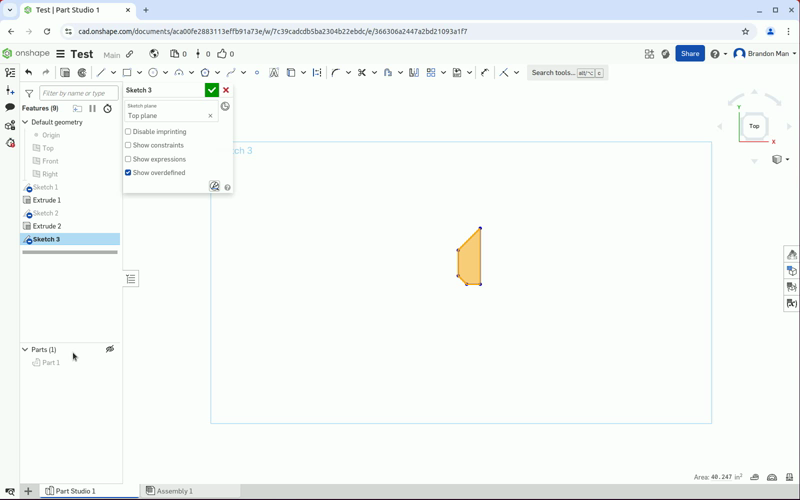
key(shift+e)
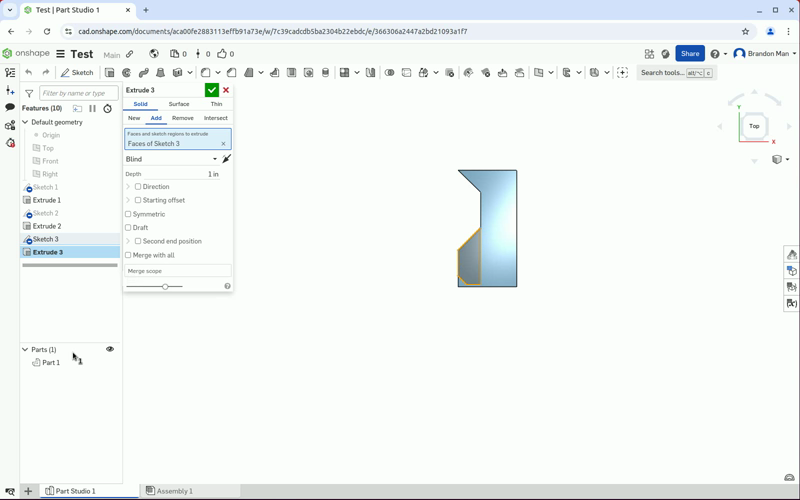
mouse_move(143, 106)
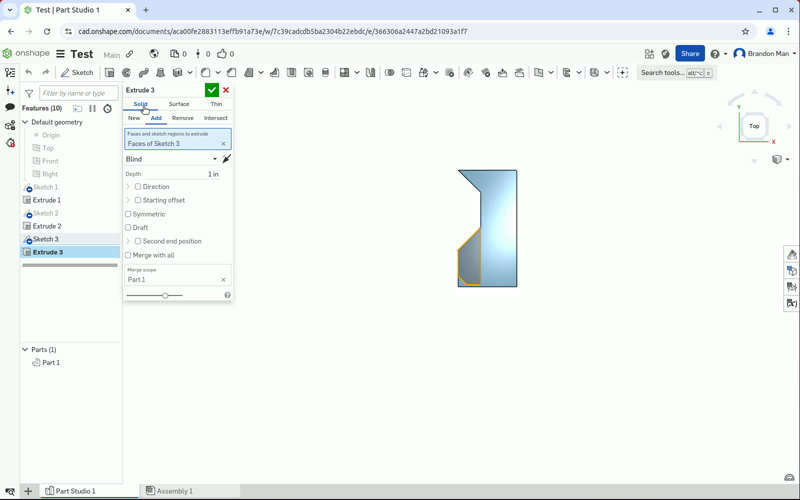
click(143, 106)
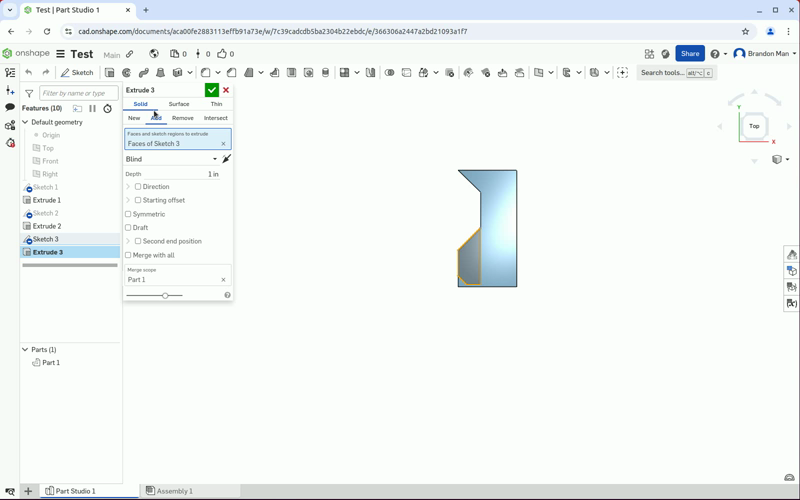
mouse_move(186, 120)
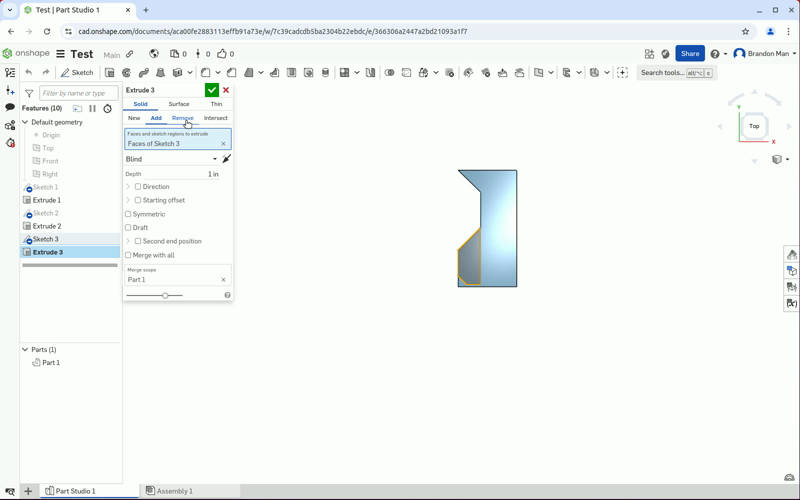
click(186, 120)
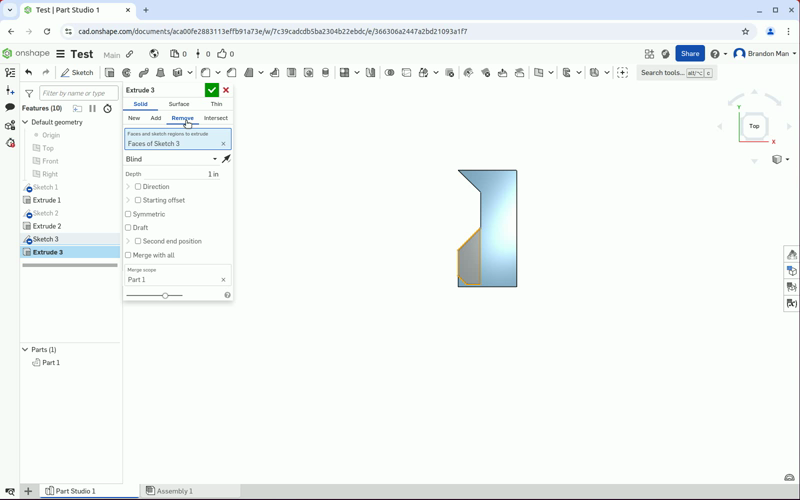
key(tab, 4)
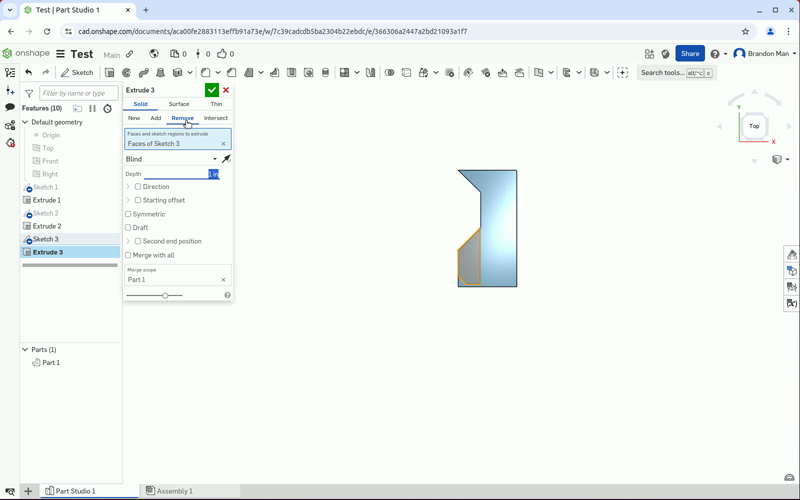
text(0.241)
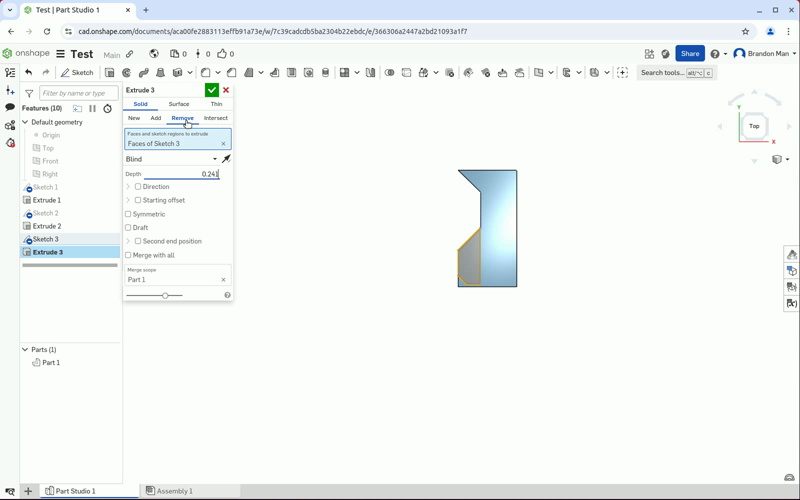
key(tab, 6)
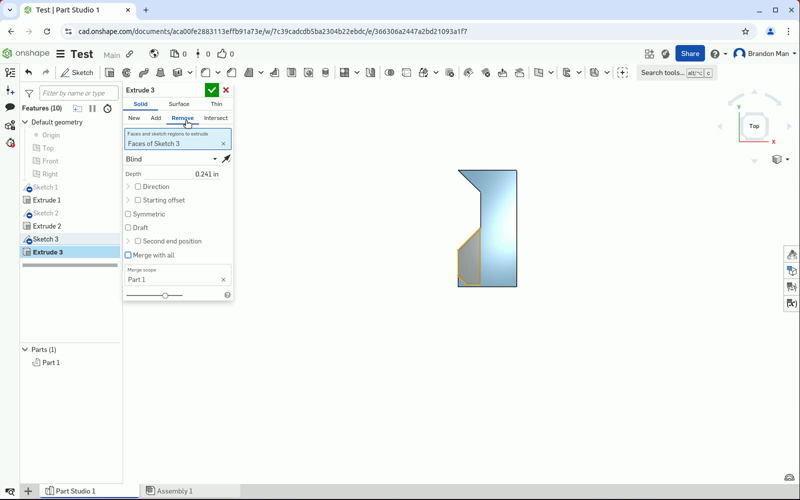
key(space)
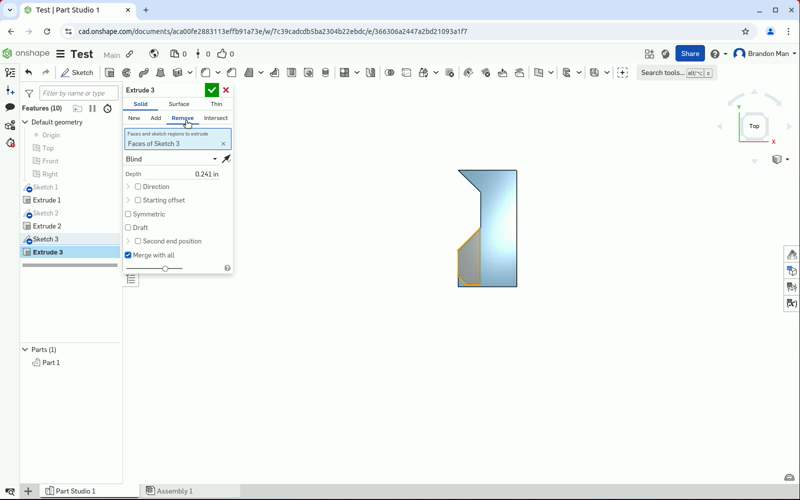
key(enter)
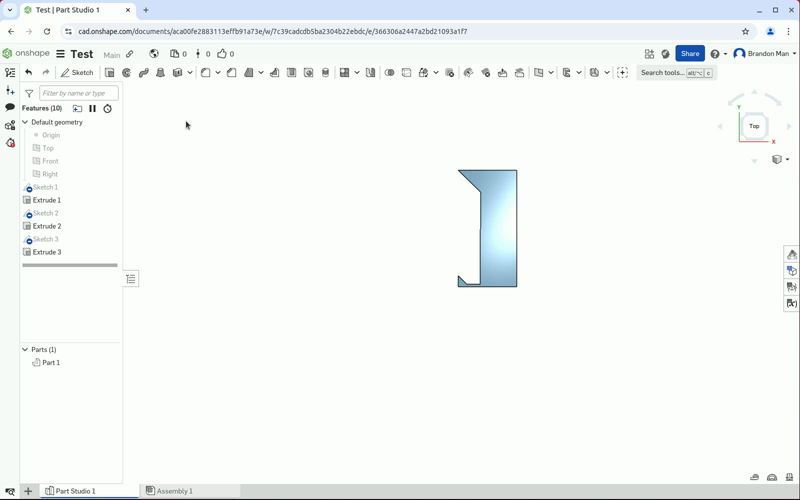
key(shift+h)
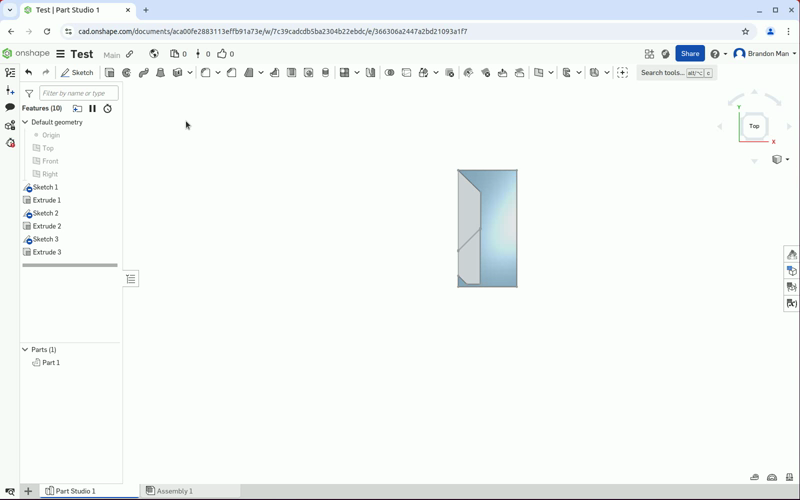
key(shift+h)
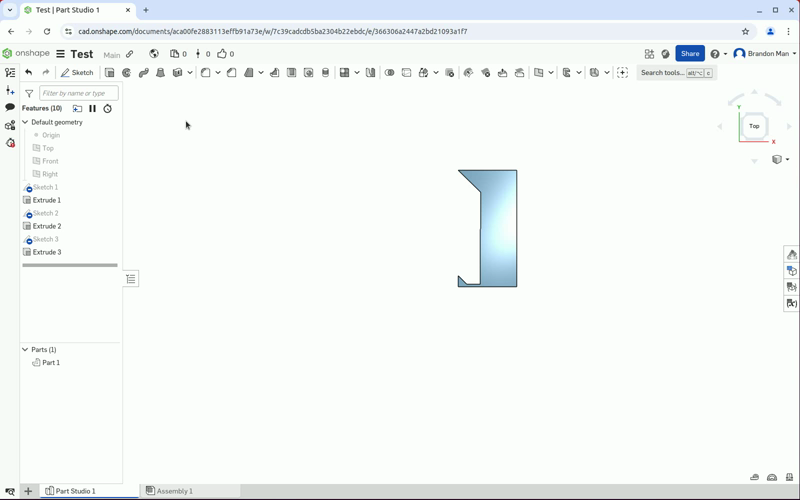
mouse_move(73, 189)
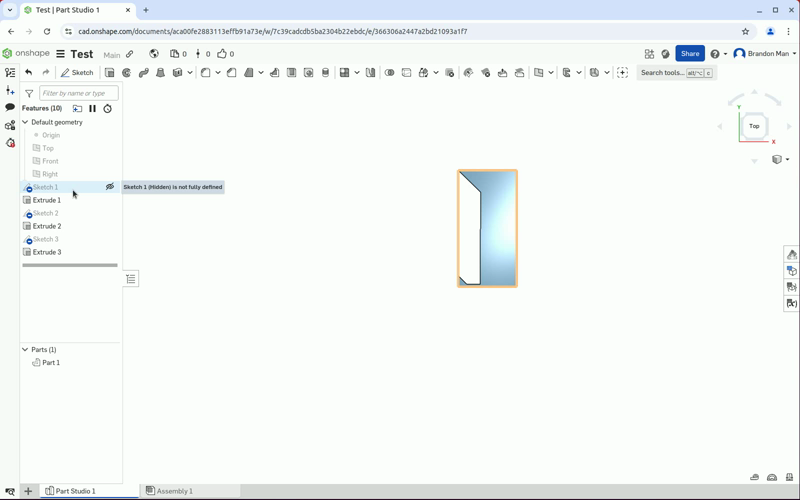
click(73, 189)
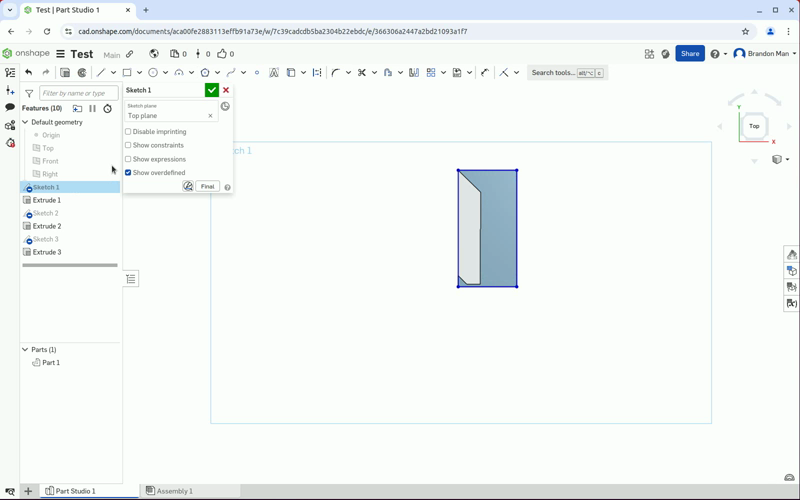
mouse_move(229, 92)
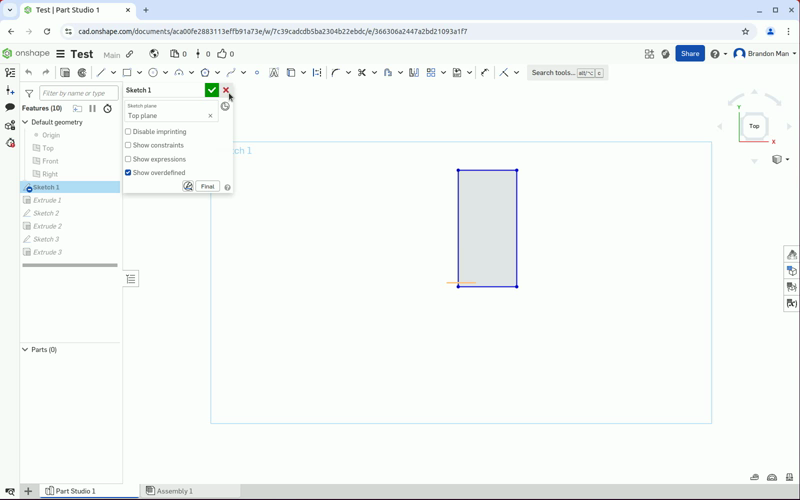
click(229, 92)
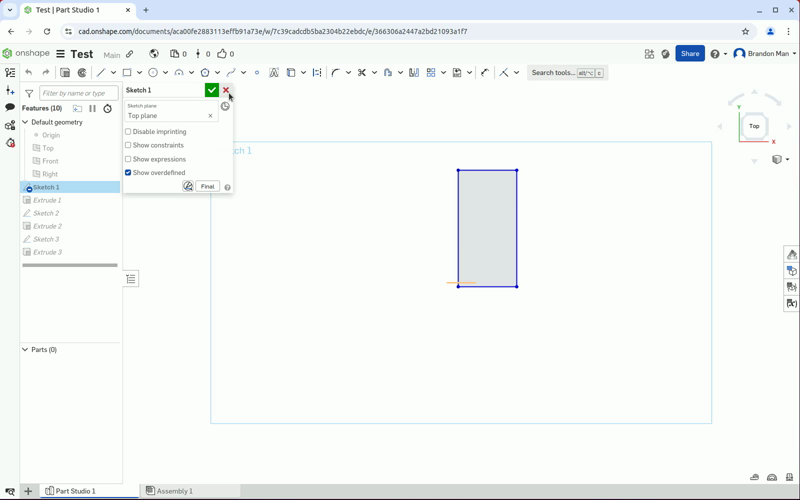
key(shift+s)
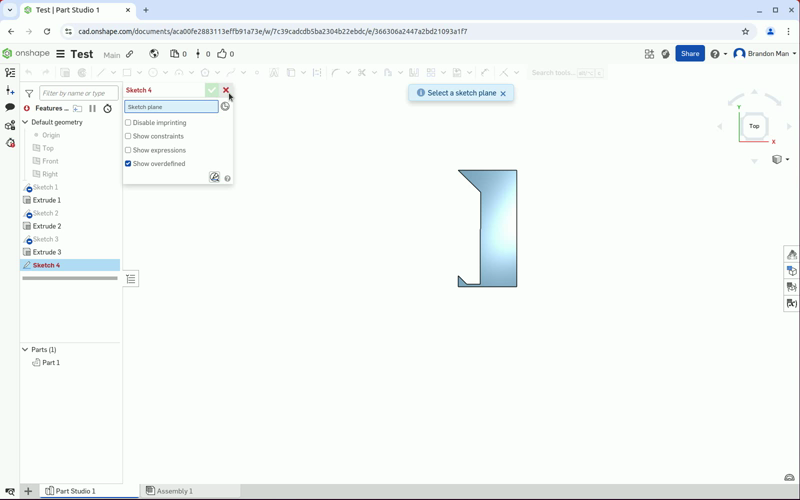
mouse_move(73, 150)
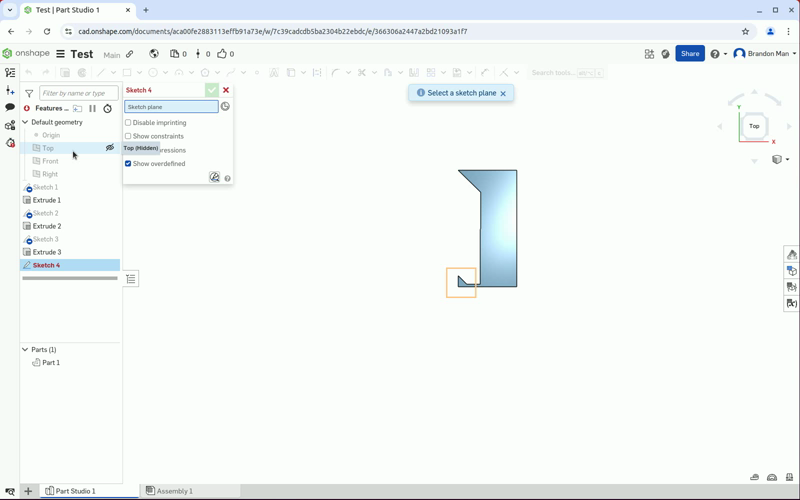
click(73, 150)
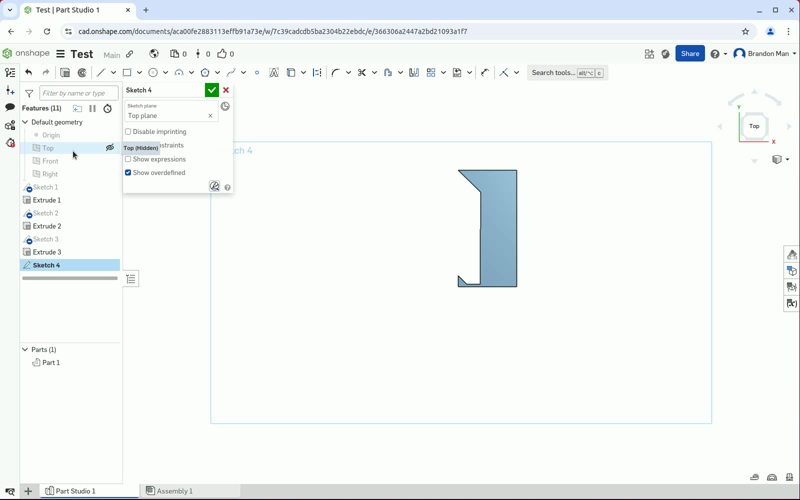
mouse_move(73, 352)
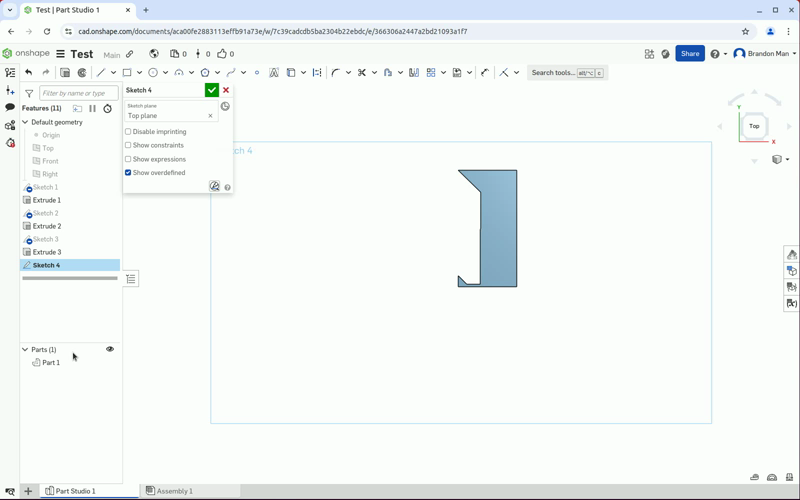
key(y)
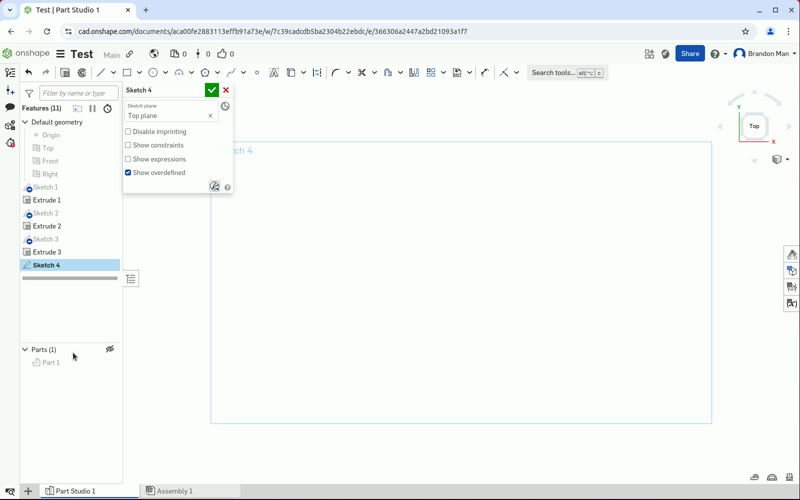
key(l)
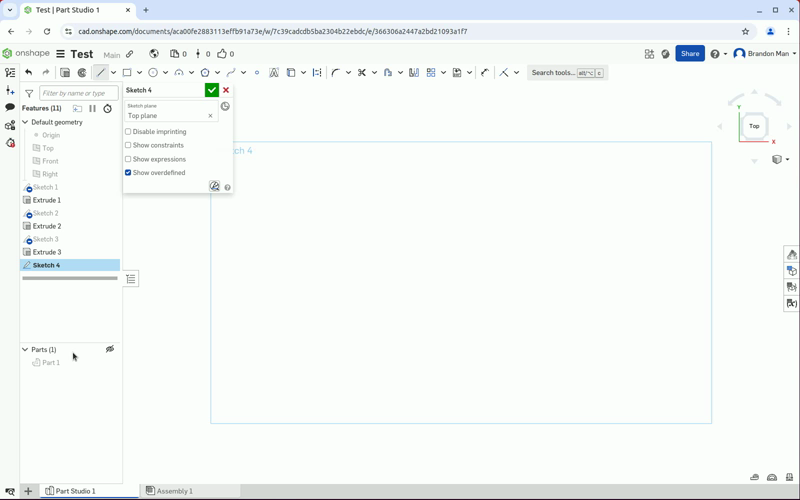
key_down(shift)
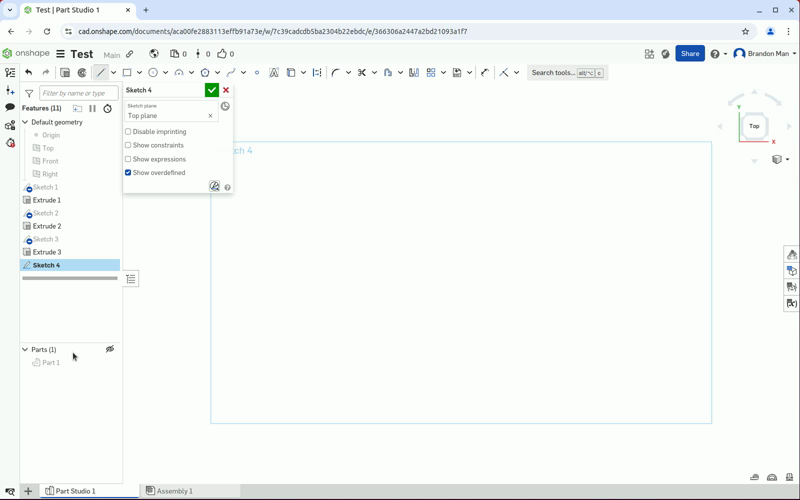
mouse_move(458, 170)
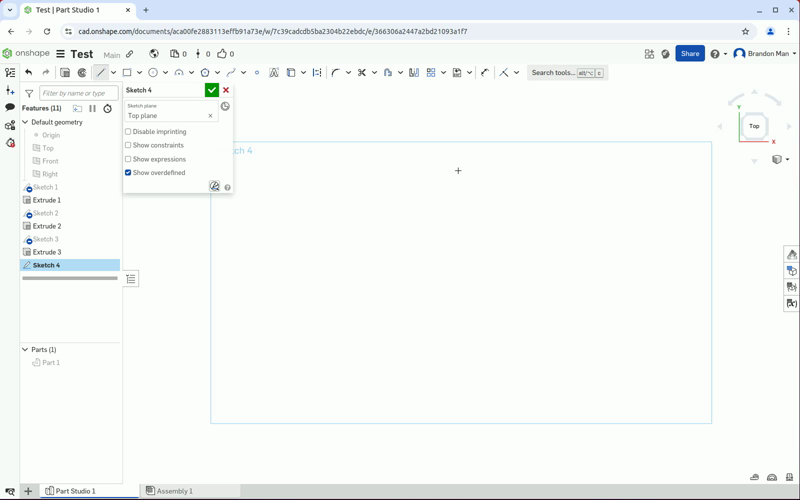
click(458, 170)
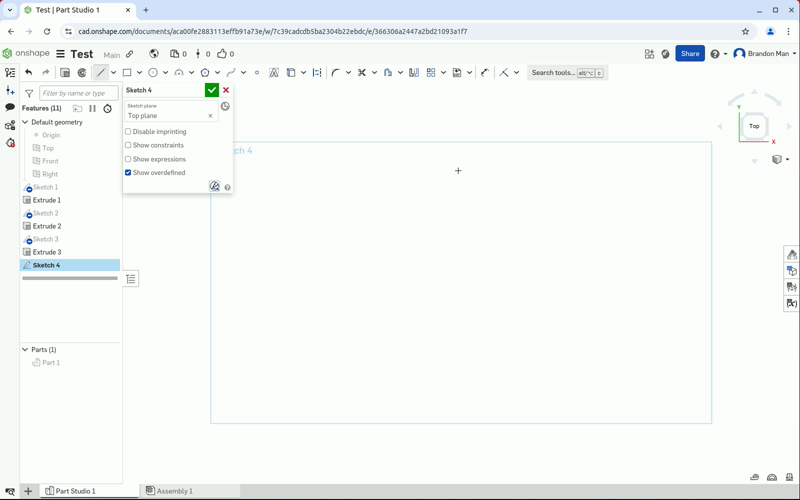
key_up(shift)
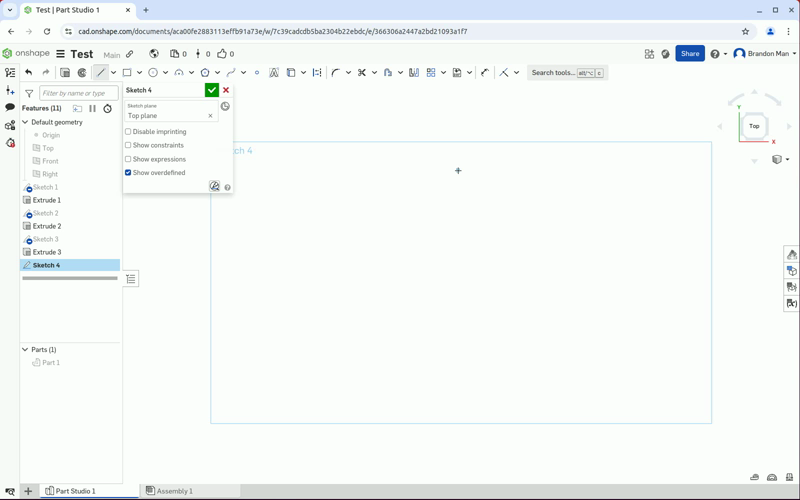
key_down(shift)
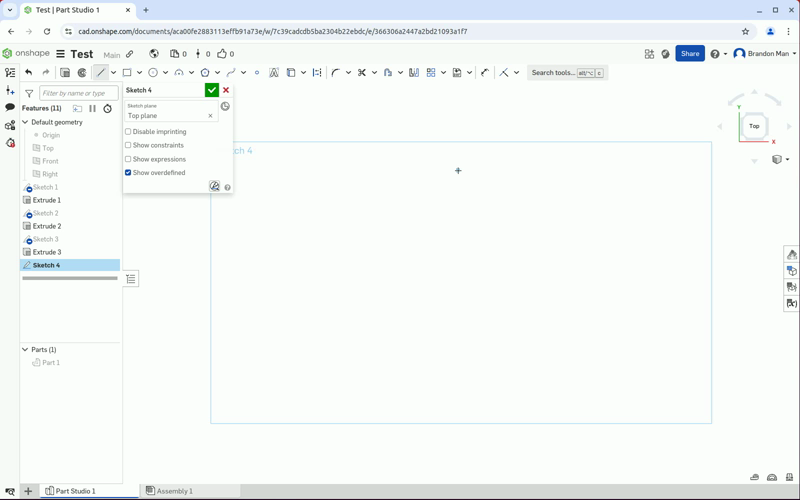
mouse_move(488, 170)
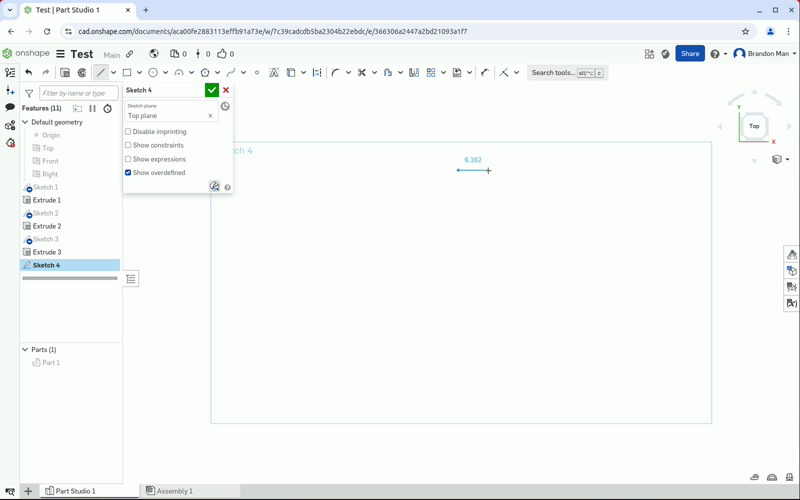
mouse_move(480, 192)
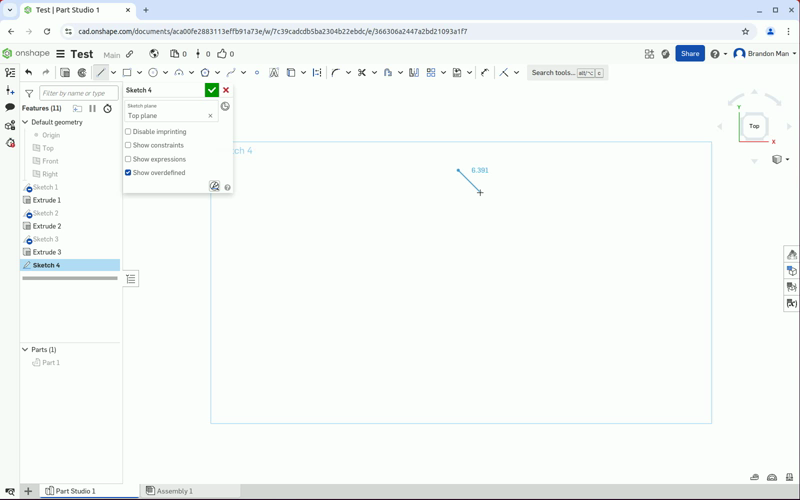
click(480, 192)
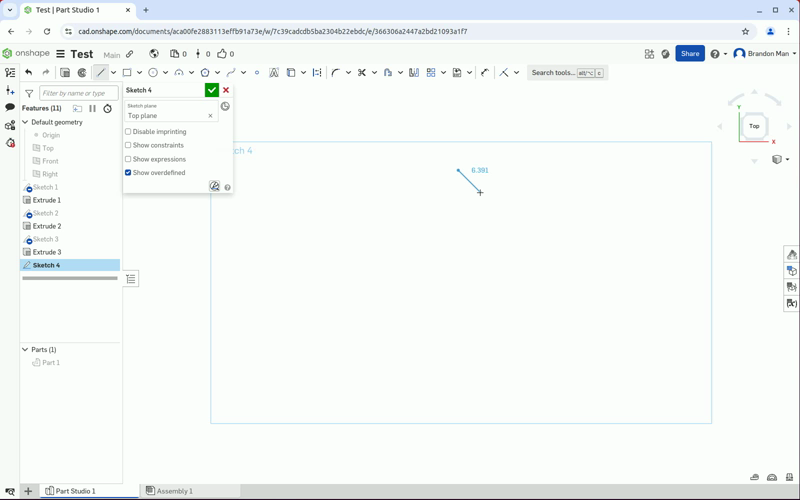
key_up(shift)
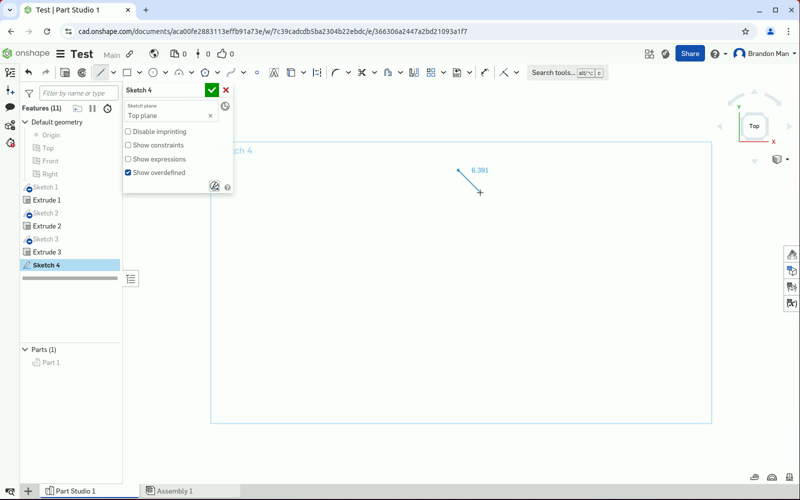
key_down(shift)
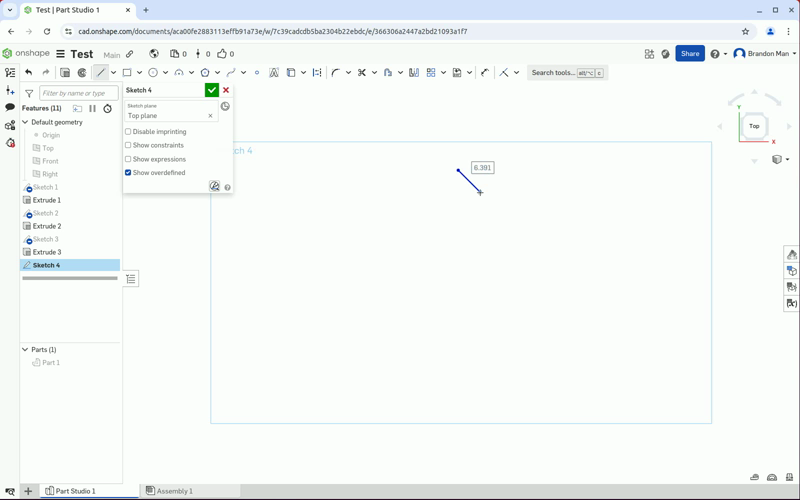
mouse_move(510, 192)
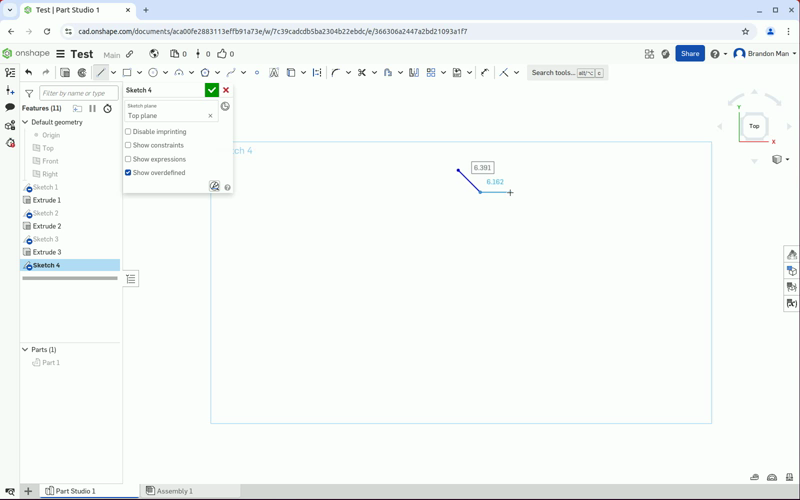
mouse_move(498, 192)
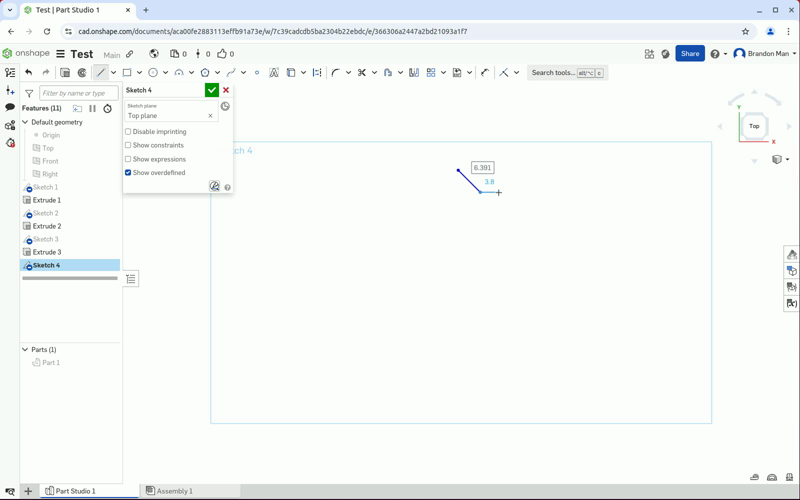
click(498, 192)
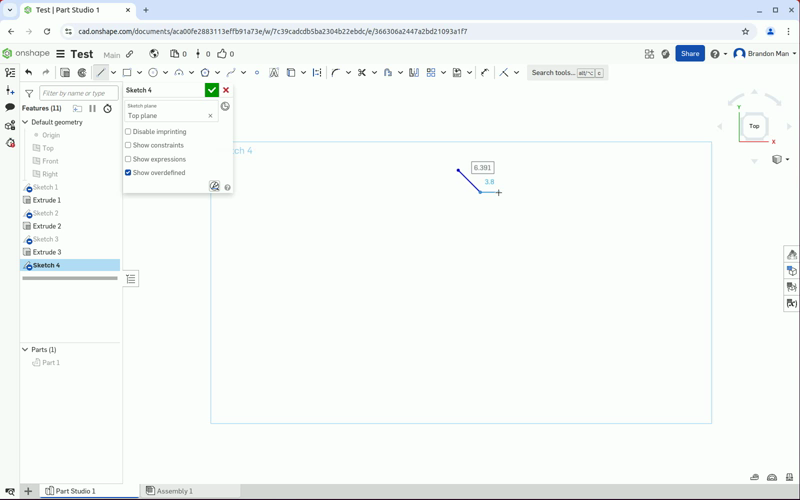
key_up(shift)
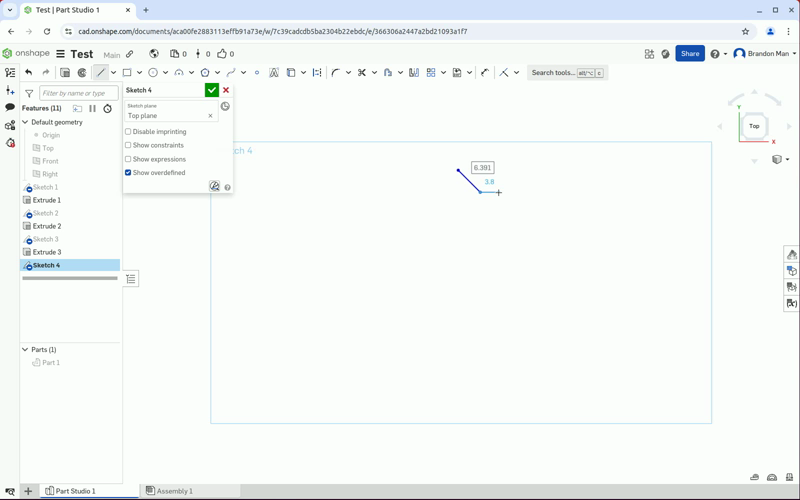
key_down(shift)
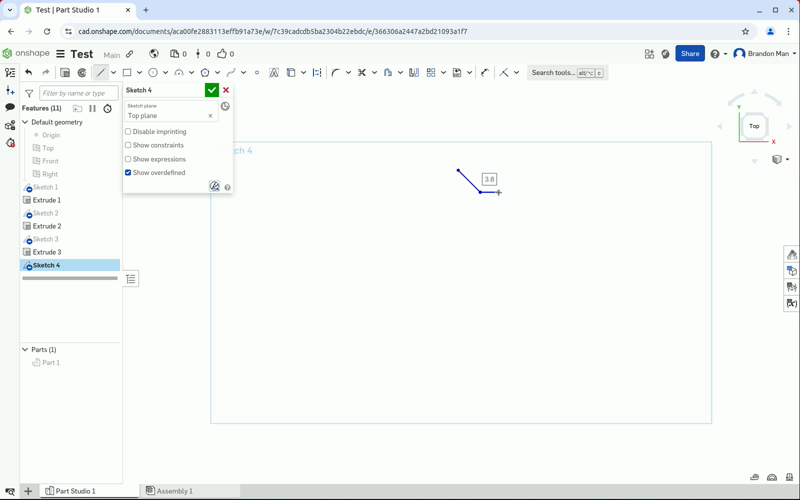
mouse_move(528, 192)
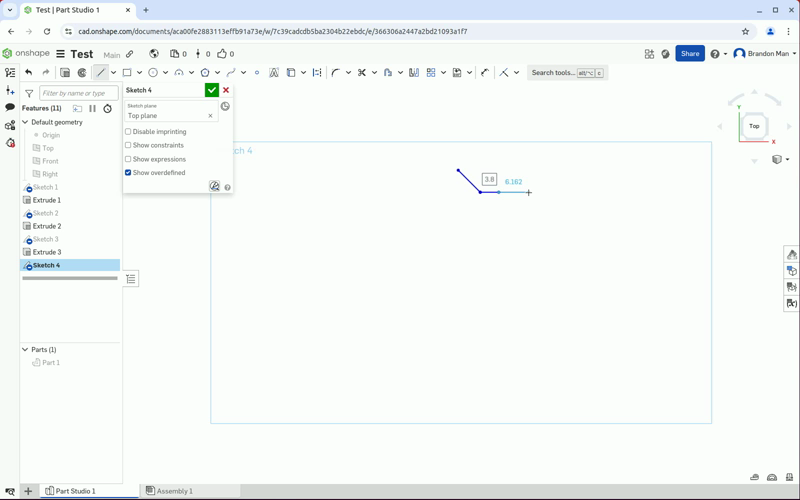
mouse_move(513, 177)
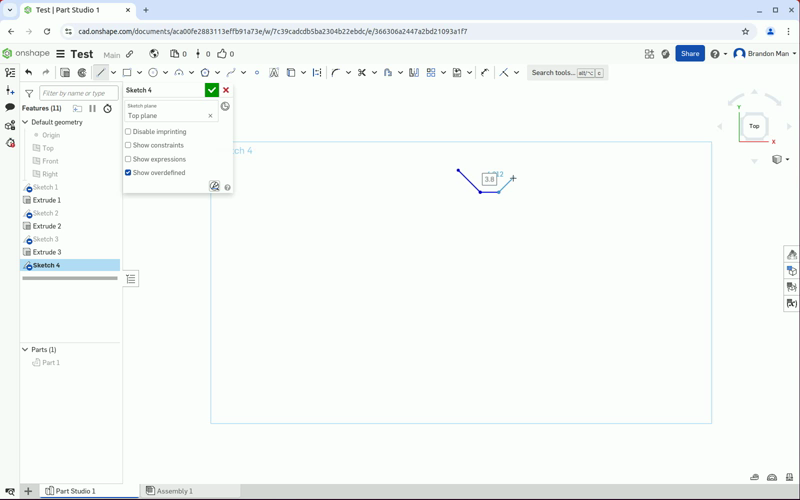
click(513, 177)
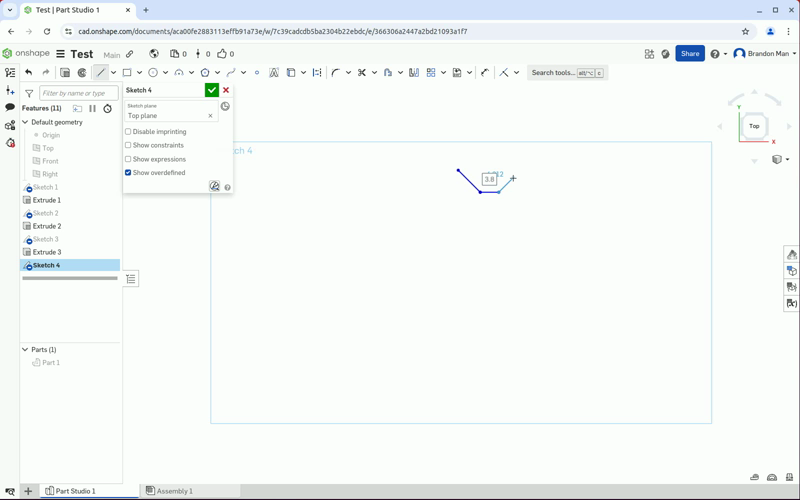
key_up(shift)
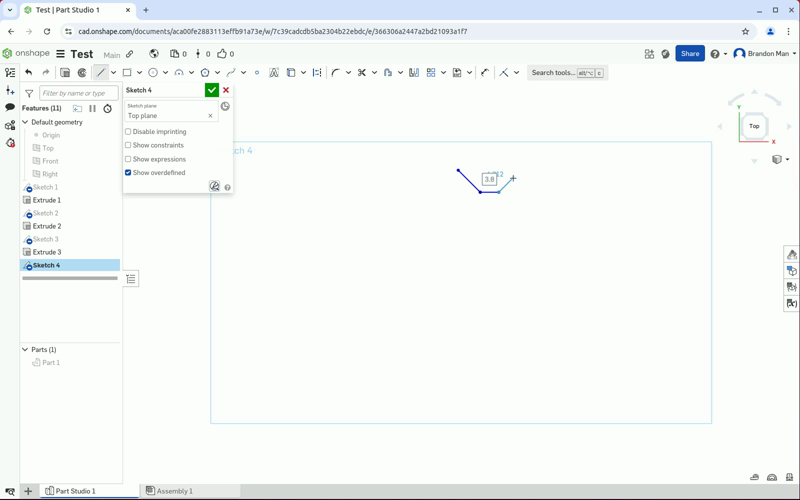
key_down(shift)
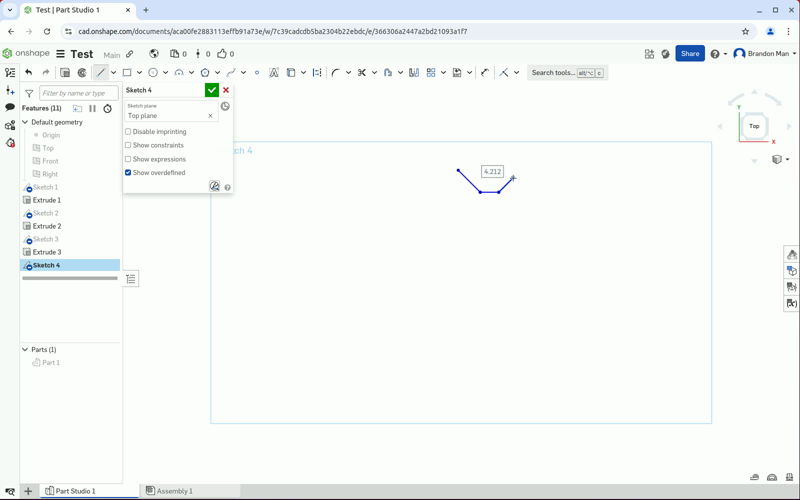
mouse_move(543, 177)
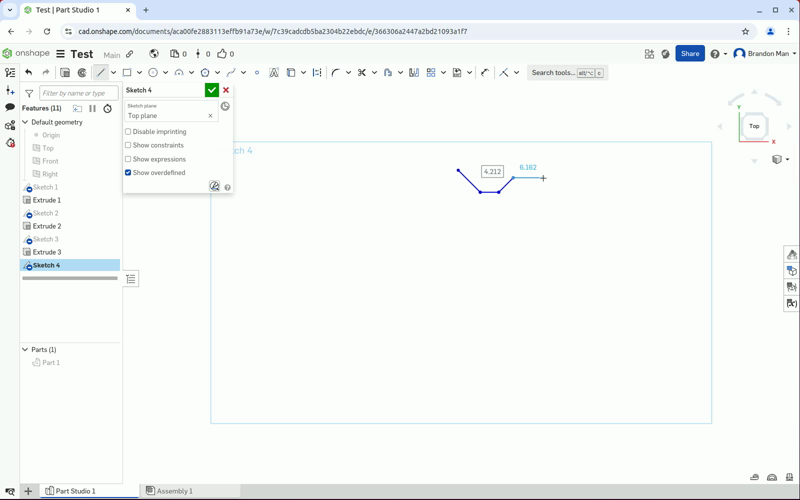
mouse_move(513, 170)
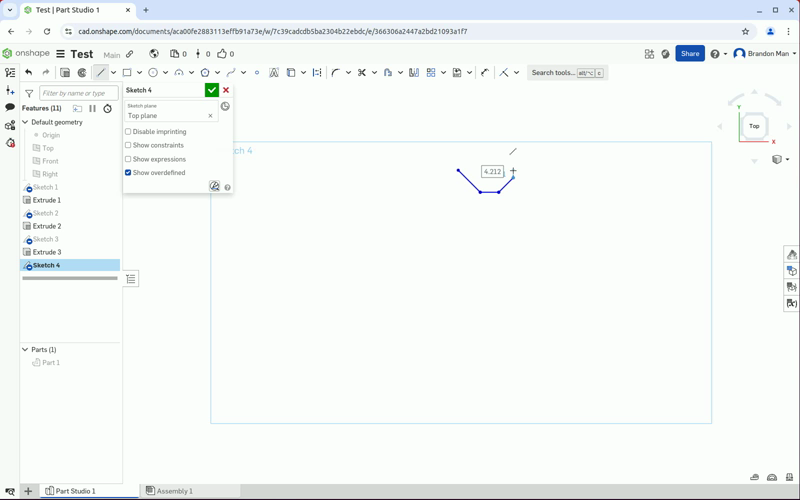
click(513, 170)
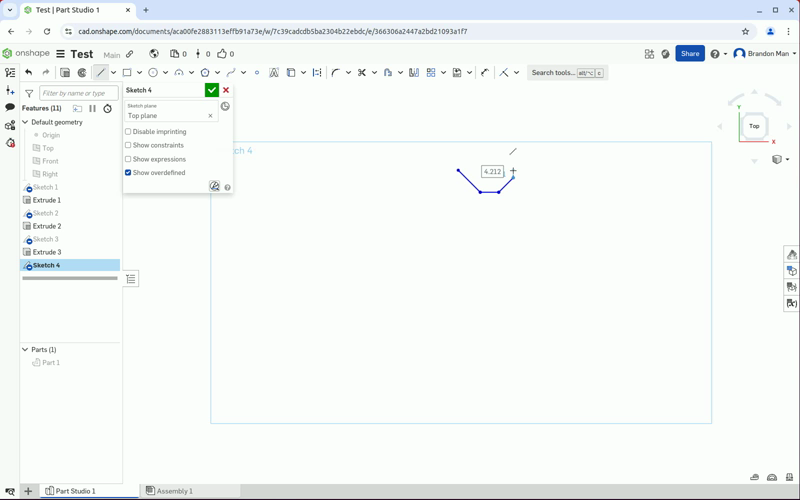
key_up(shift)
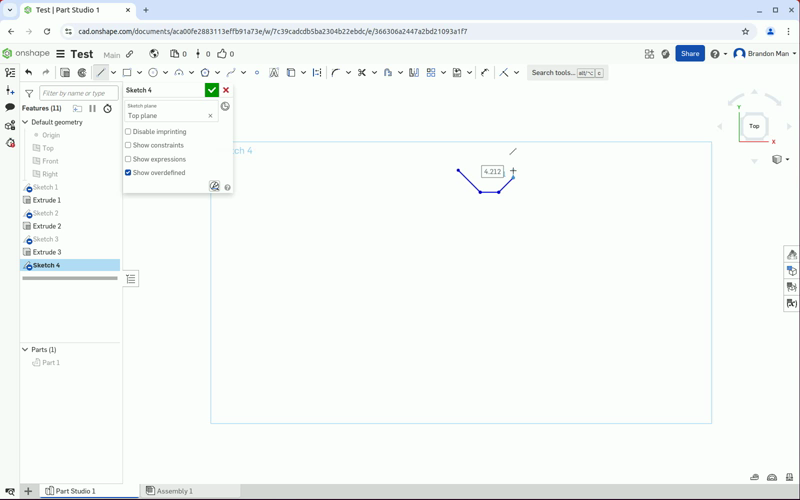
mouse_move(543, 170)
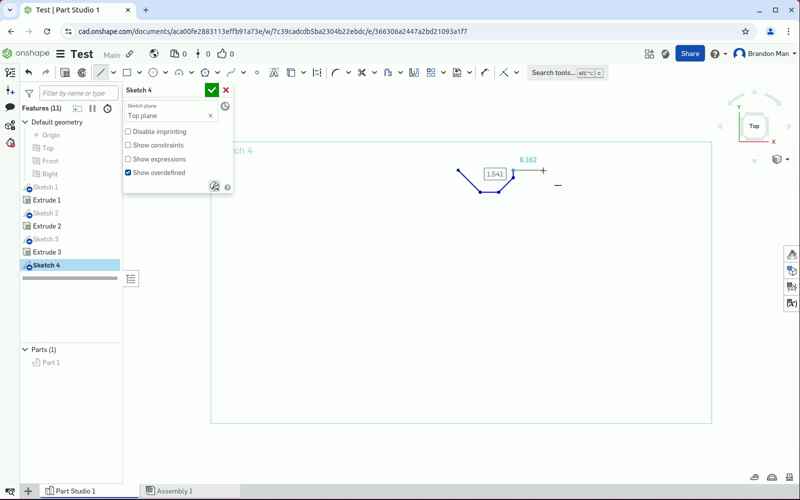
key_down(shift)
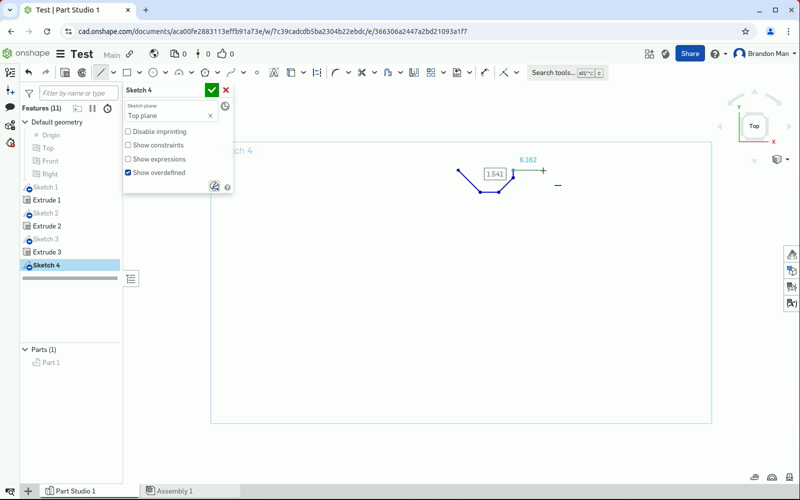
mouse_move(458, 170)
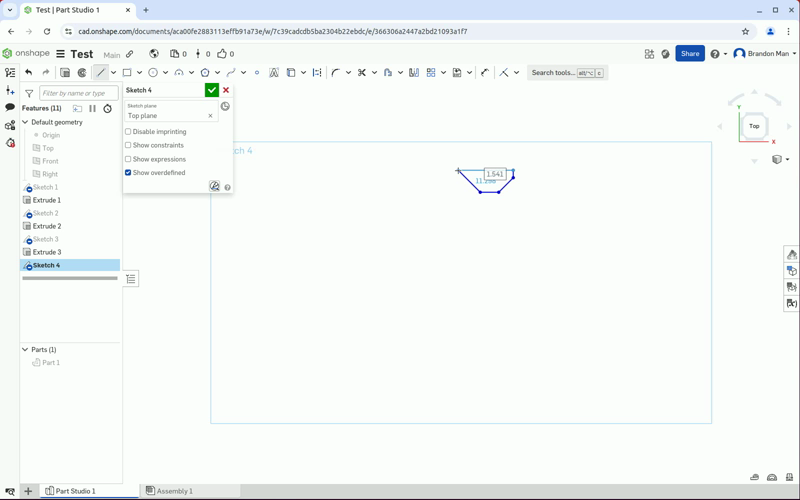
key_up(shift)
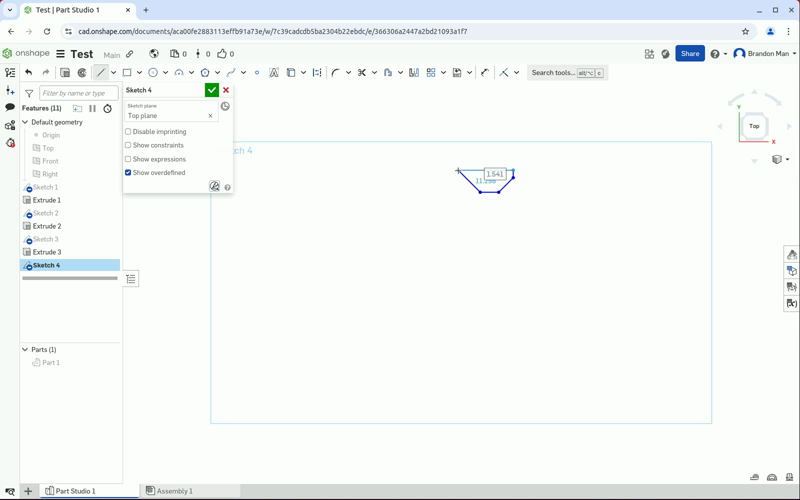
click(458, 170)
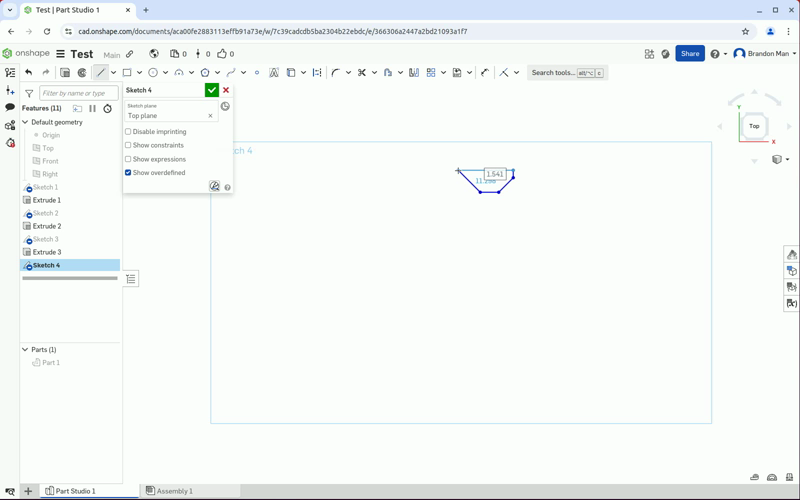
key(esc)
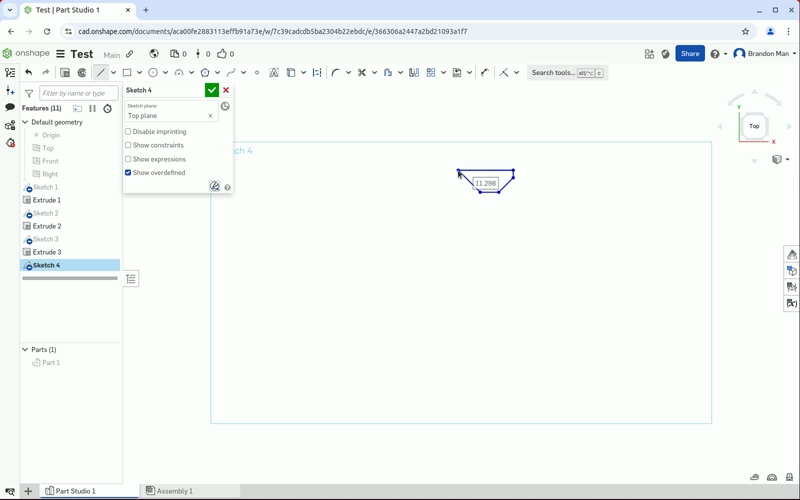
mouse_move(511, 177)
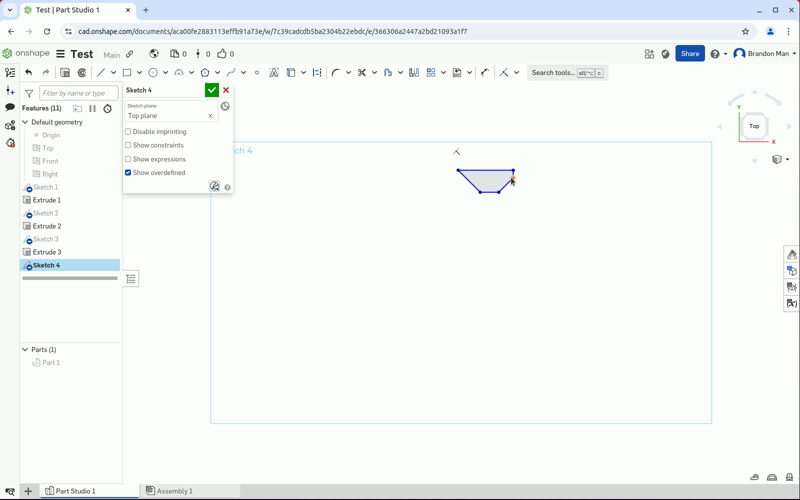
scroll(6)
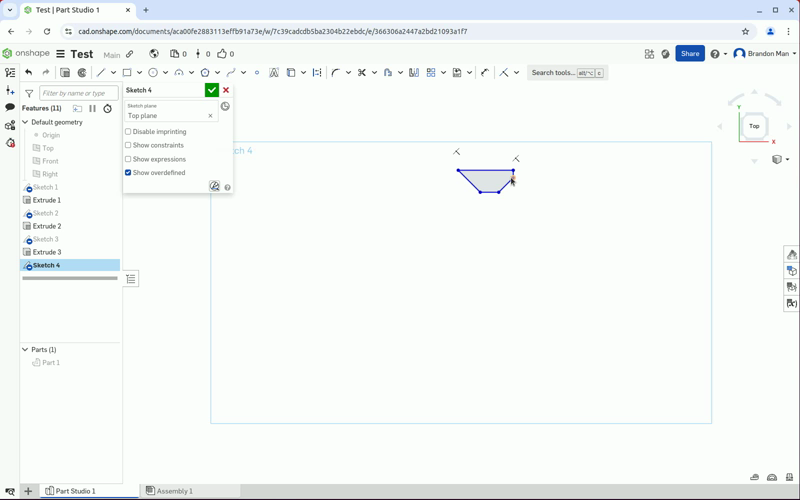
scroll(6)
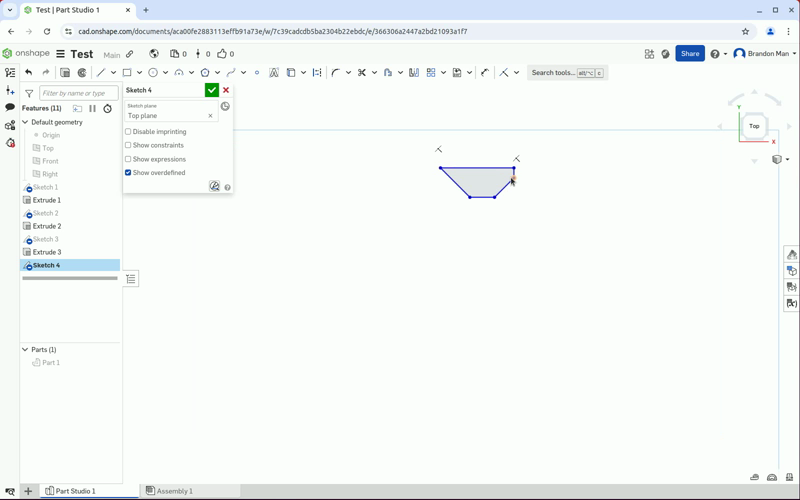
scroll(6)
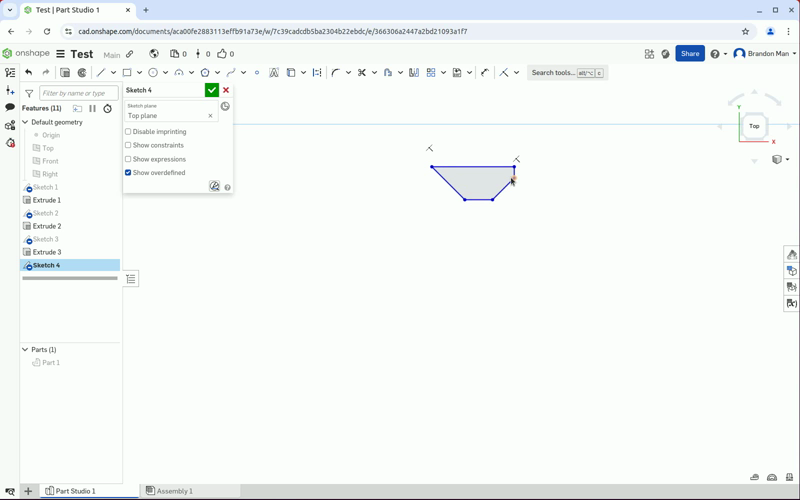
scroll(6)
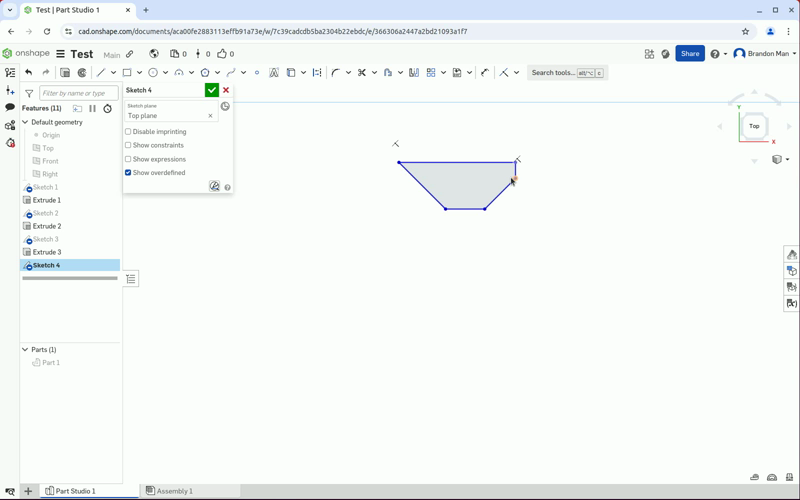
scroll(6)
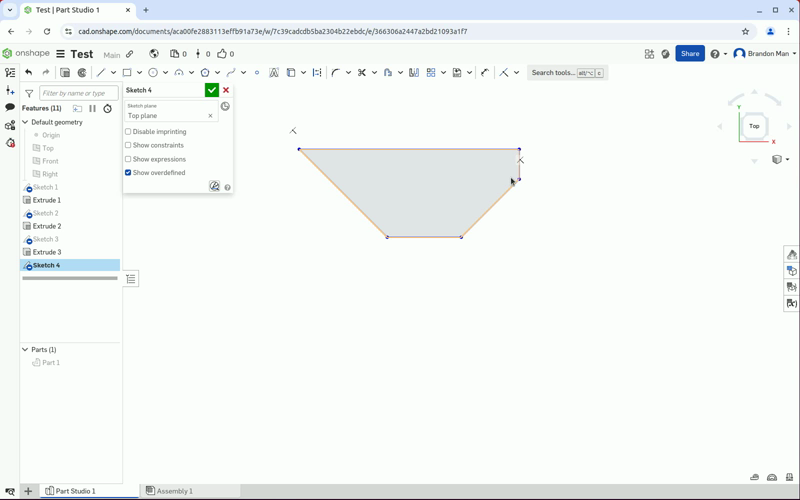
scroll(6)
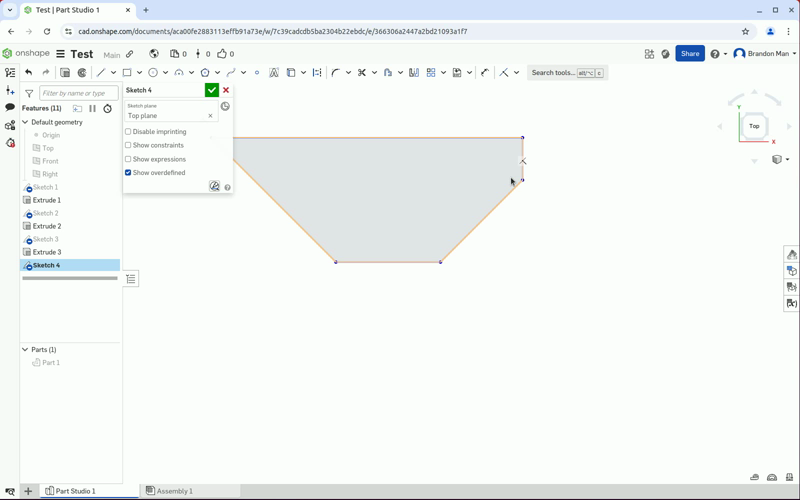
scroll(6)
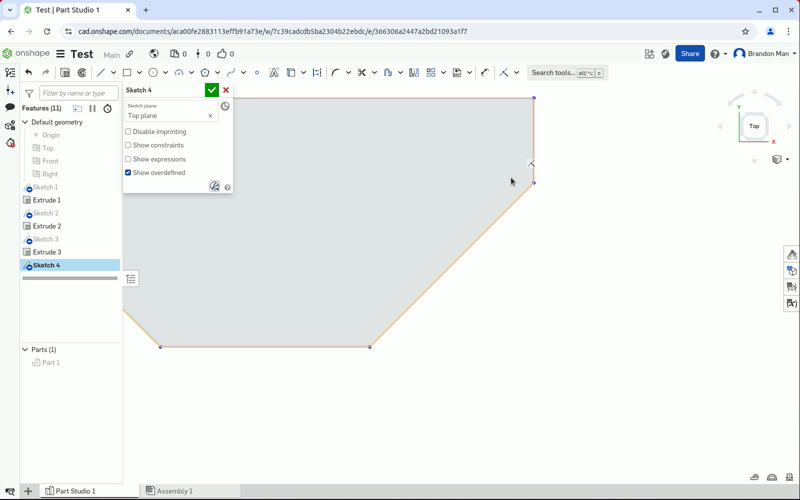
click(511, 177)
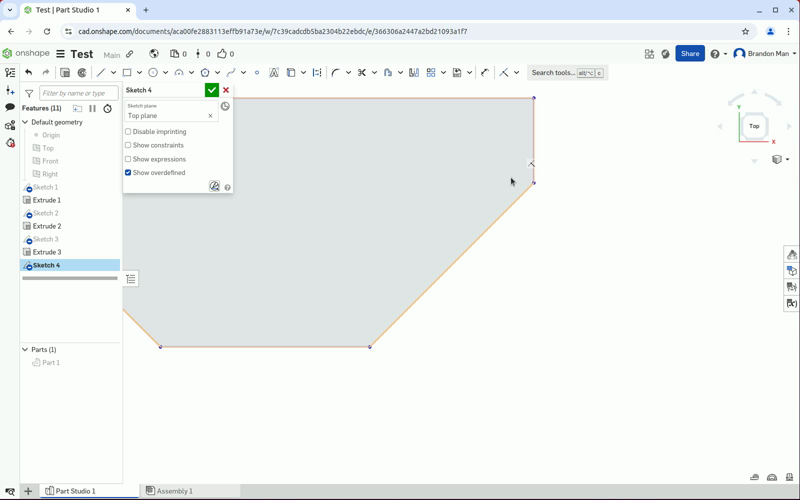
scroll(-6)
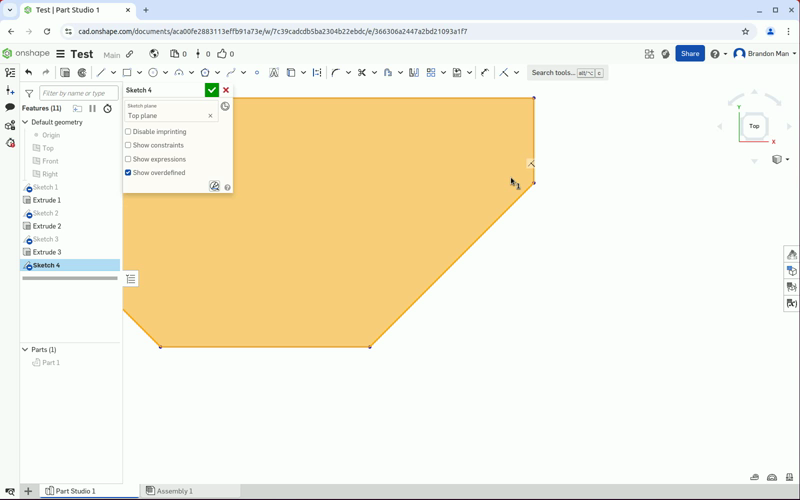
scroll(-6)
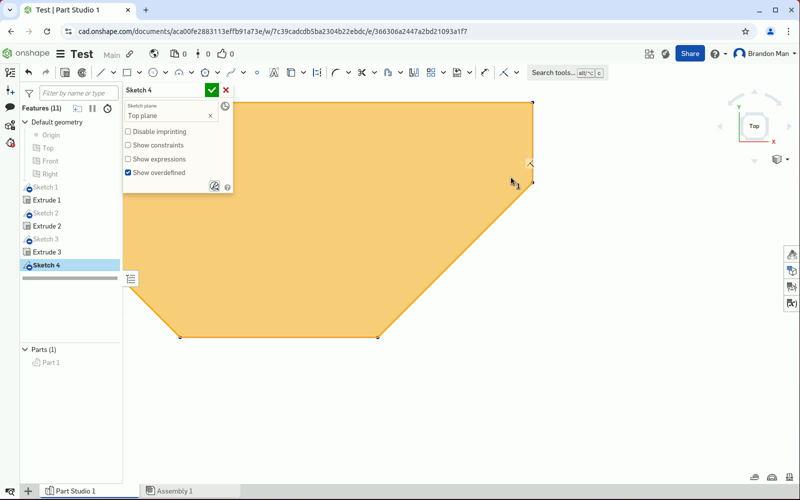
scroll(-6)
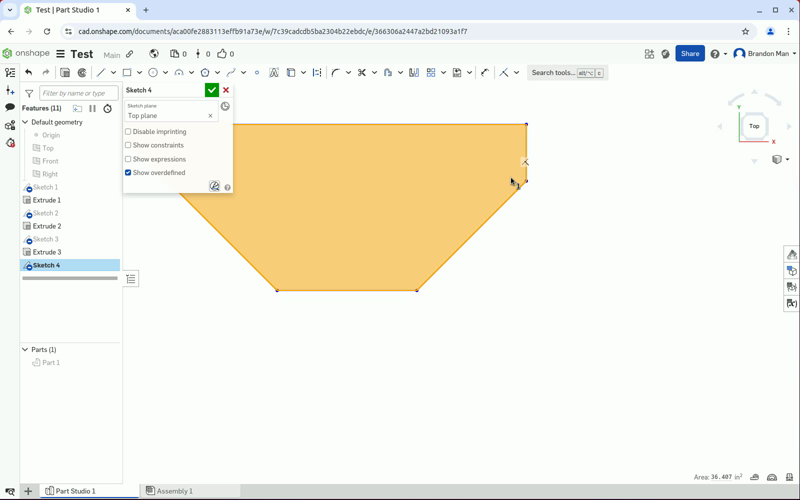
scroll(-6)
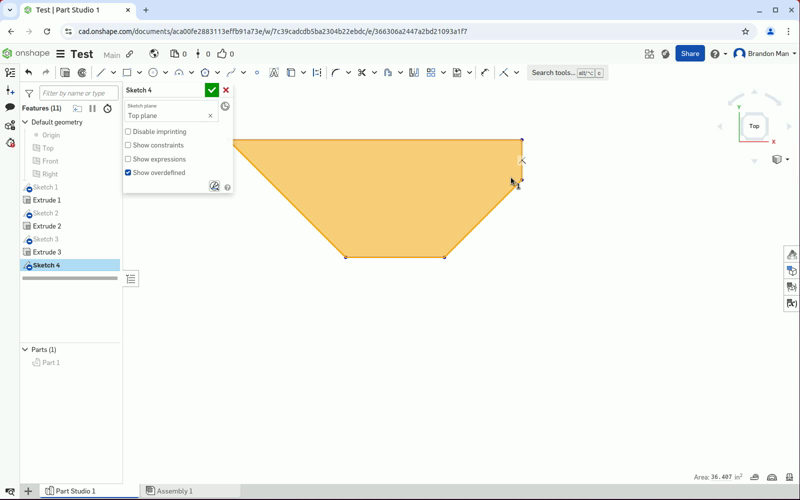
scroll(-6)
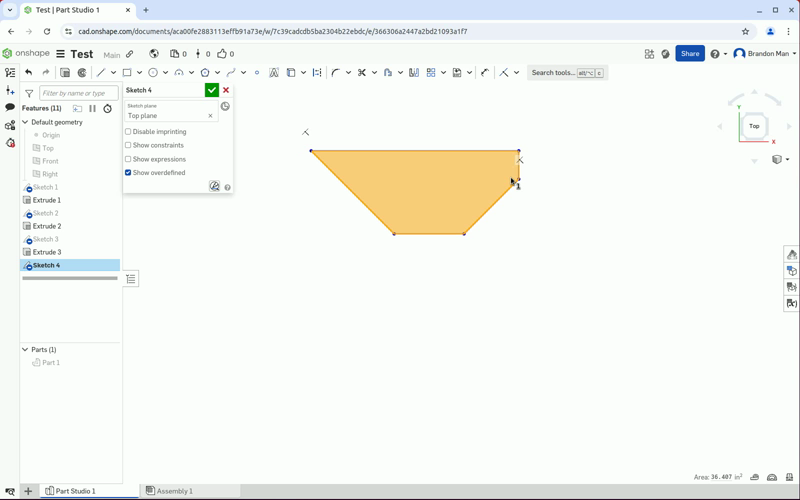
scroll(-6)
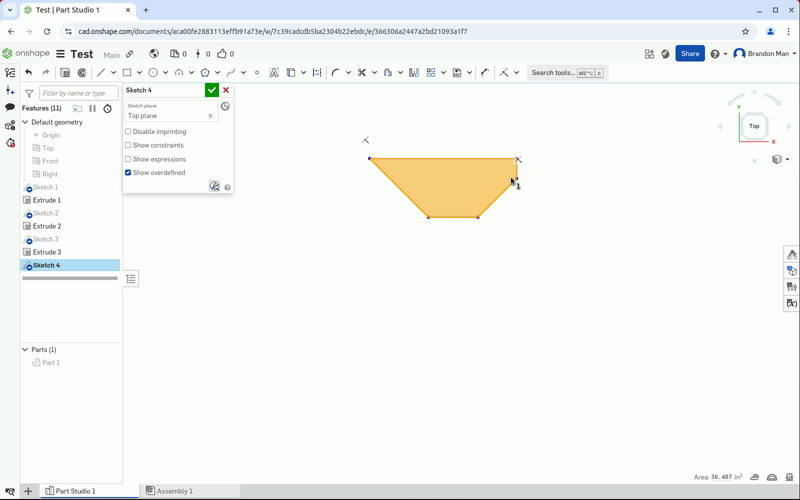
scroll(-6)
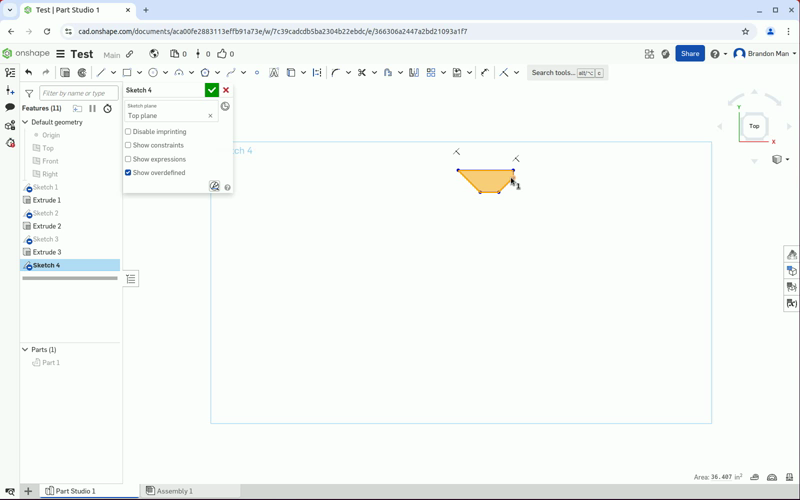
mouse_move(73, 352)
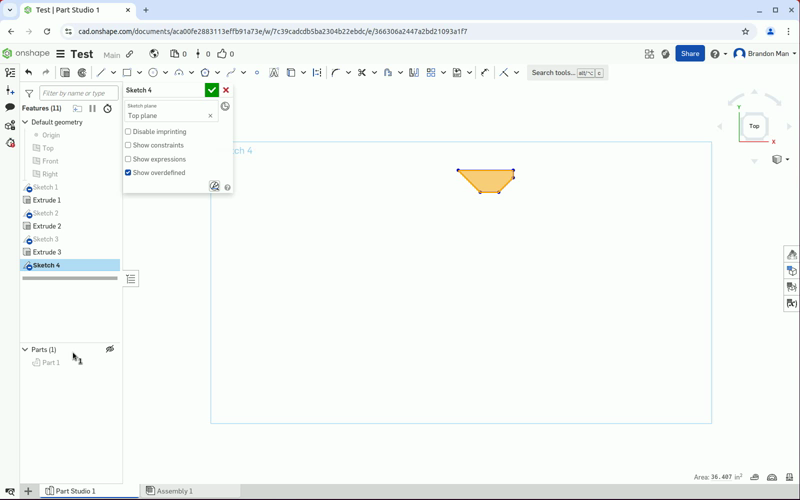
key(shift+y)
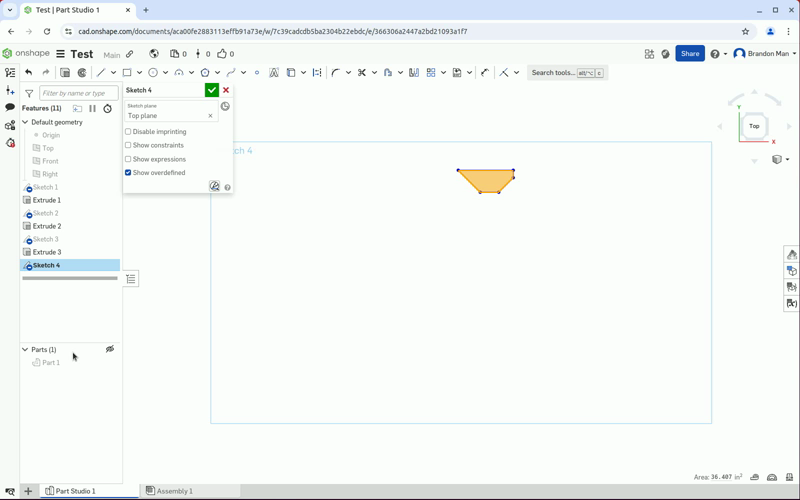
key(shift+e)
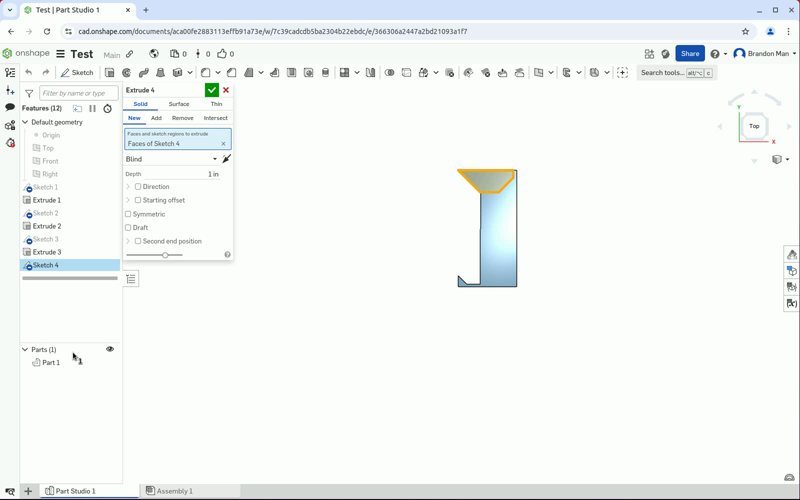
mouse_move(143, 106)
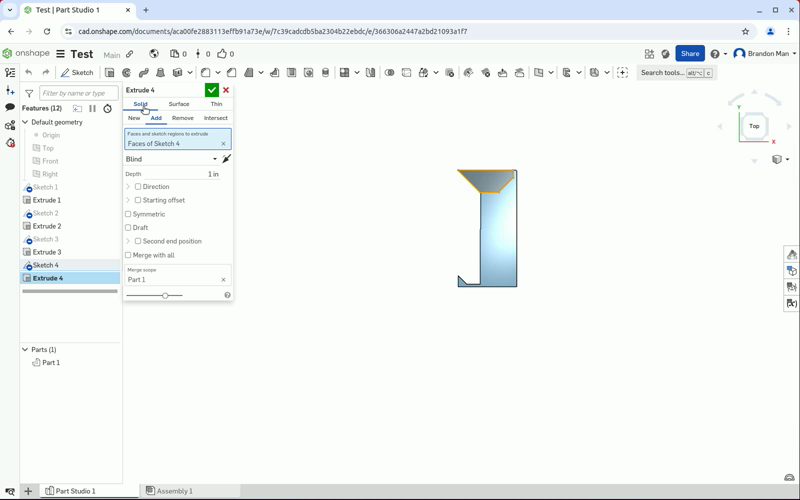
click(143, 106)
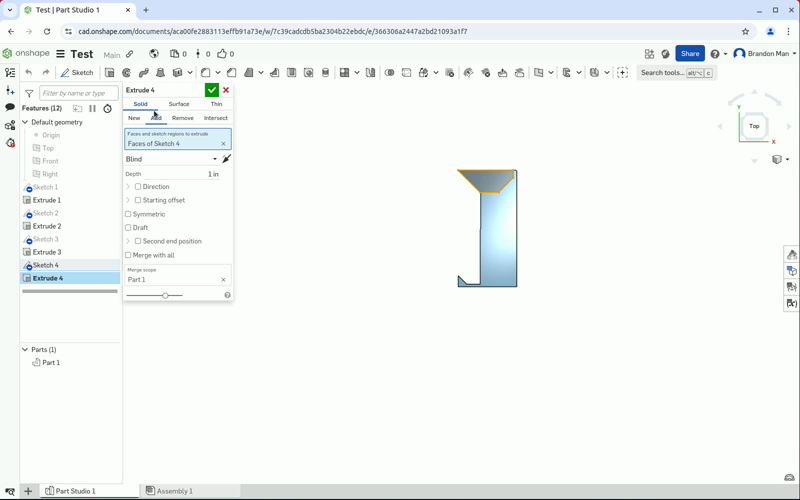
mouse_move(186, 120)
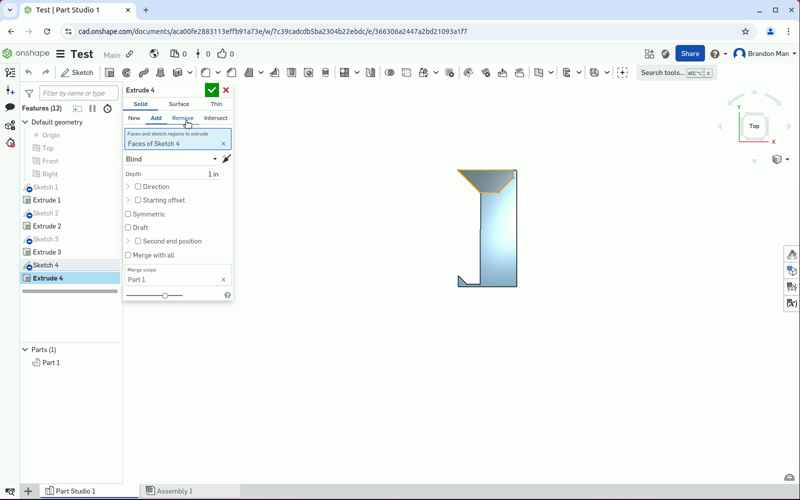
click(186, 120)
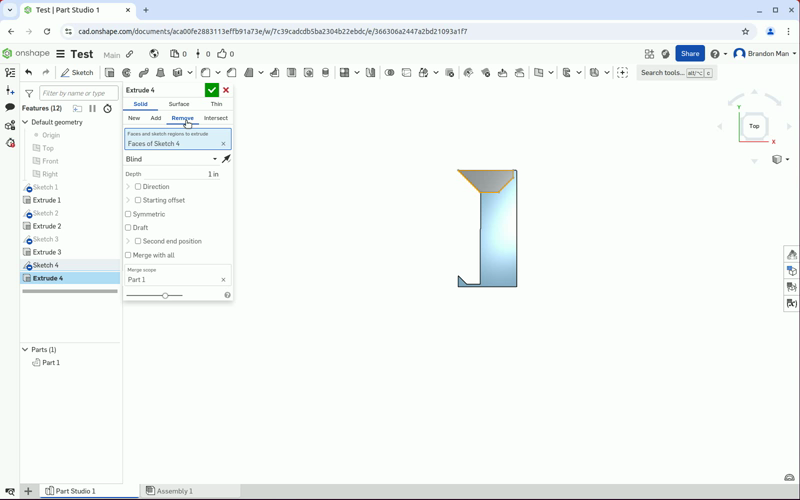
key(tab, 4)
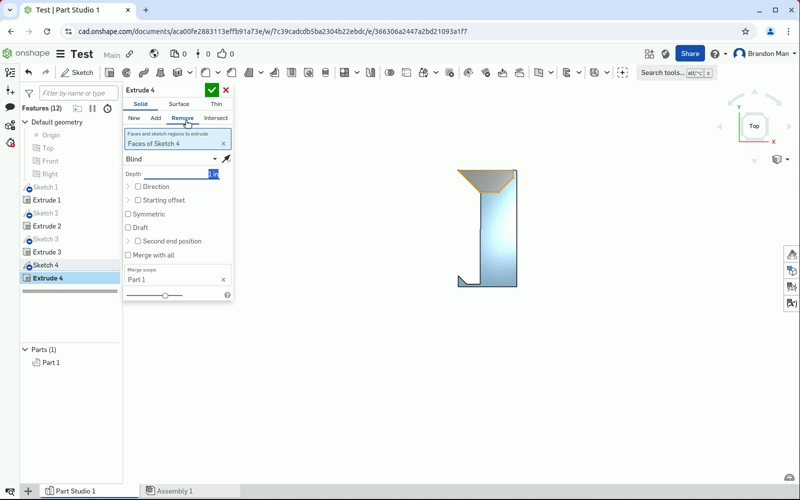
text(0.241)
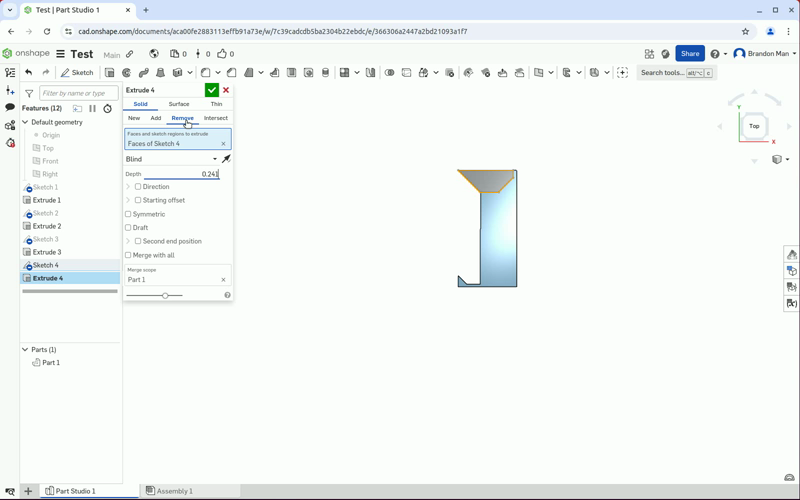
key(tab, 6)
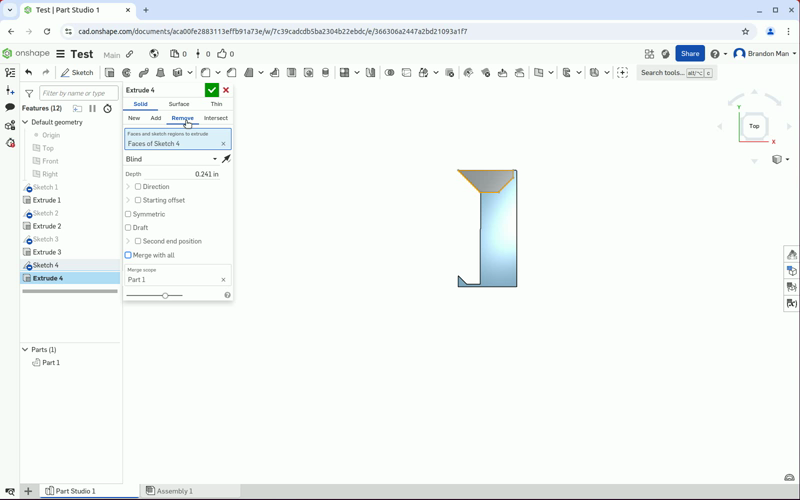
key(space)
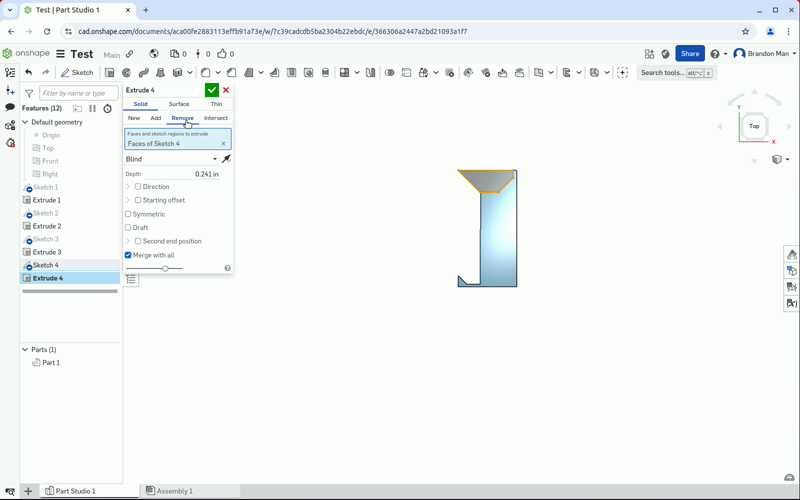
key(enter)
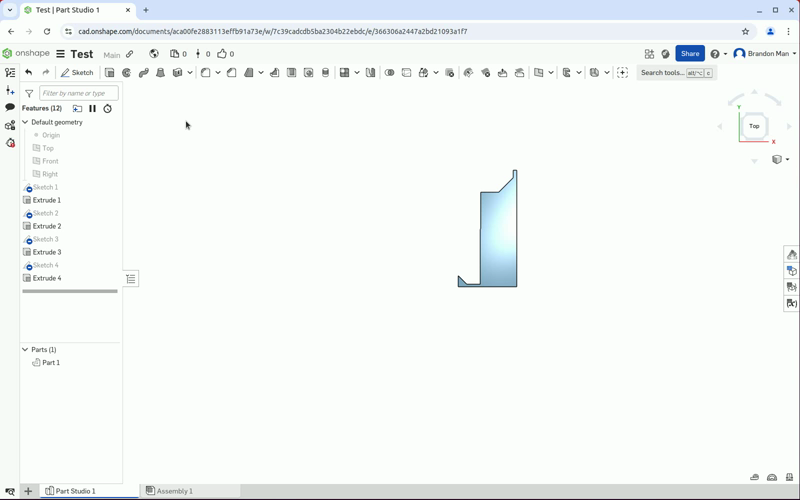
key(shift+h)
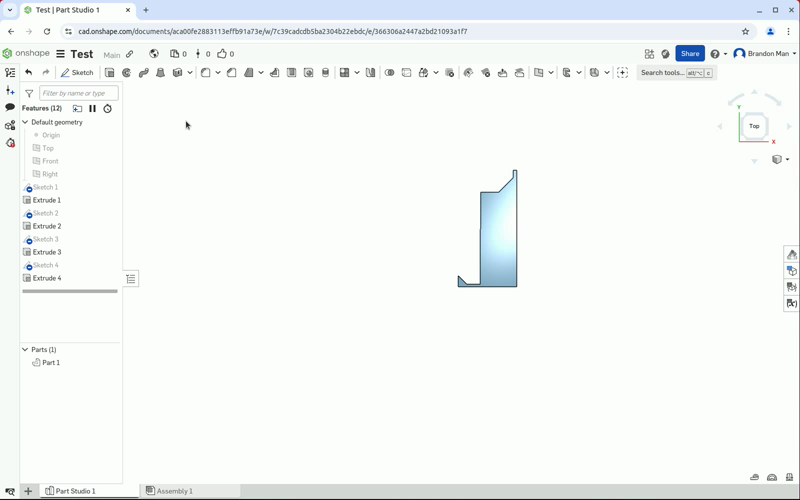
key(shift+h)
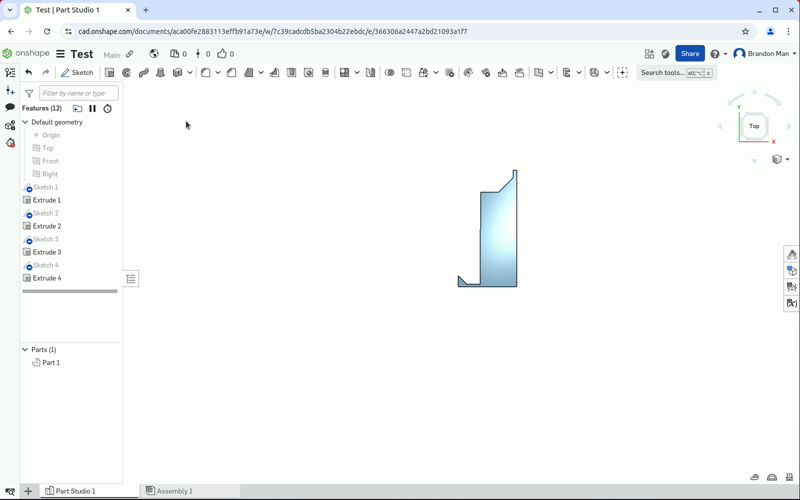
mouse_move(73, 189)
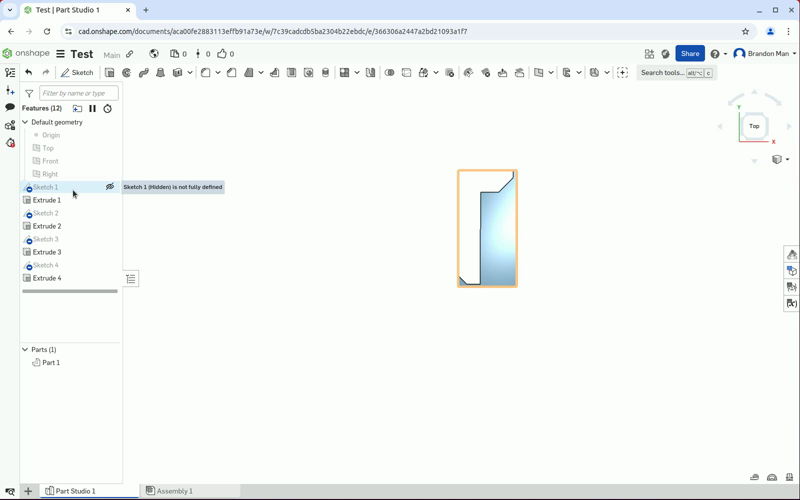
click(73, 189)
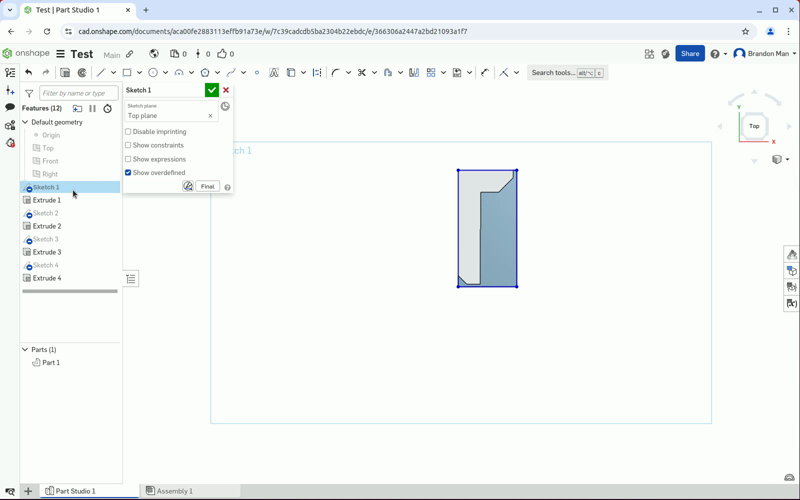
mouse_move(229, 92)
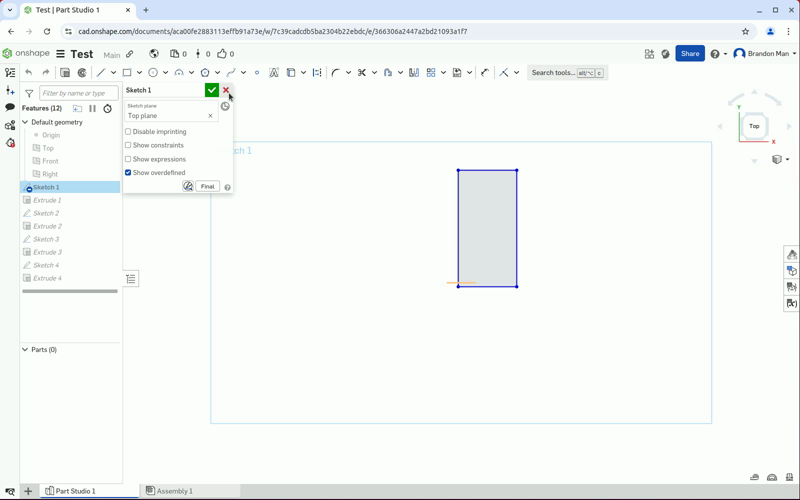
click(229, 92)
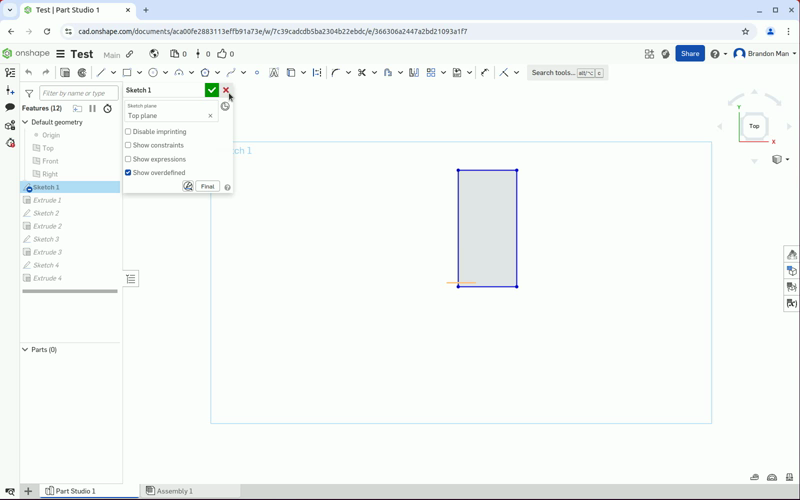
key(shift+s)
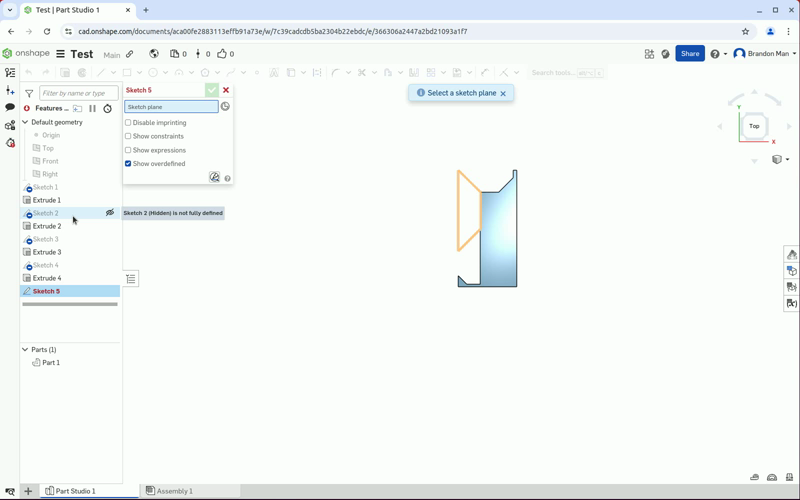
scroll(3)
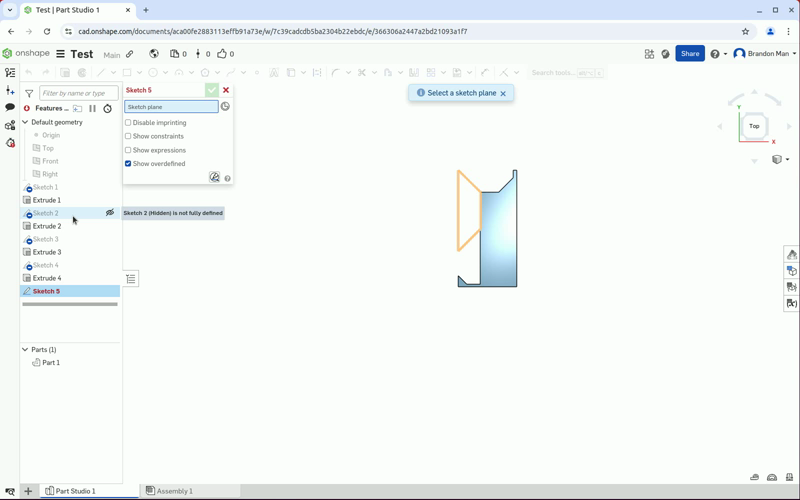
mouse_move(73, 150)
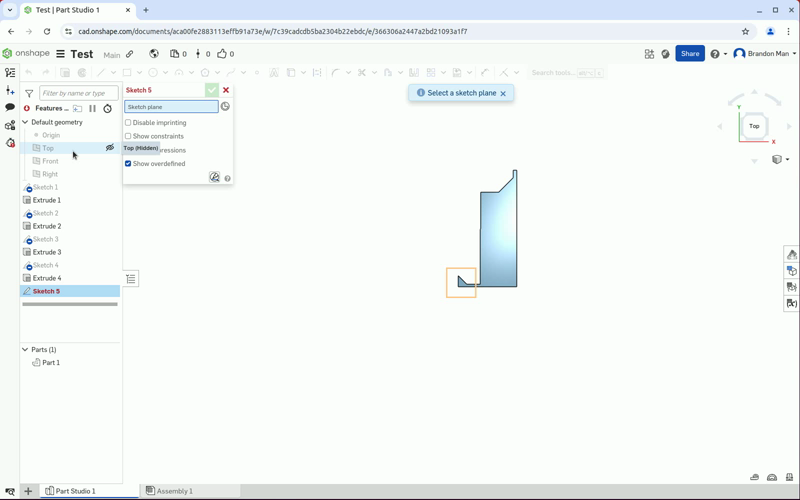
click(73, 150)
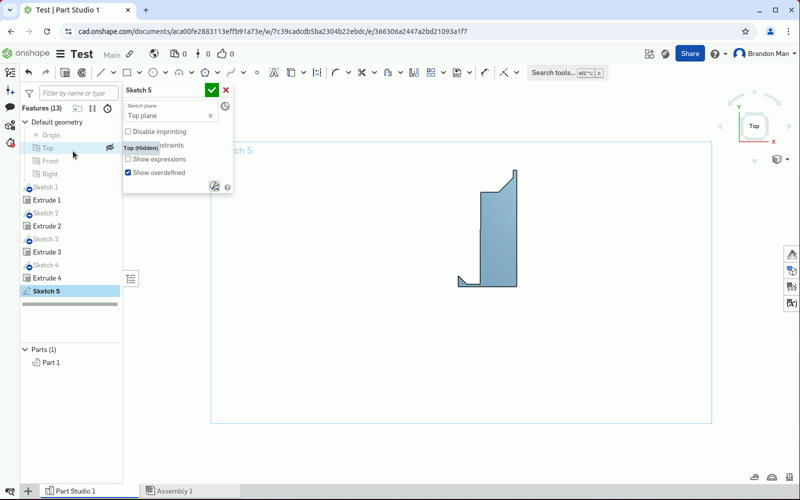
mouse_move(73, 352)
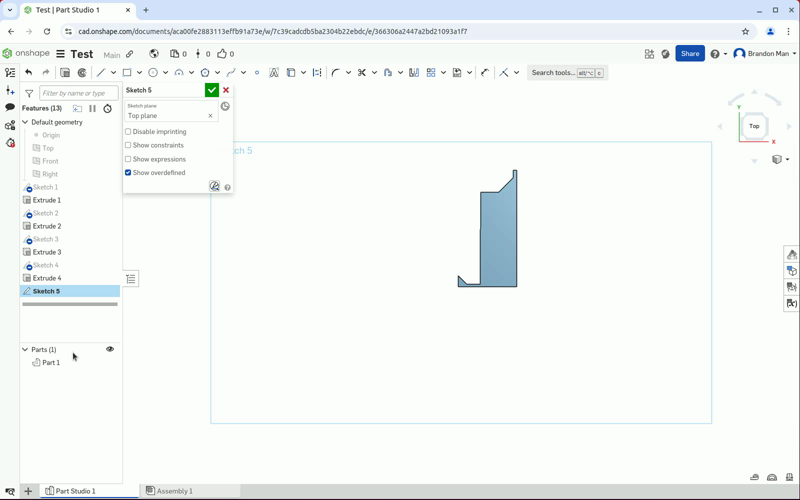
key(y)
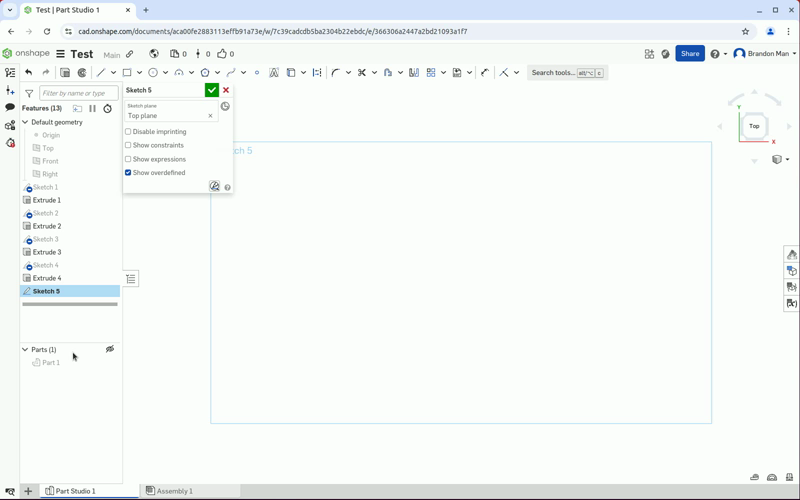
key(l)
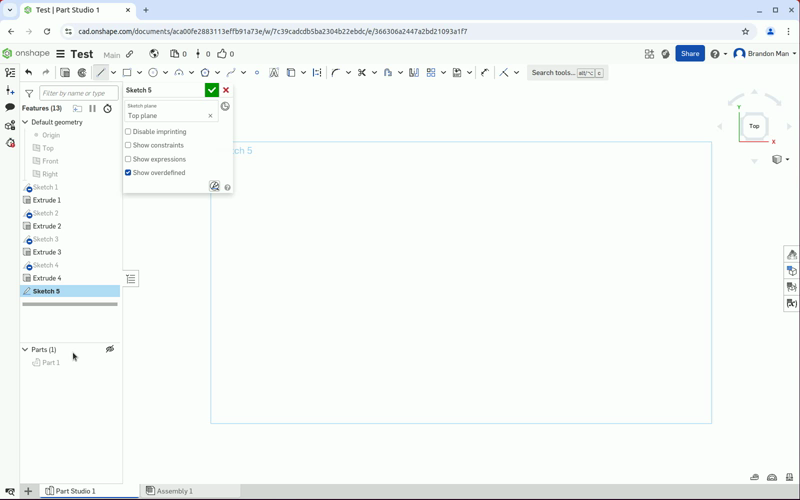
key_down(shift)
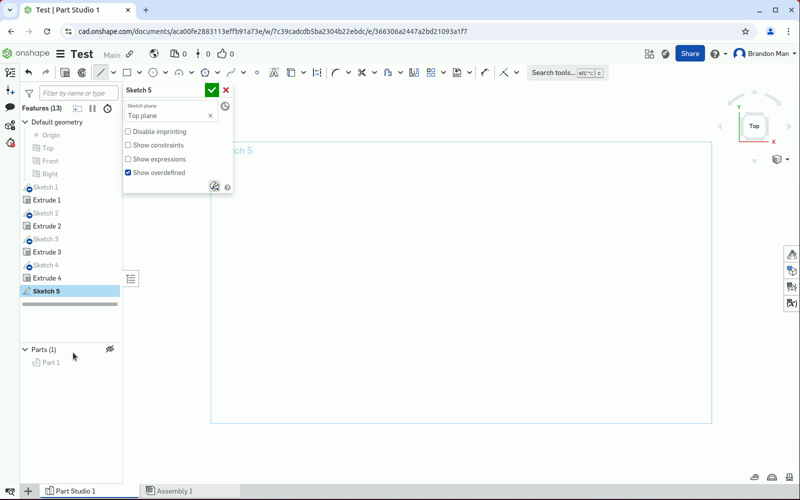
mouse_move(494, 264)
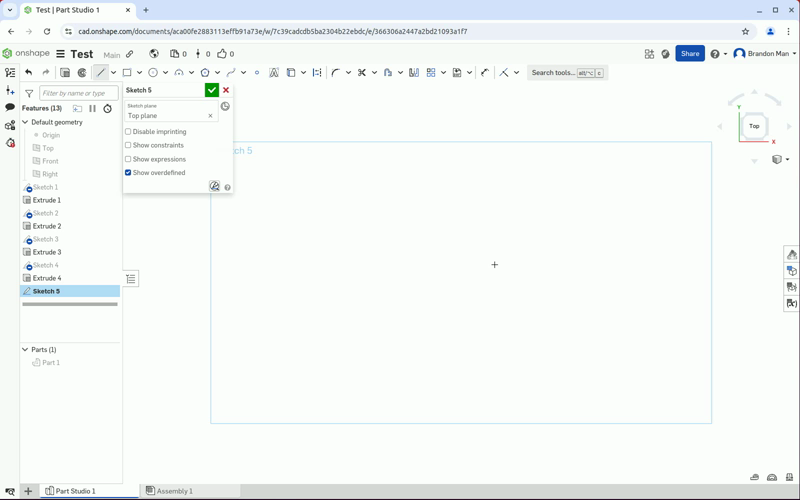
click(494, 264)
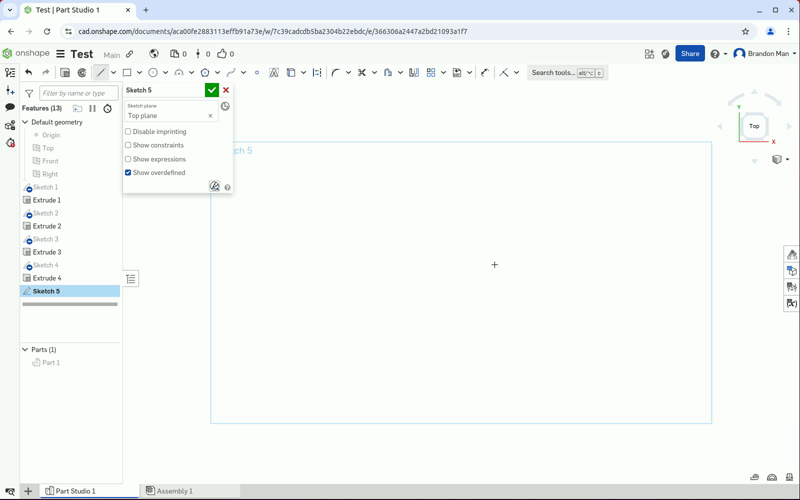
key_up(shift)
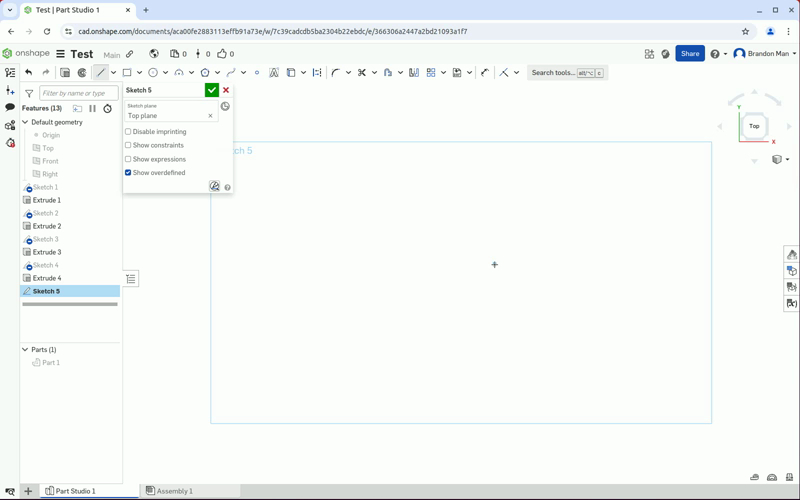
key_down(shift)
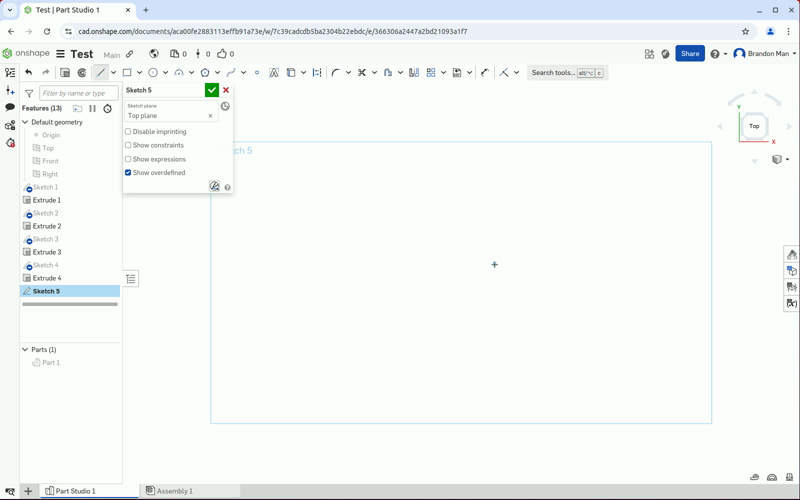
mouse_move(524, 264)
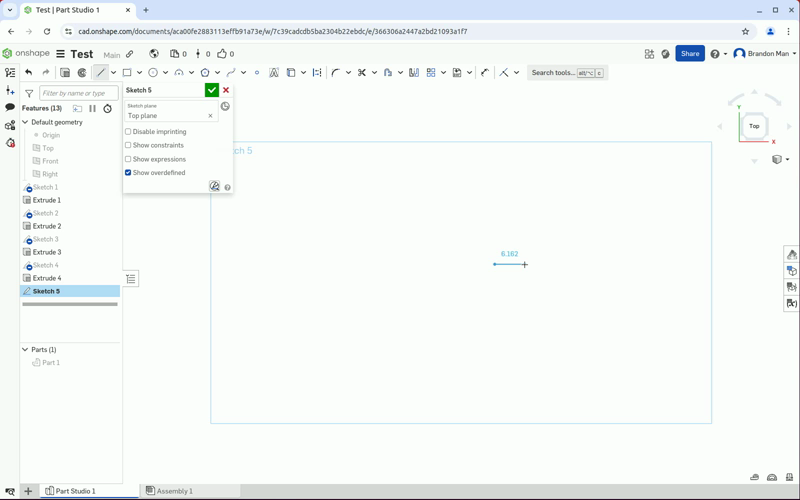
mouse_move(517, 286)
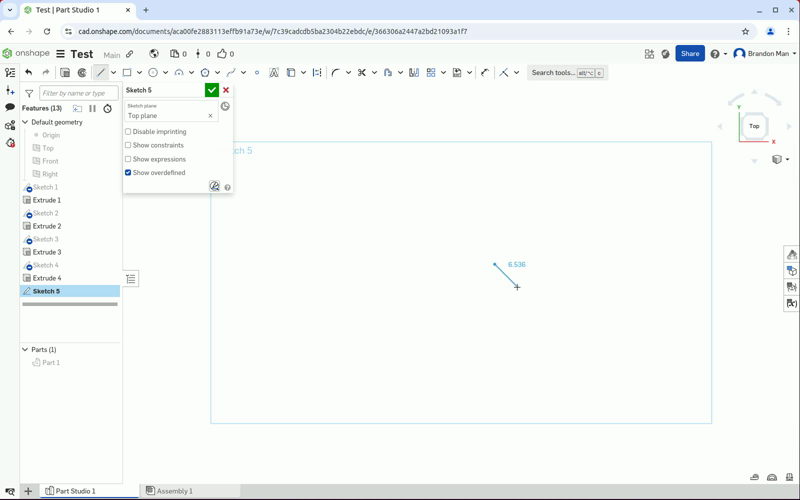
click(517, 286)
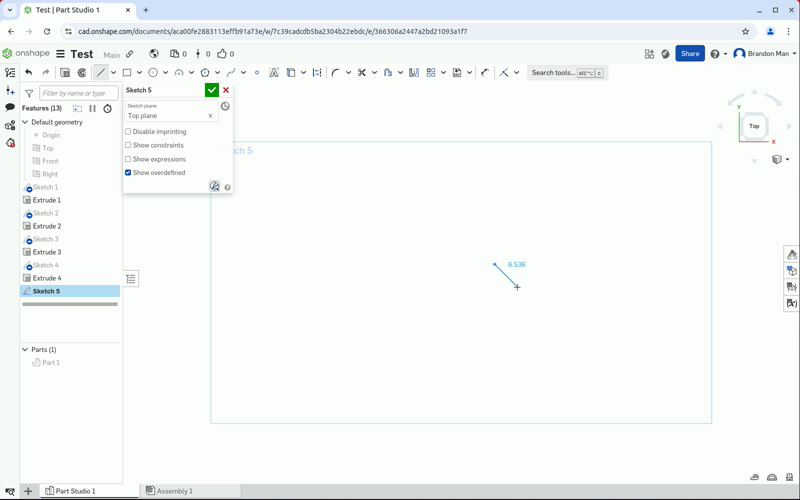
key_up(shift)
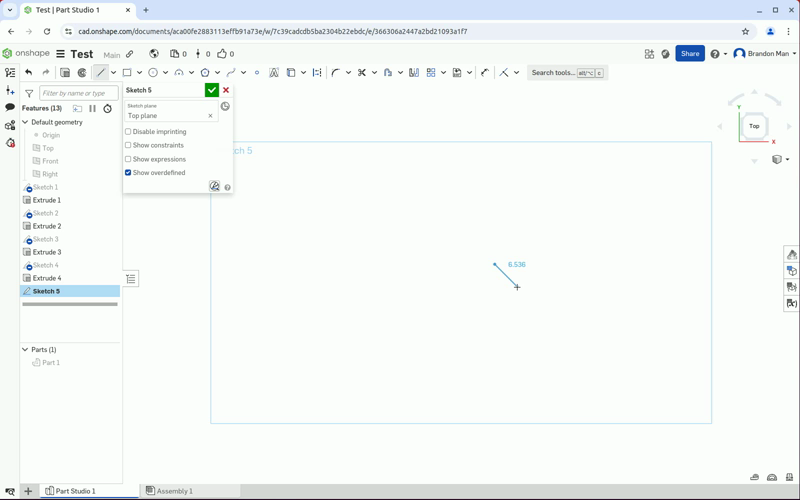
key_down(shift)
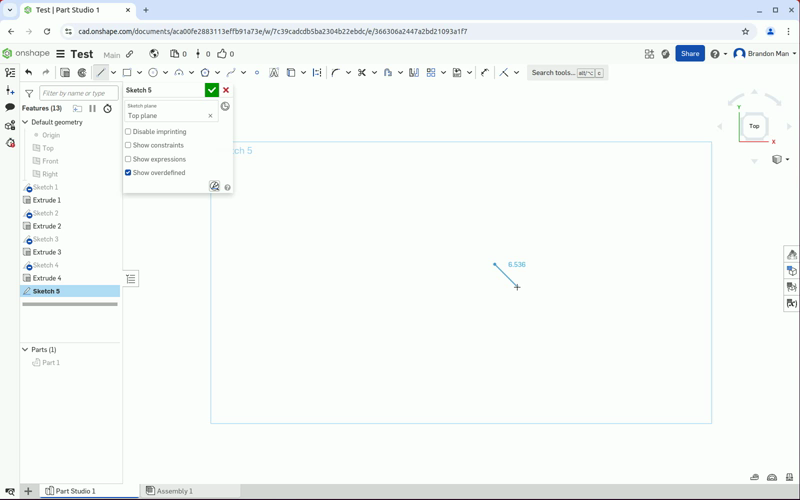
mouse_move(517, 204)
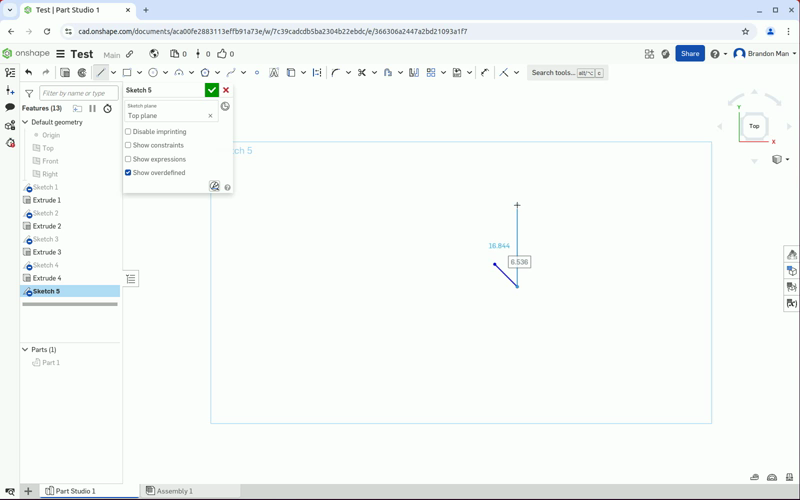
click(517, 204)
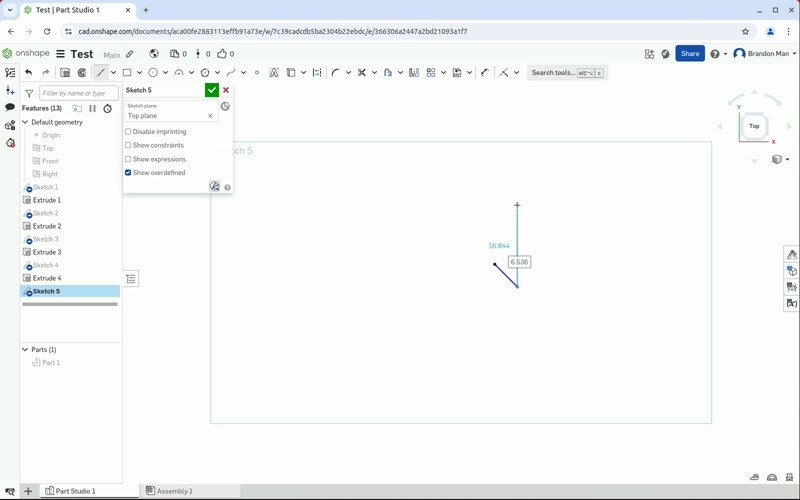
key_up(shift)
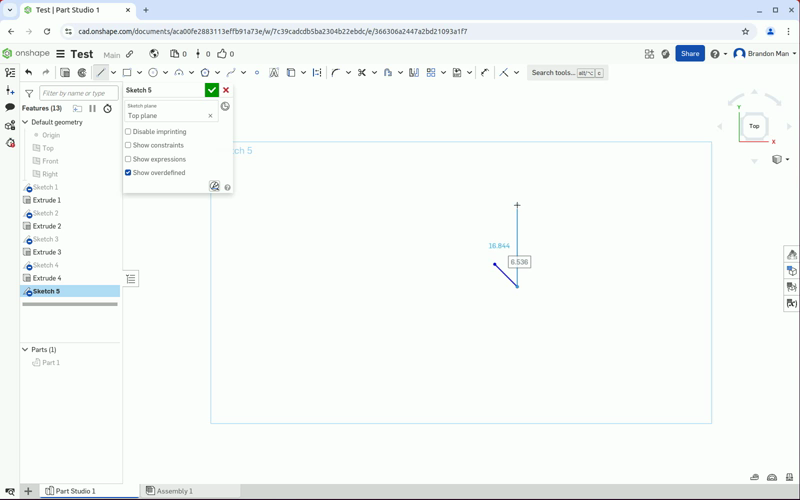
key_down(shift)
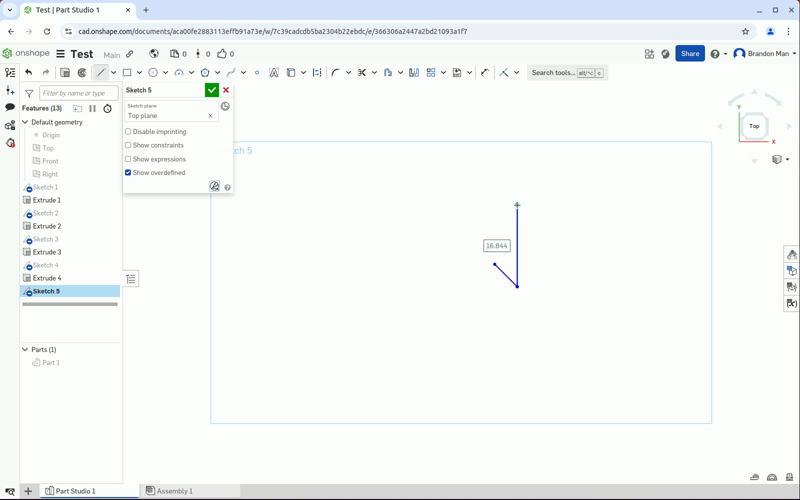
mouse_move(547, 204)
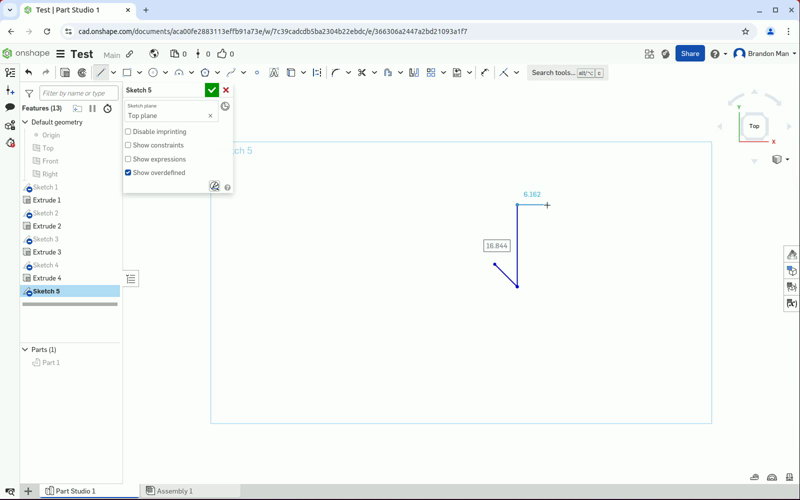
mouse_move(494, 227)
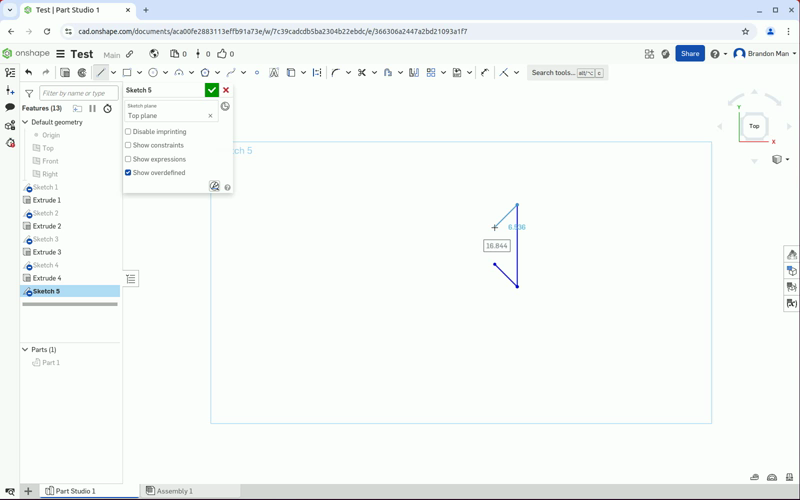
click(494, 227)
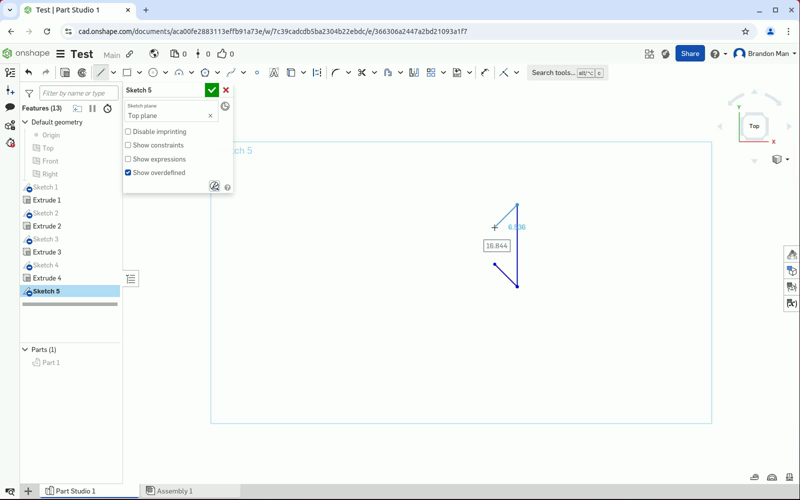
key_up(shift)
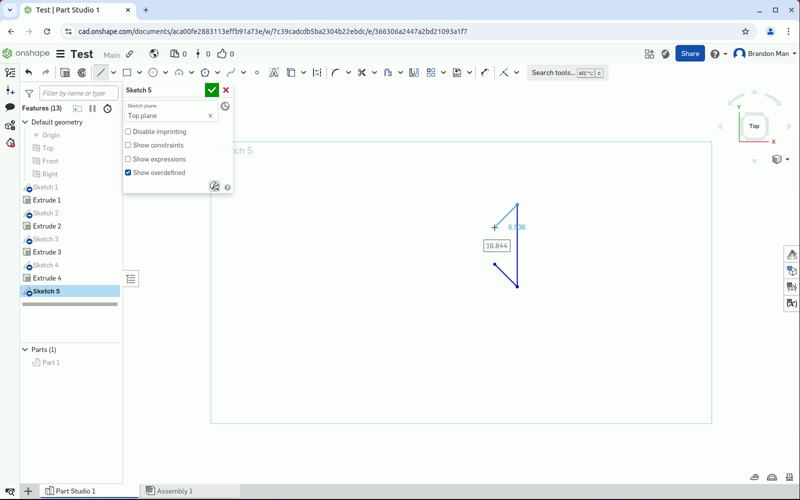
mouse_move(524, 227)
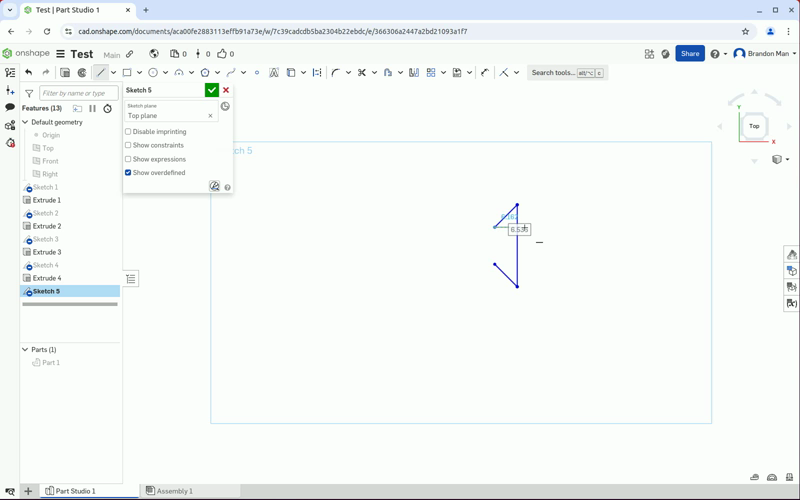
key_down(shift)
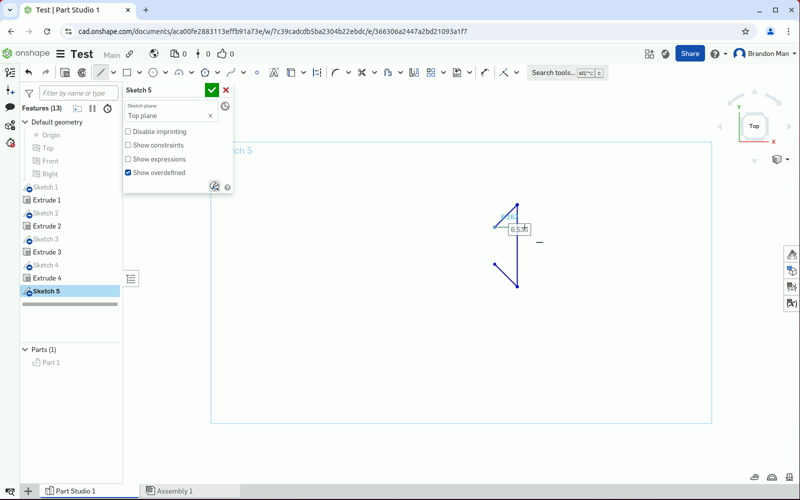
mouse_move(494, 264)
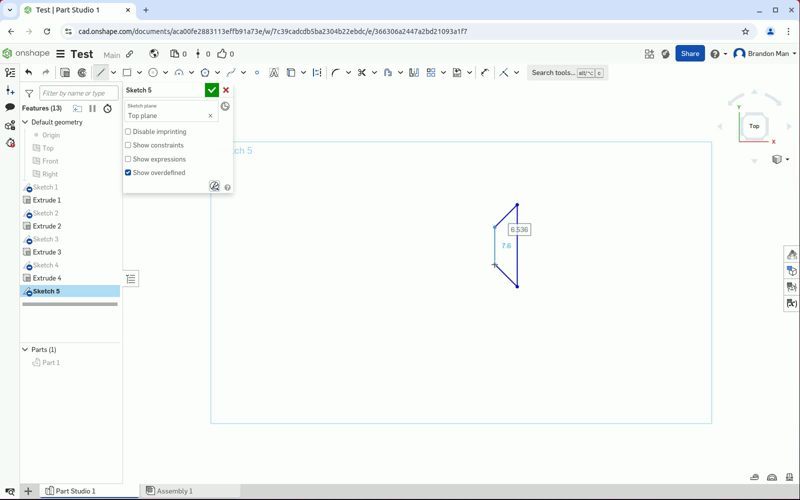
key_up(shift)
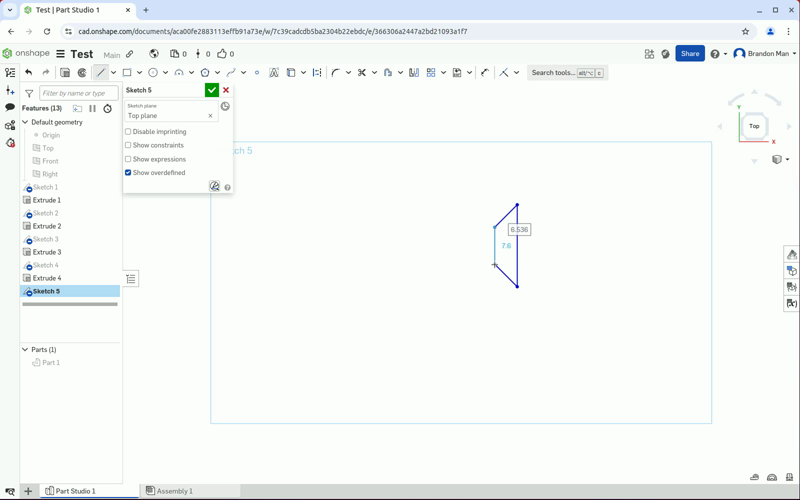
click(494, 264)
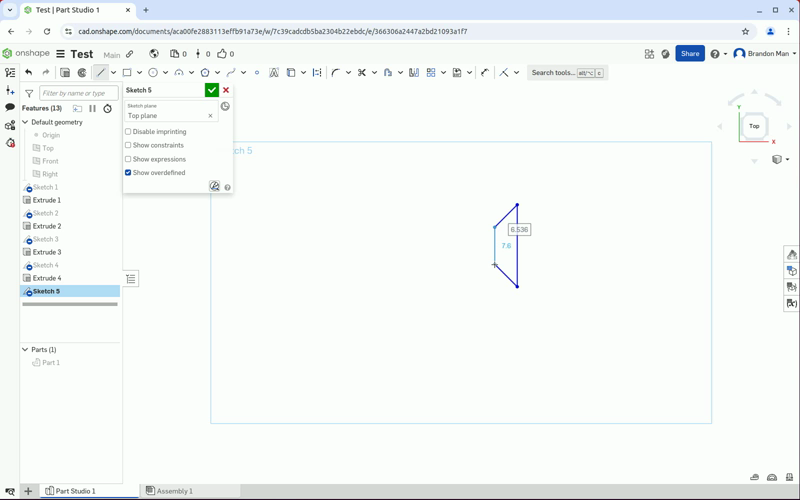
key(esc)
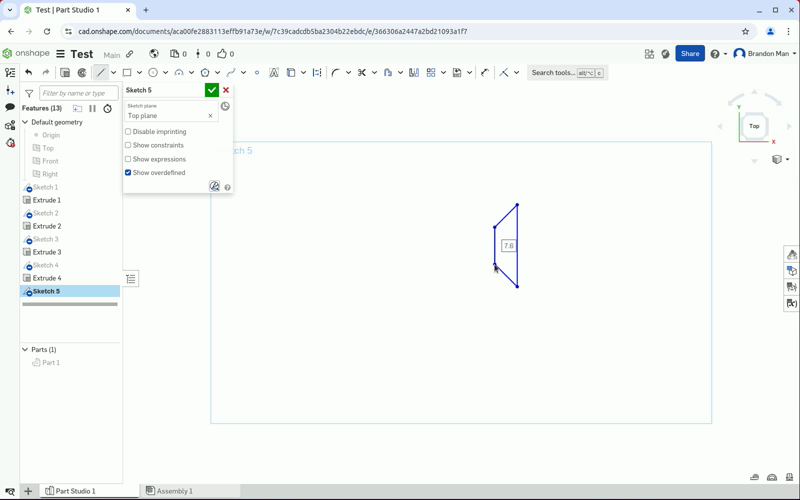
mouse_move(505, 243)
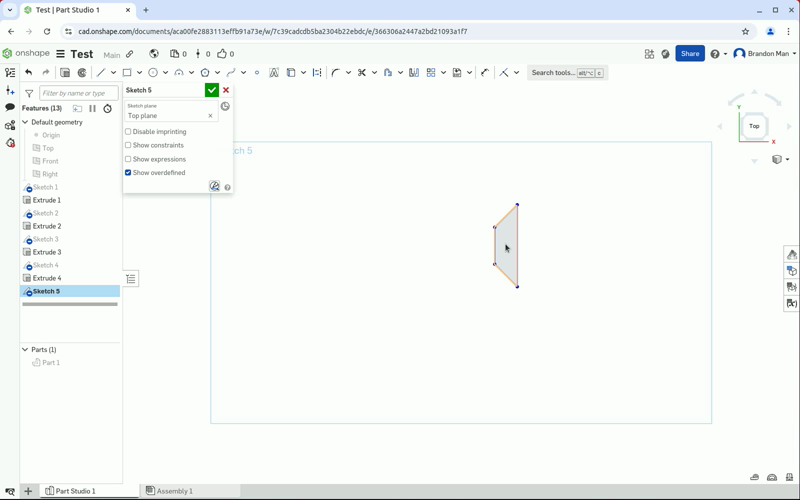
scroll(6)
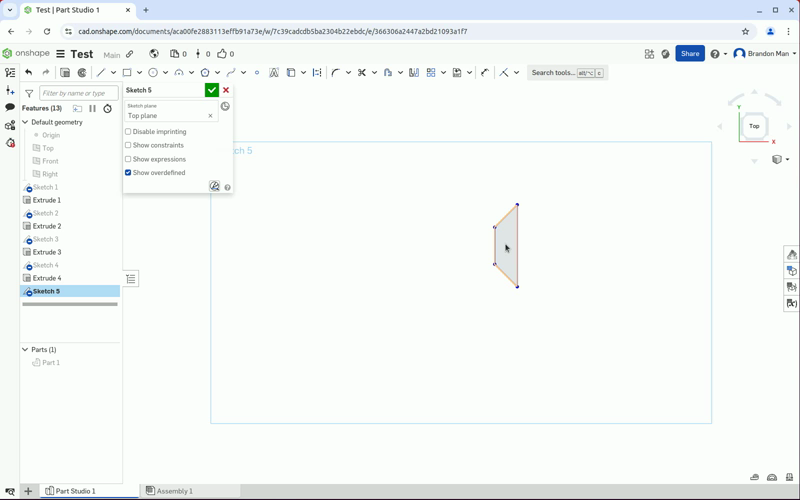
scroll(6)
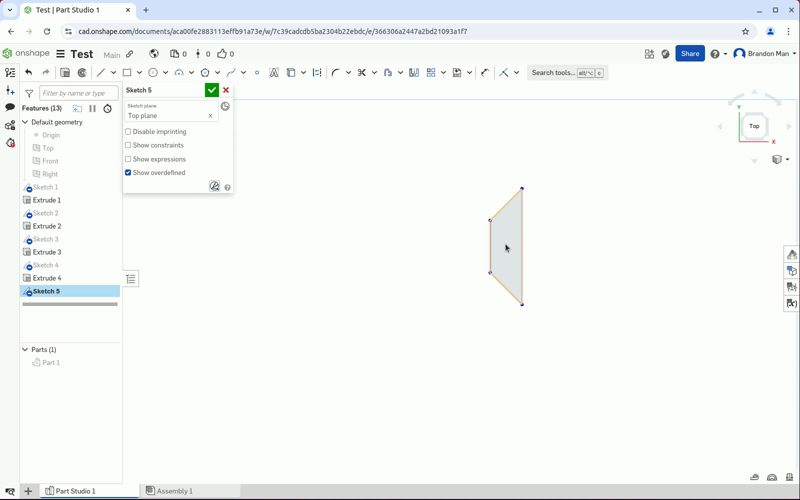
scroll(6)
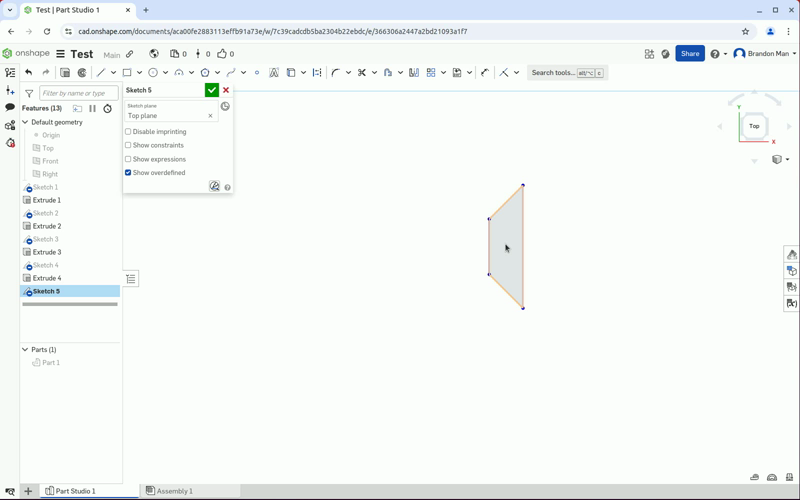
scroll(6)
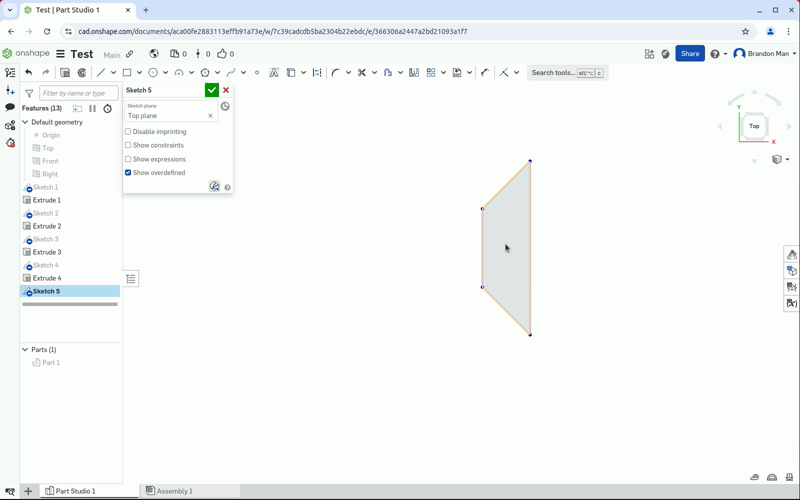
scroll(6)
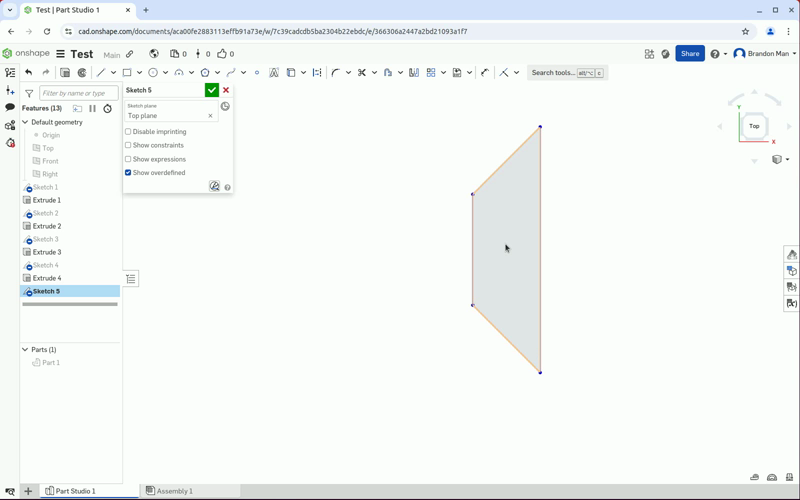
scroll(6)
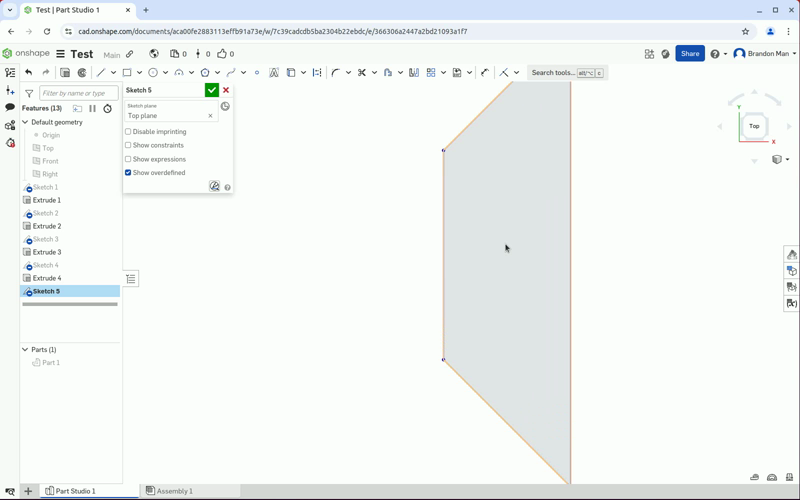
scroll(6)
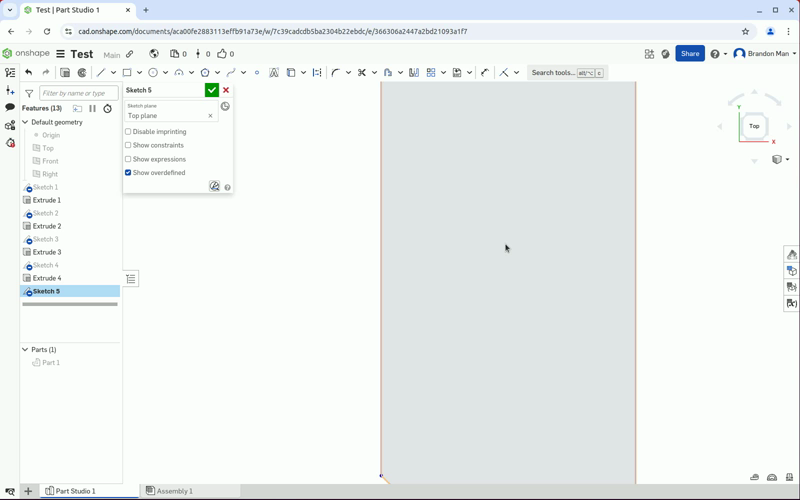
click(505, 243)
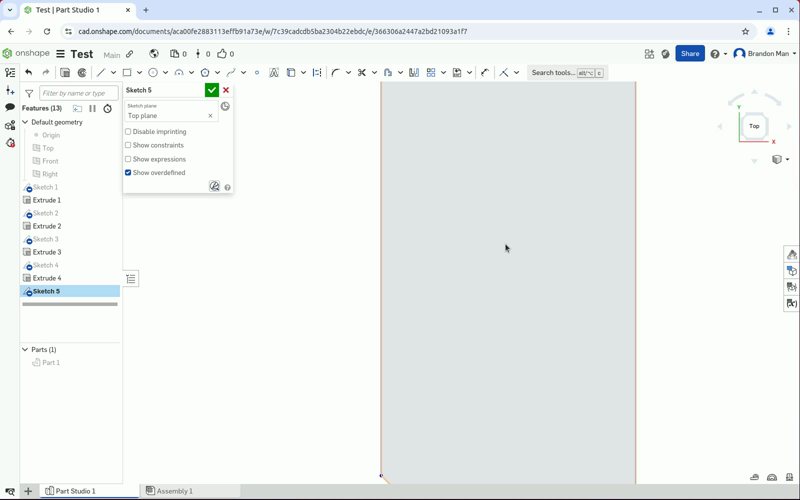
scroll(-6)
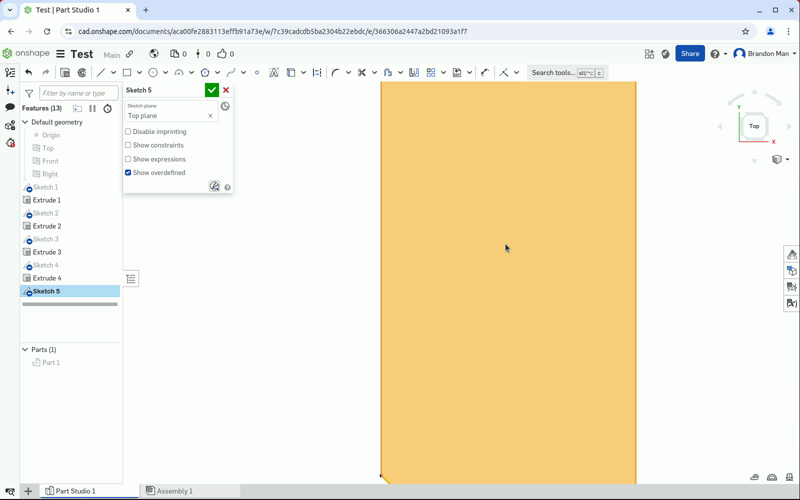
scroll(-6)
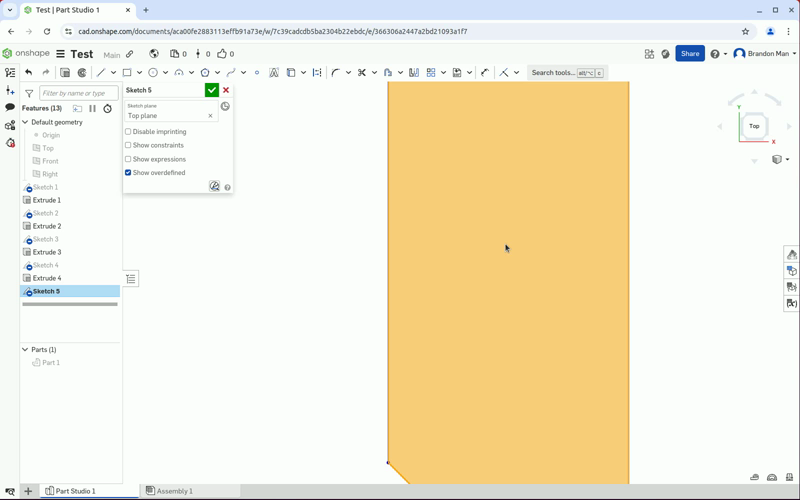
scroll(-6)
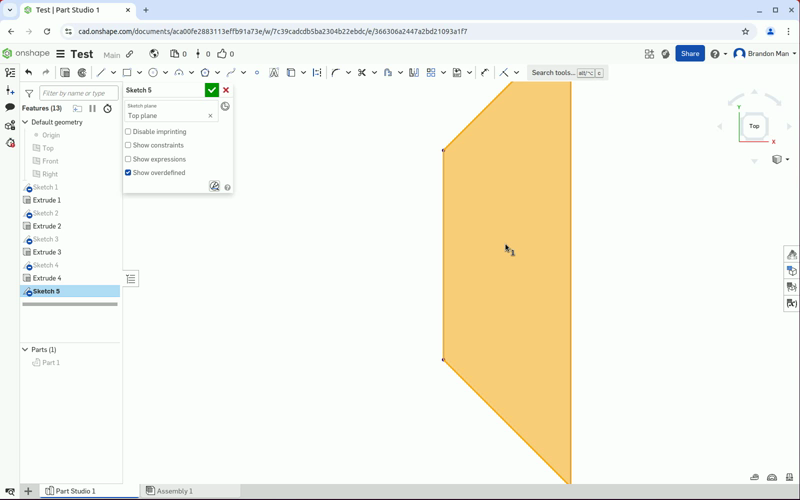
scroll(-6)
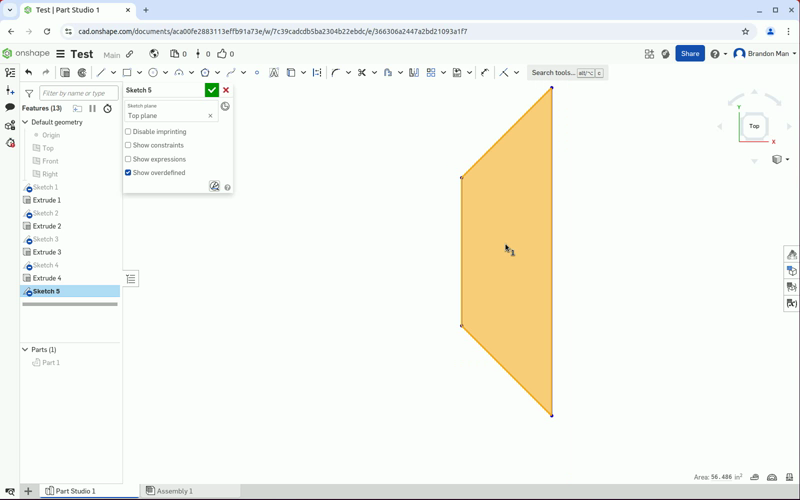
scroll(-6)
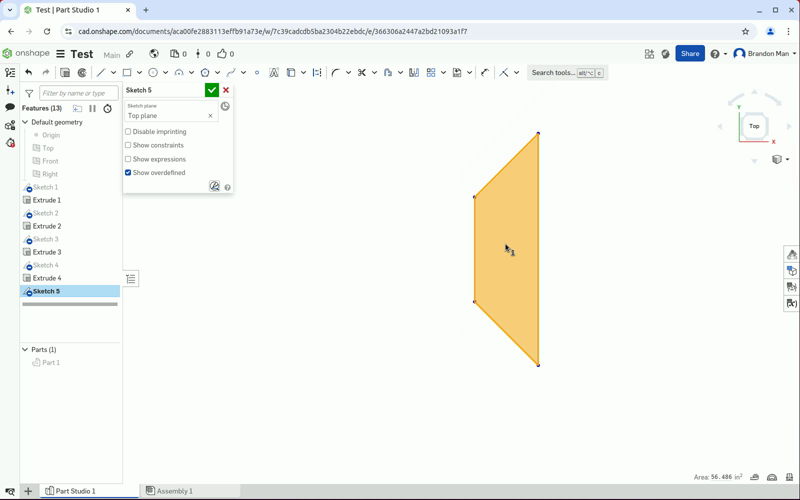
scroll(-6)
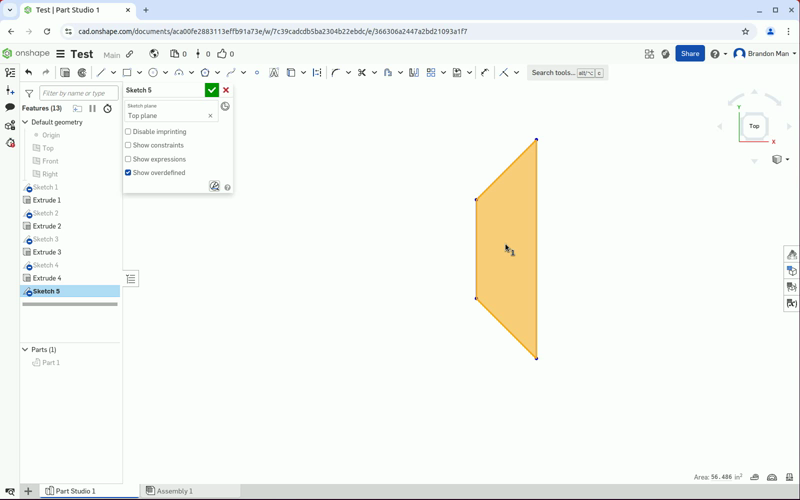
scroll(-6)
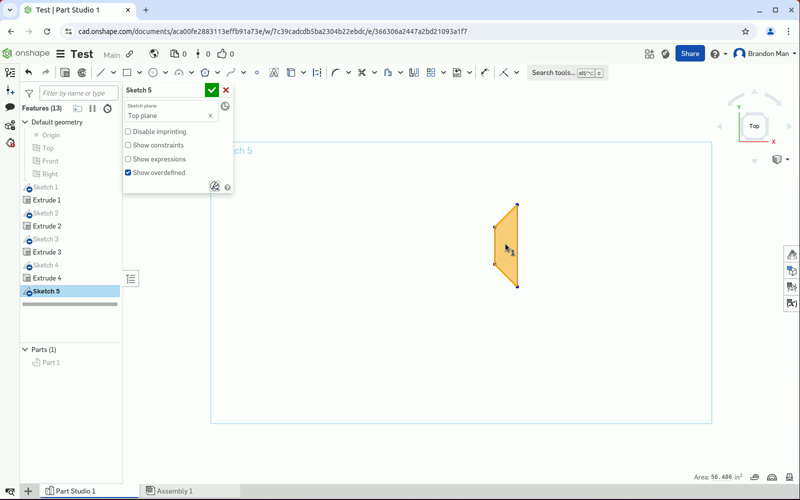
mouse_move(73, 352)
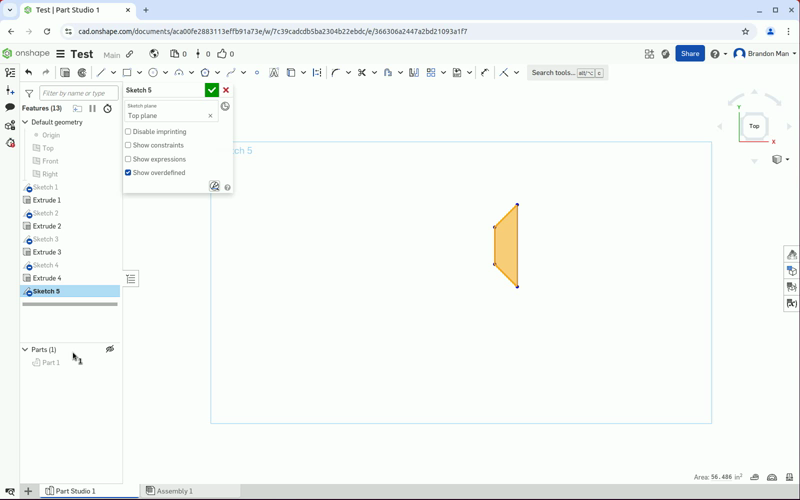
key(shift+y)
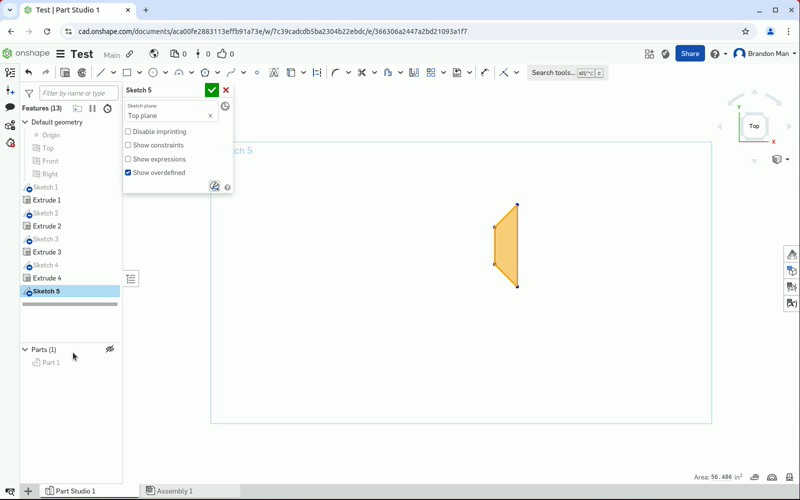
key(shift+e)
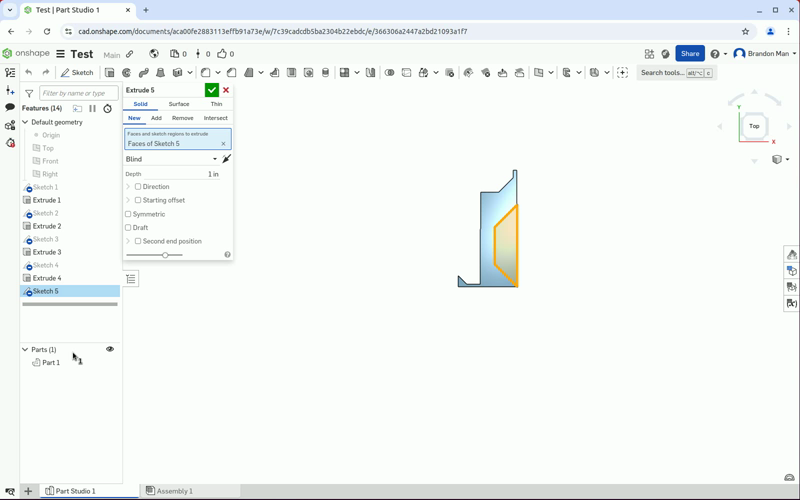
mouse_move(143, 106)
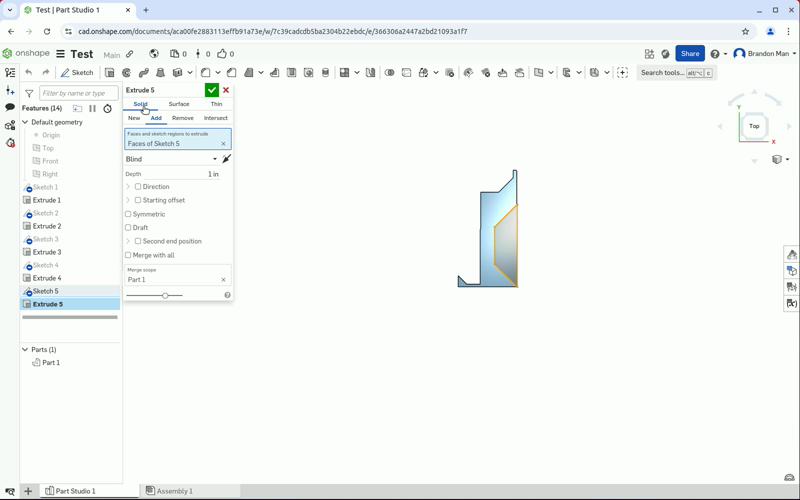
click(143, 106)
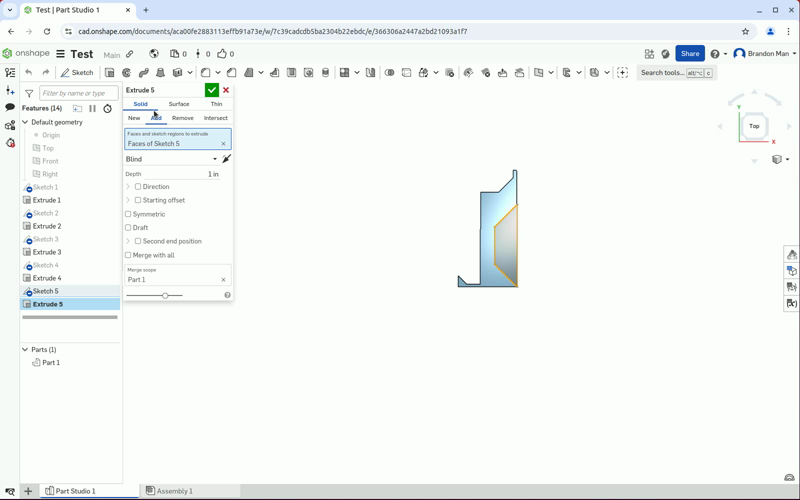
mouse_move(186, 120)
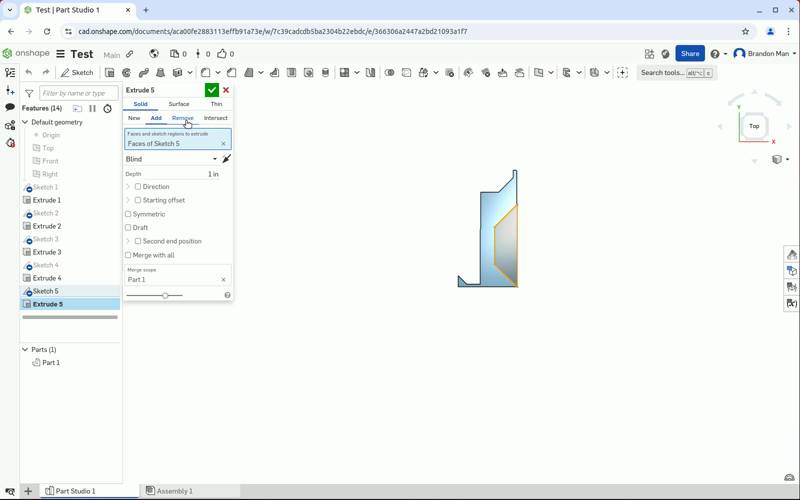
click(186, 120)
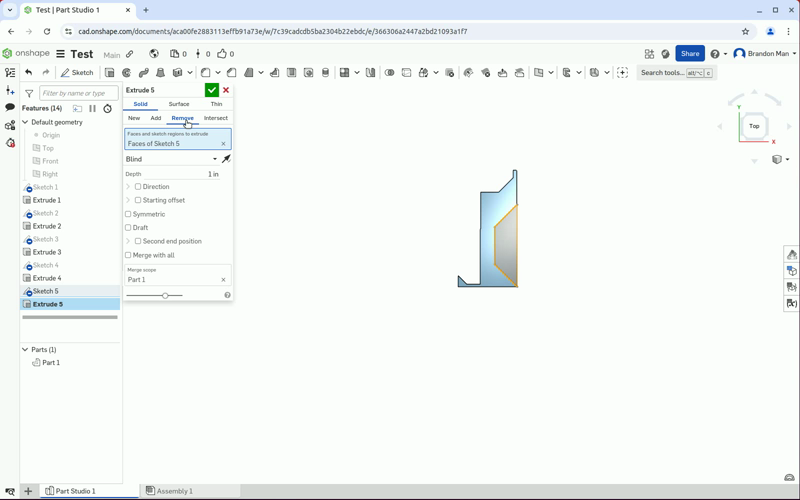
key(tab, 4)
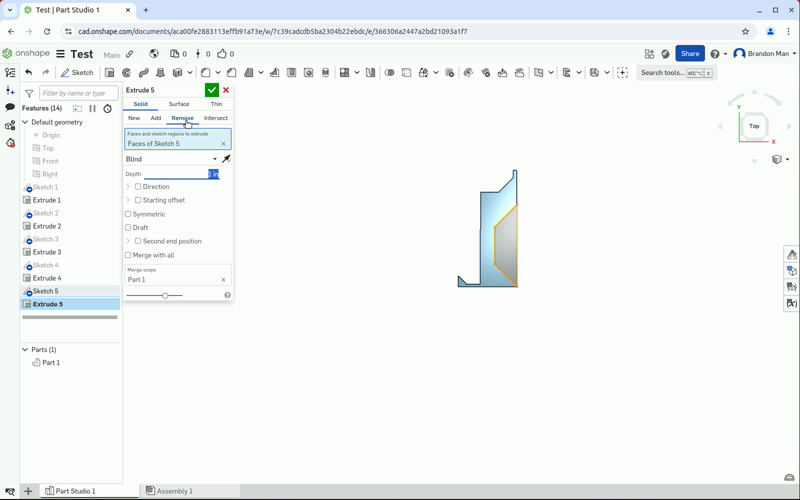
text(0.241)
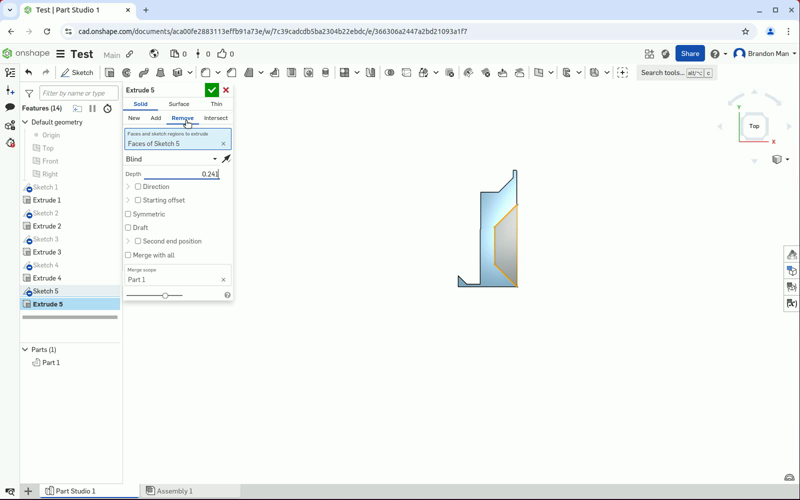
key(tab, 6)
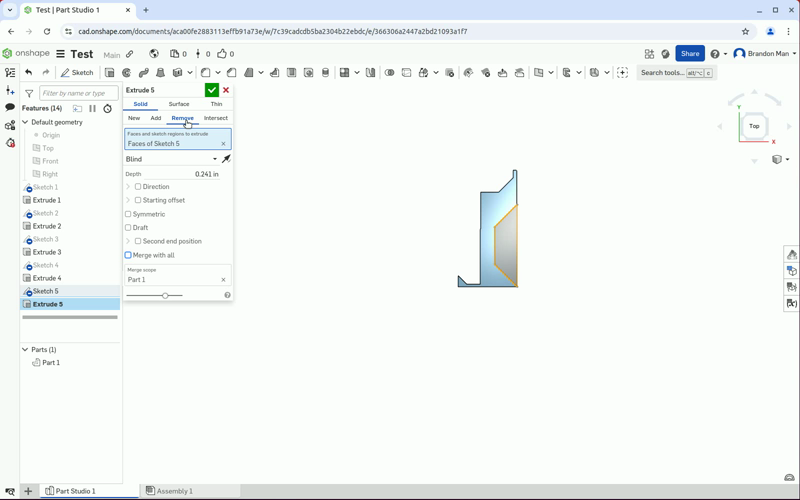
key(space)
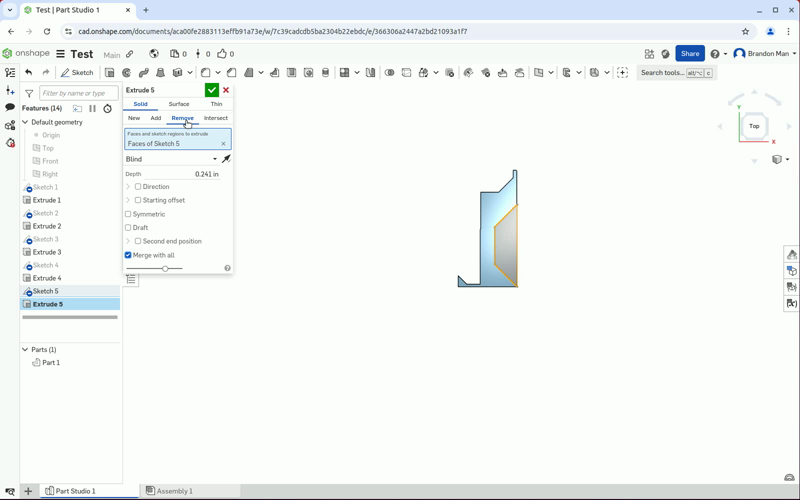
key(enter)
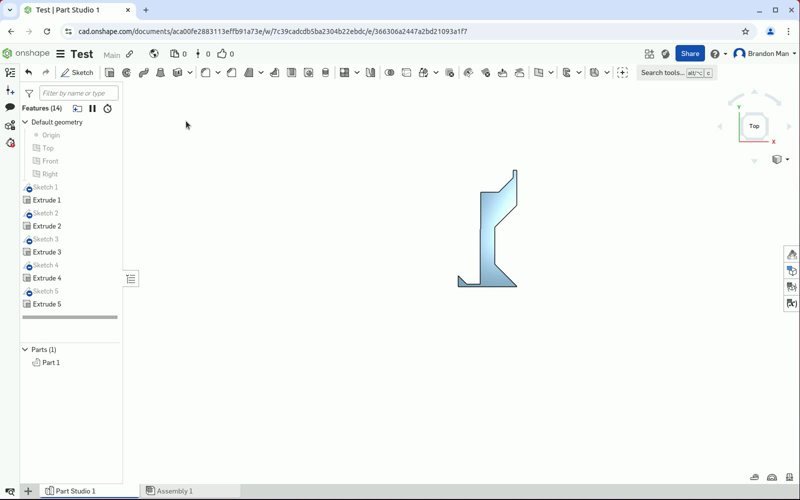
key(shift+h)
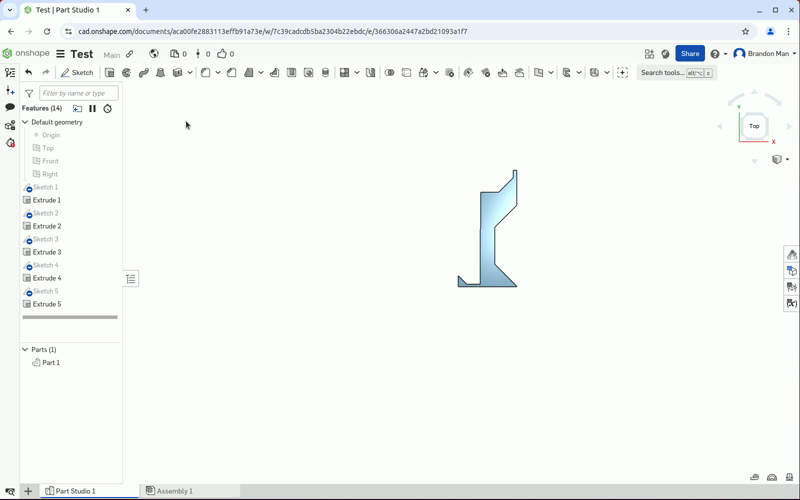
key(shift+h)
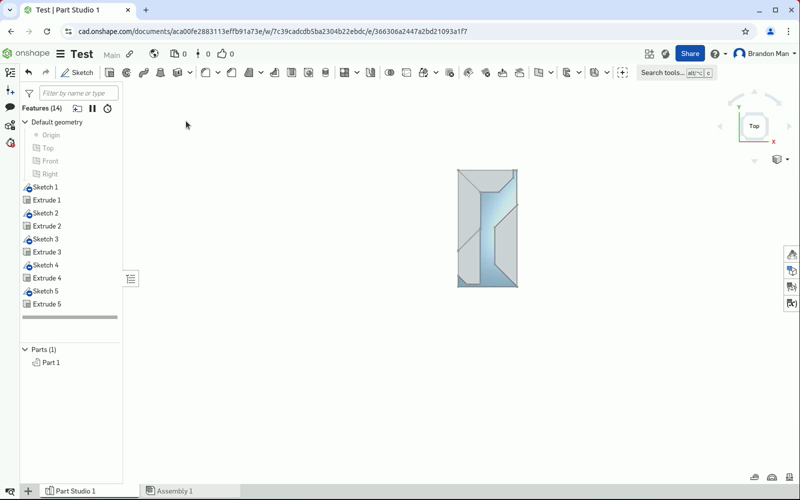
key(shift+7)
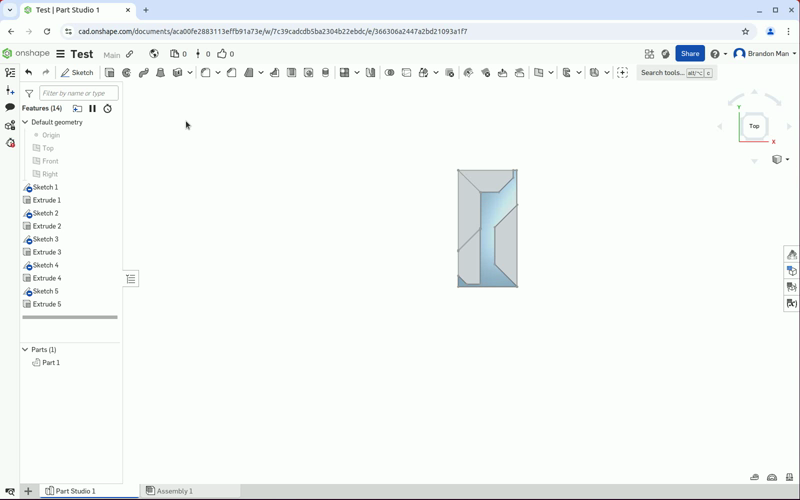
key(up, 3)
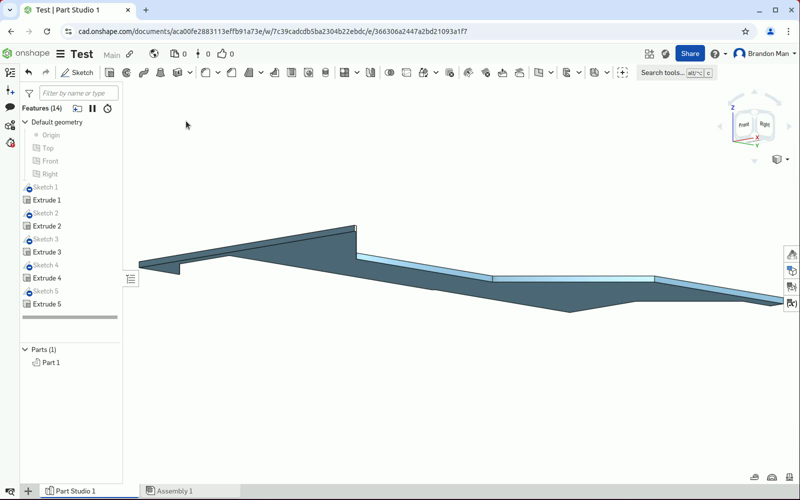
key(left, 3)
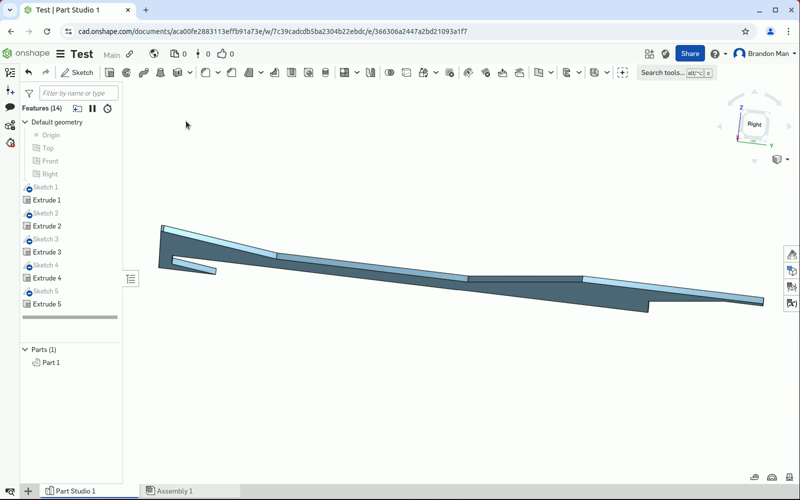
key(right, 3)
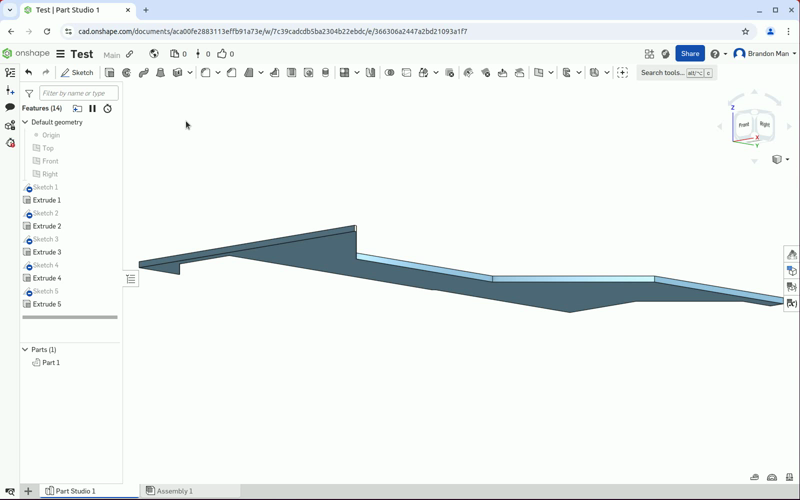
key(down, 3)
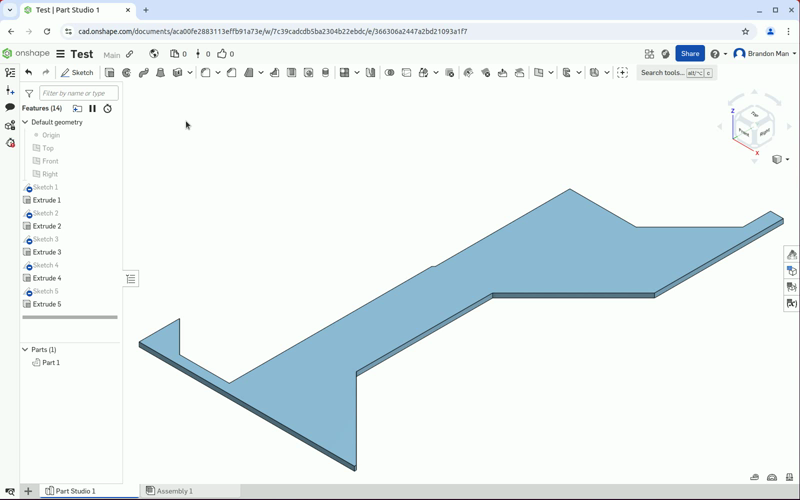
mouse_move(73, 189)
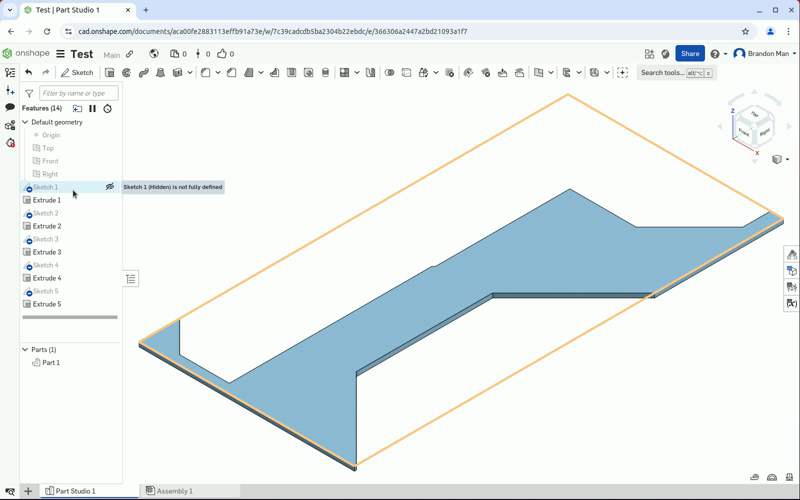
click(73, 189)